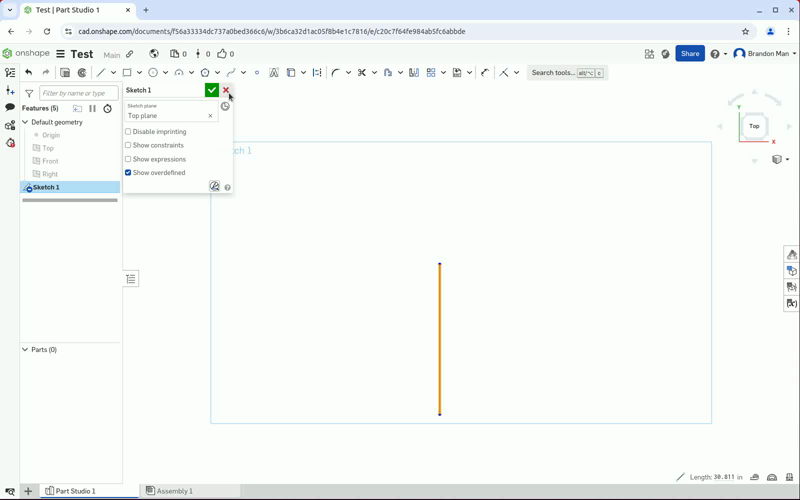
key(shift+h)
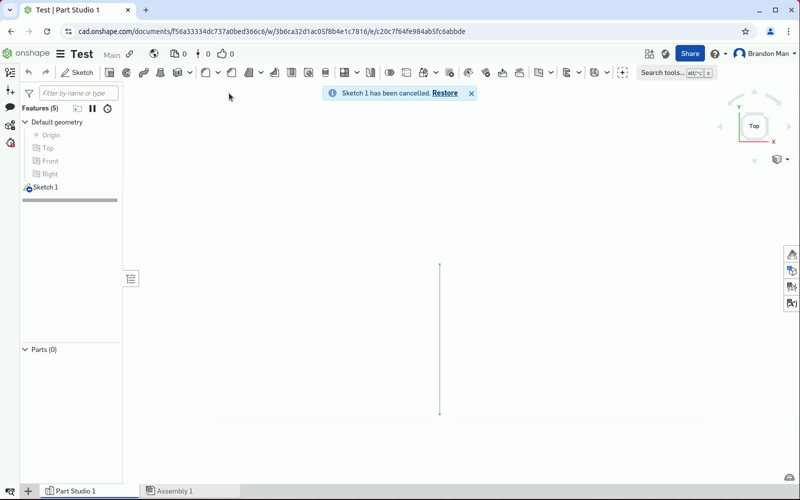
key(shift+s)
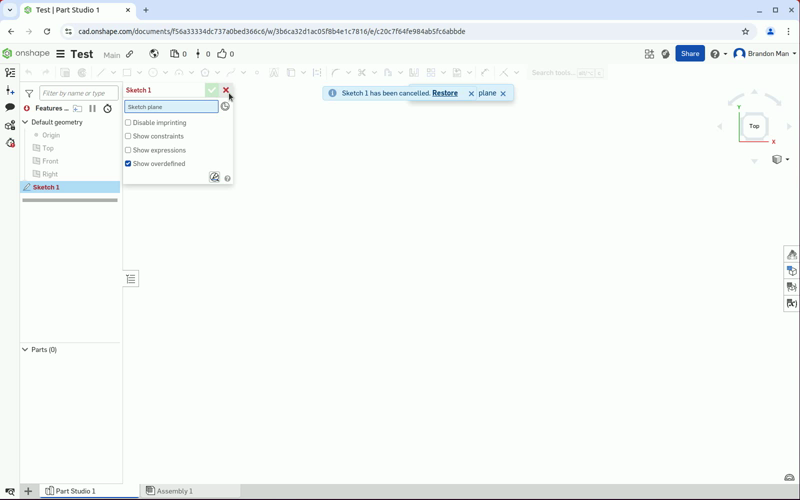
mouse_move(73, 150)
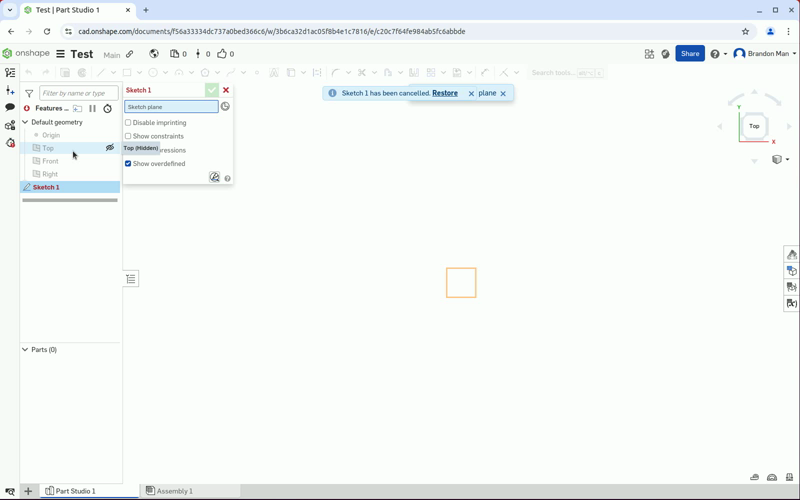
click(73, 150)
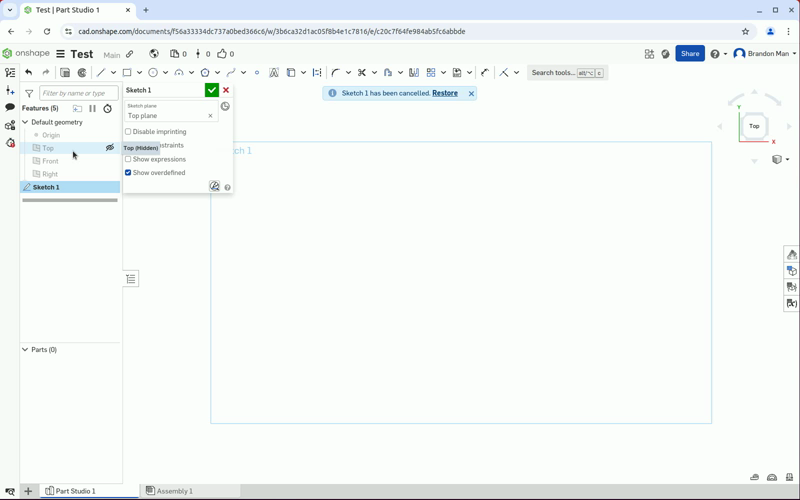
mouse_move(73, 352)
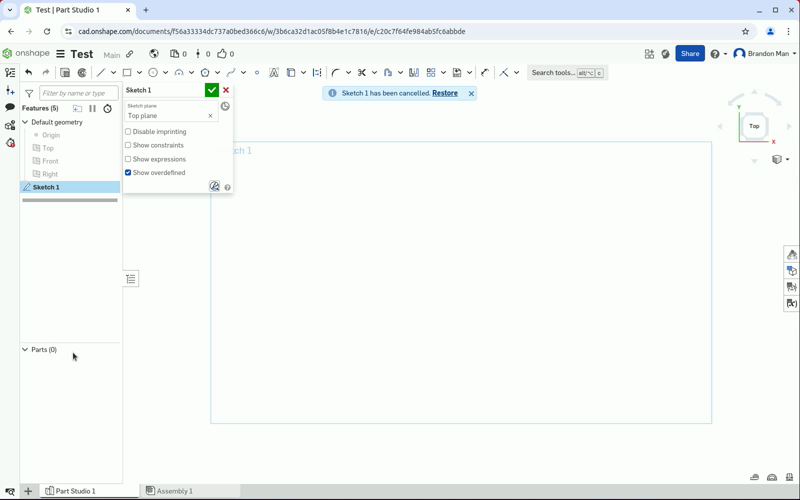
key(y)
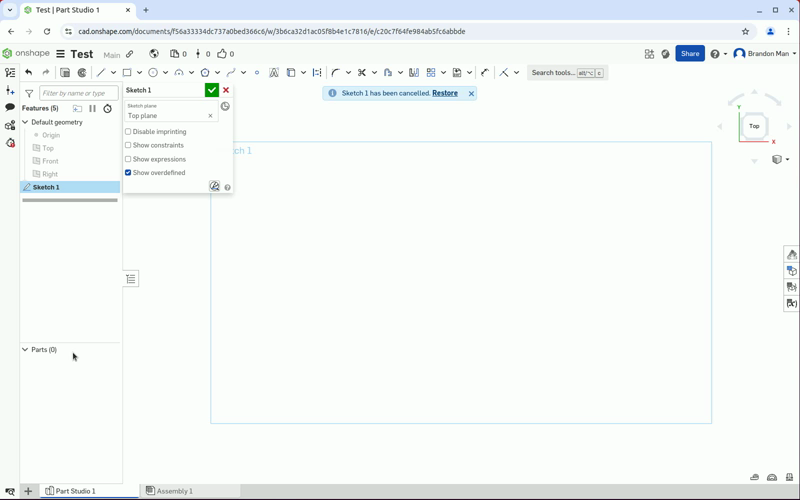
key(c)
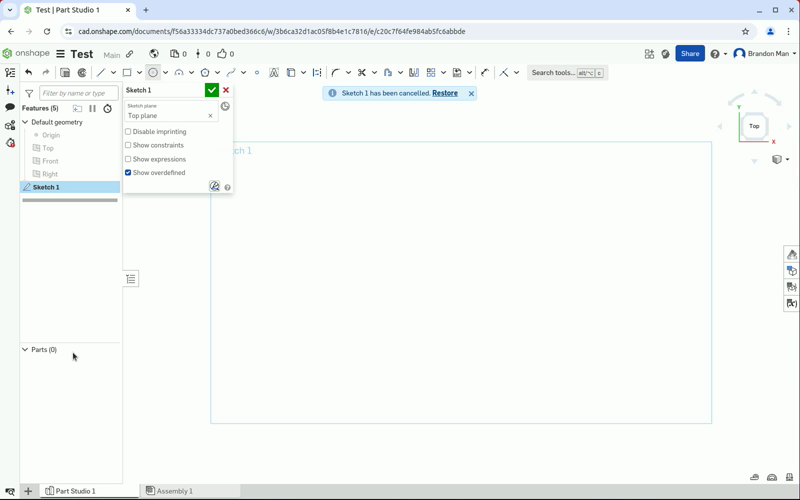
key_down(shift)
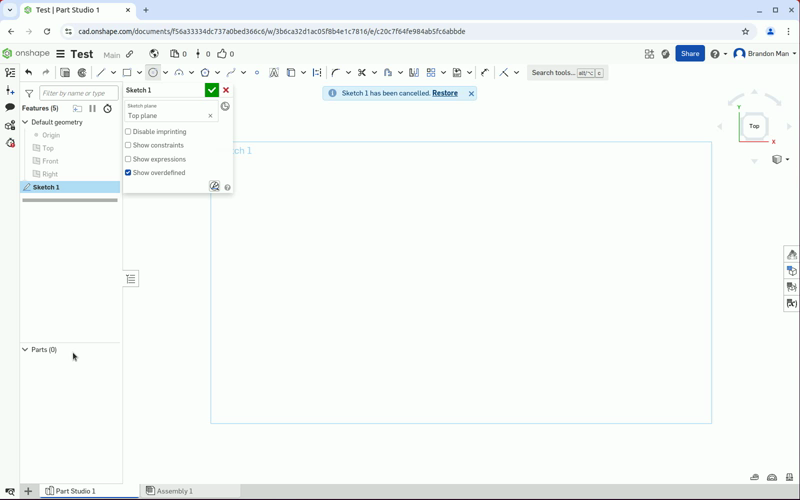
mouse_move(362, 228)
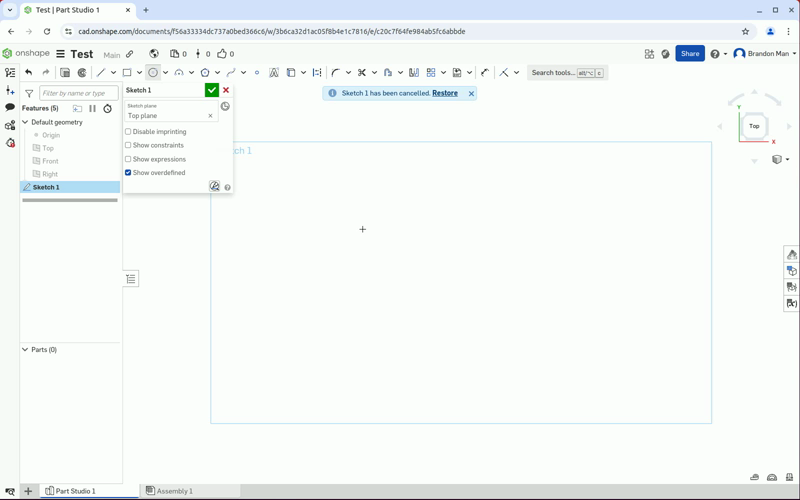
click(362, 228)
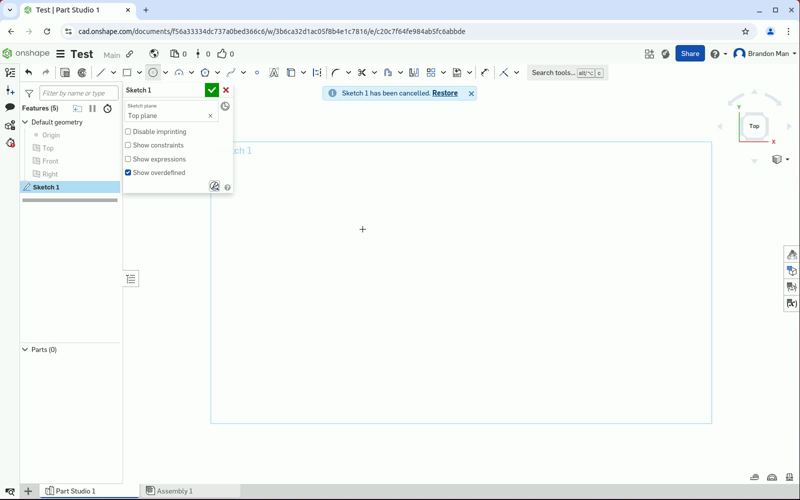
key_up(shift)
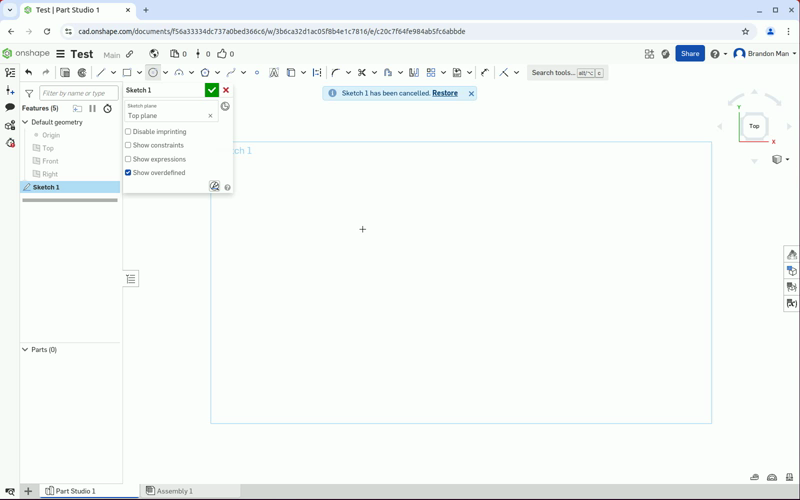
mouse_move(374, 228)
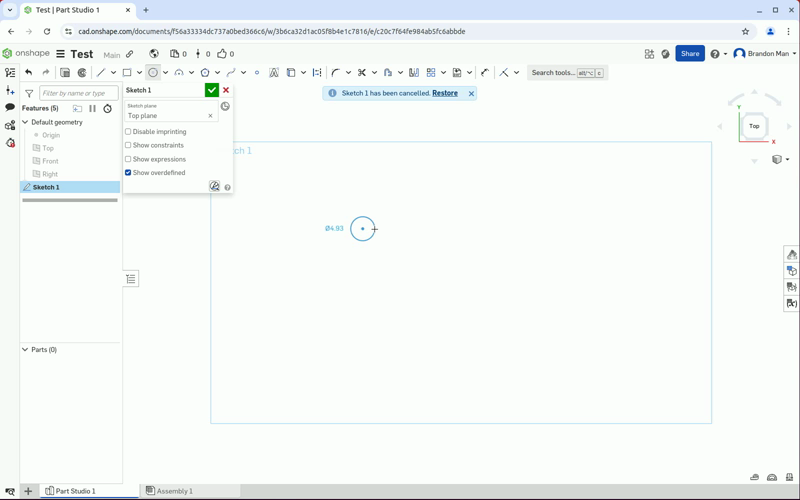
click(374, 228)
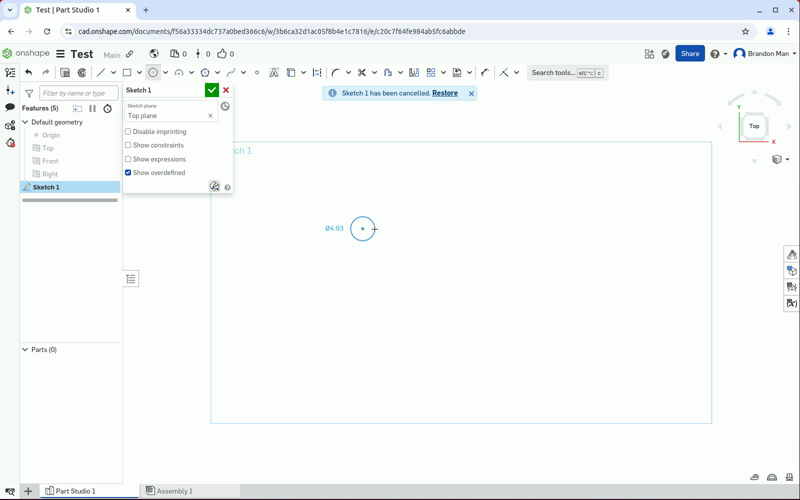
key(esc)
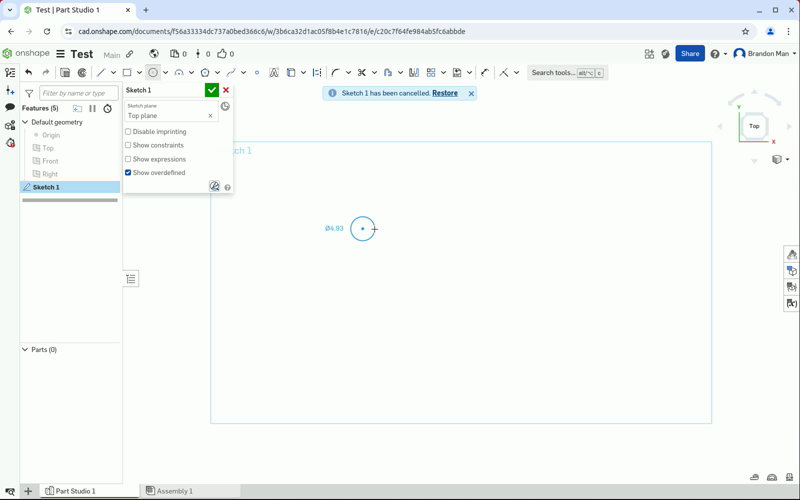
key(c)
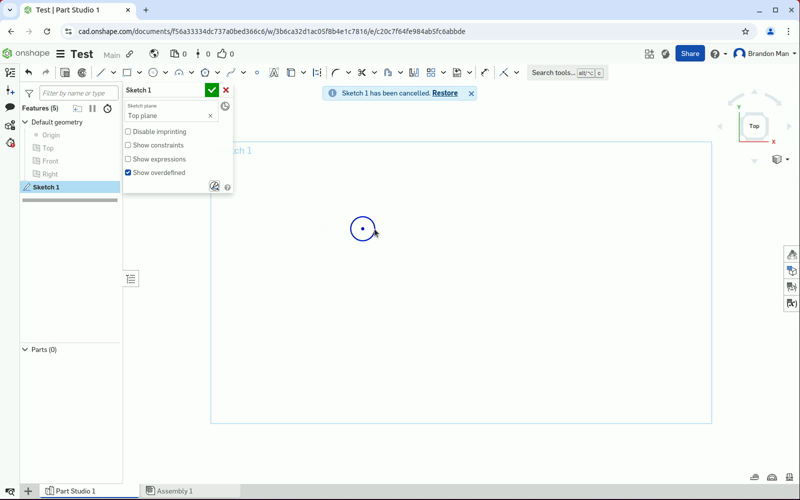
key_down(shift)
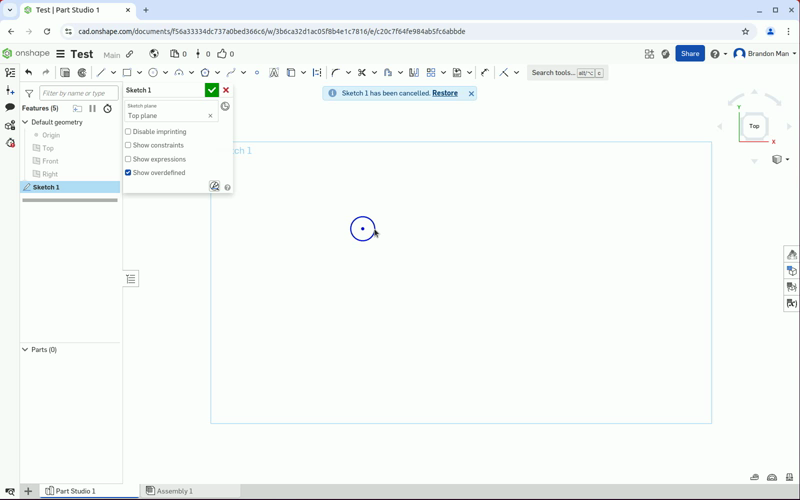
mouse_move(362, 228)
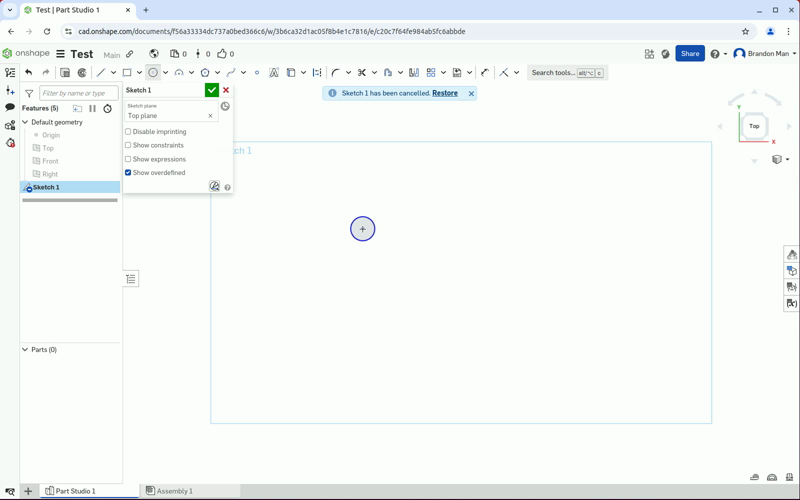
click(362, 228)
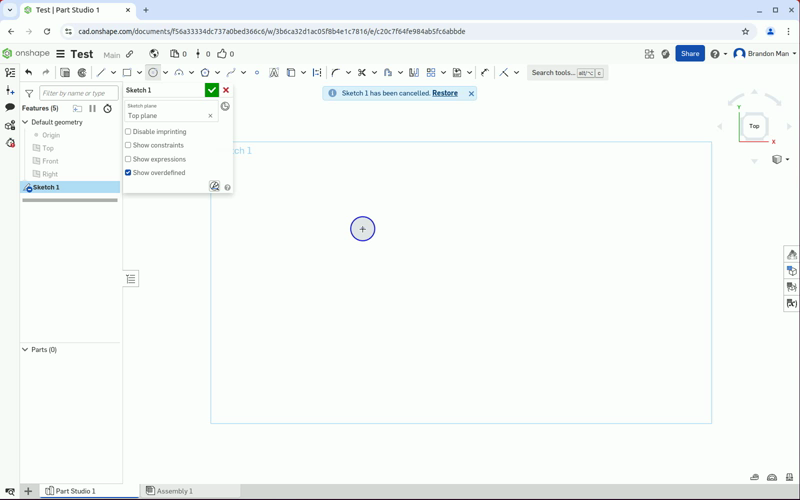
key_up(shift)
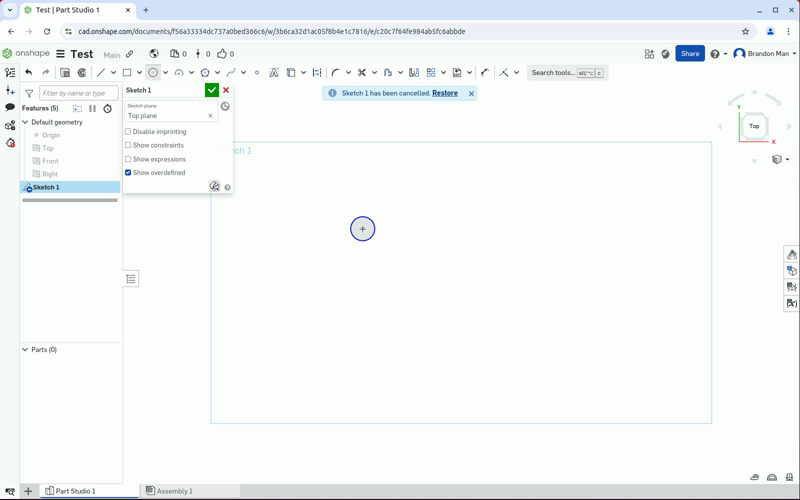
mouse_move(374, 228)
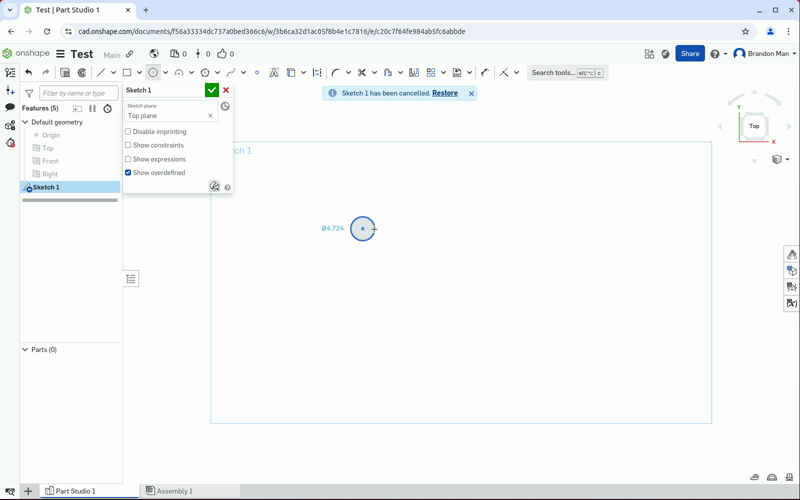
scroll(6)
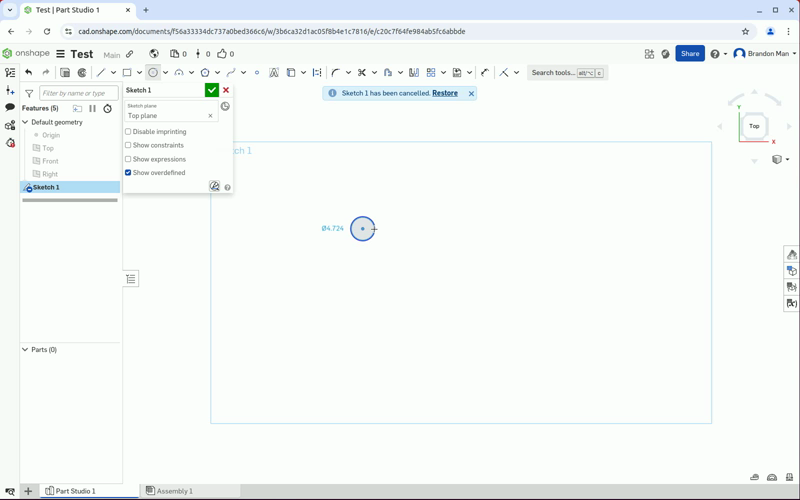
scroll(6)
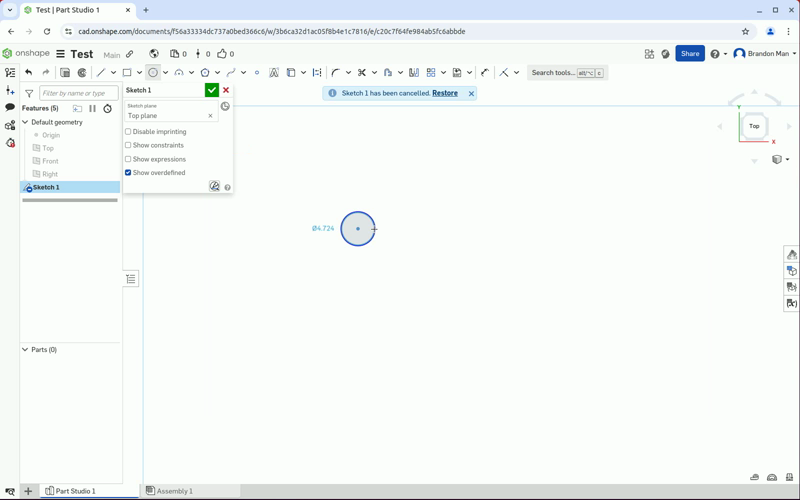
scroll(6)
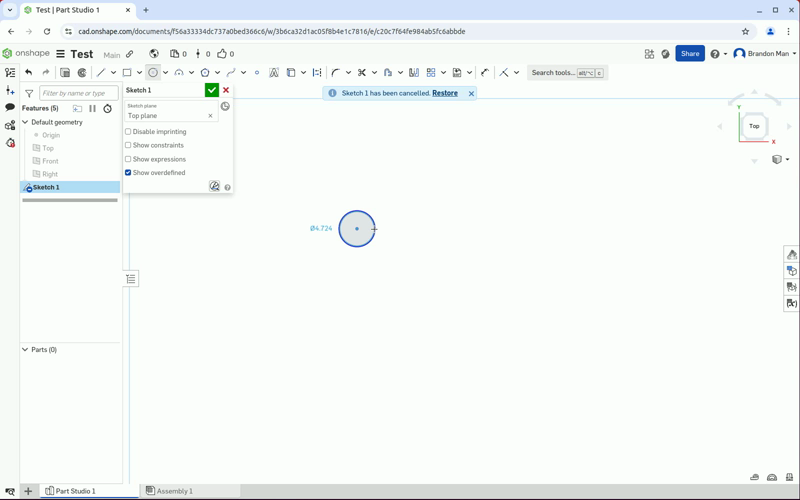
scroll(6)
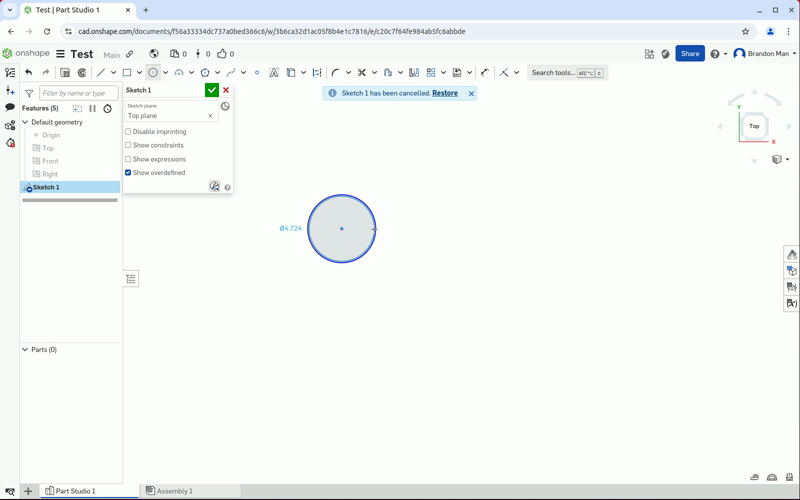
scroll(6)
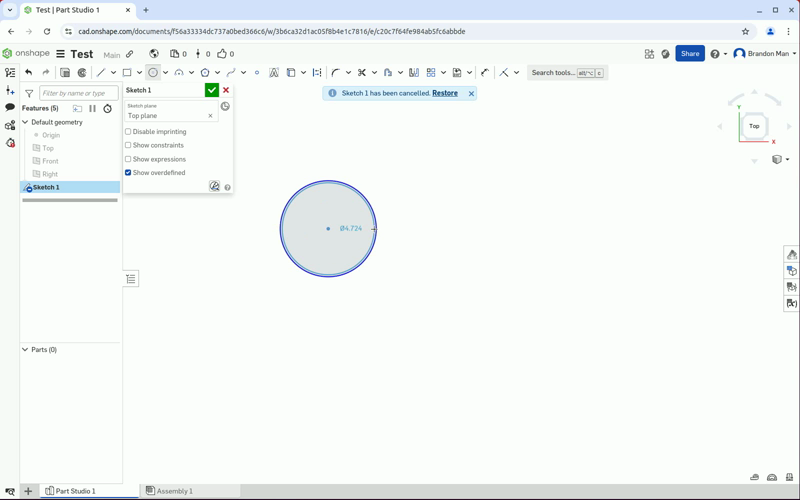
scroll(6)
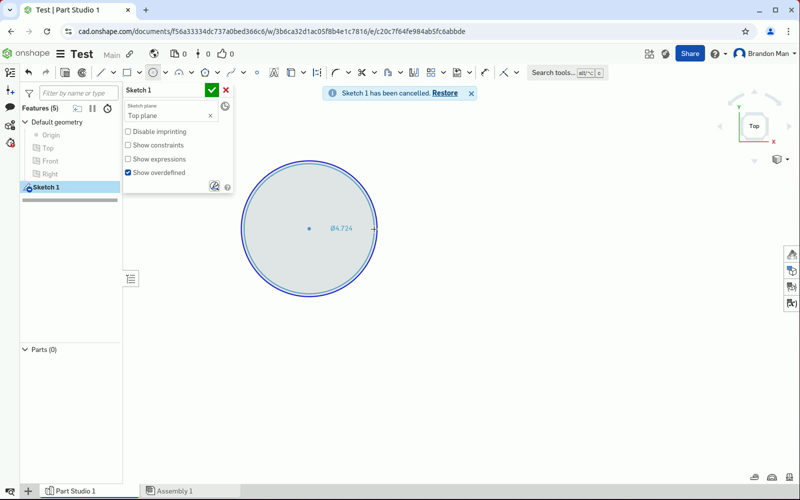
scroll(6)
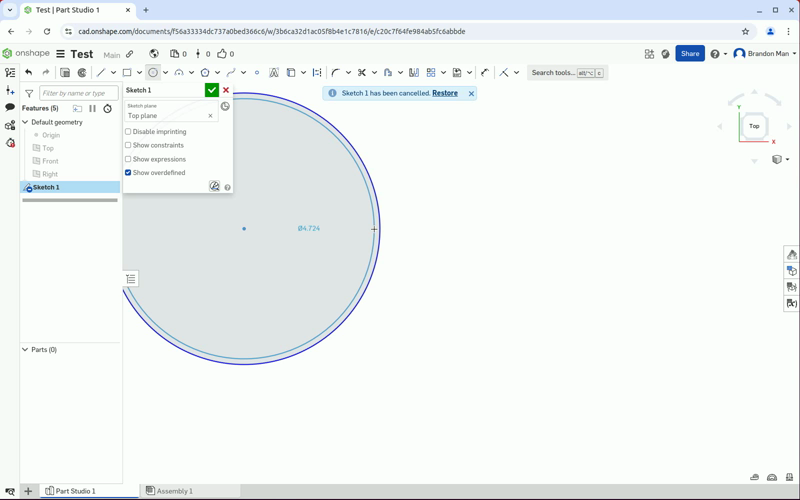
click(374, 228)
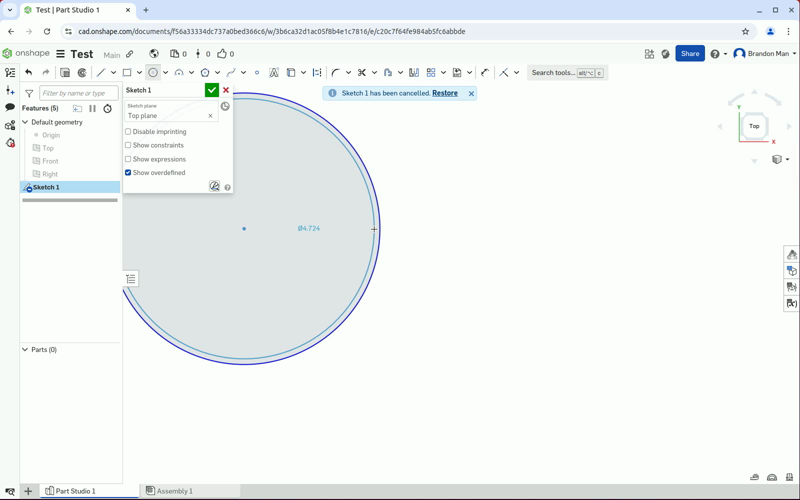
scroll(-6)
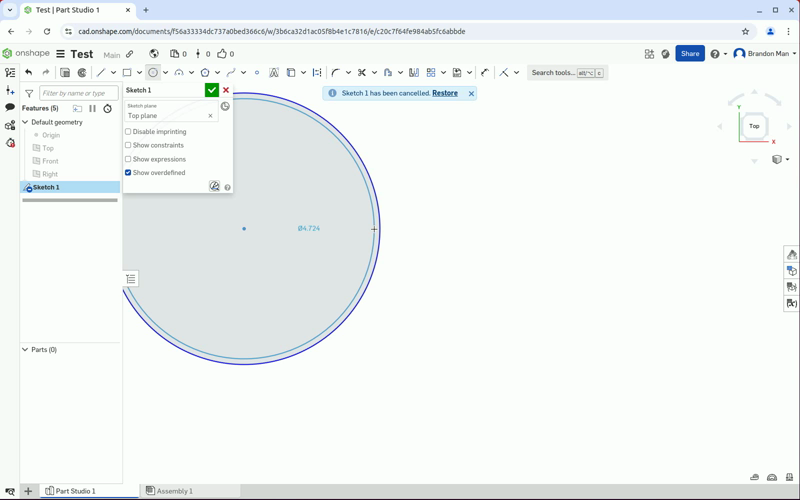
scroll(-6)
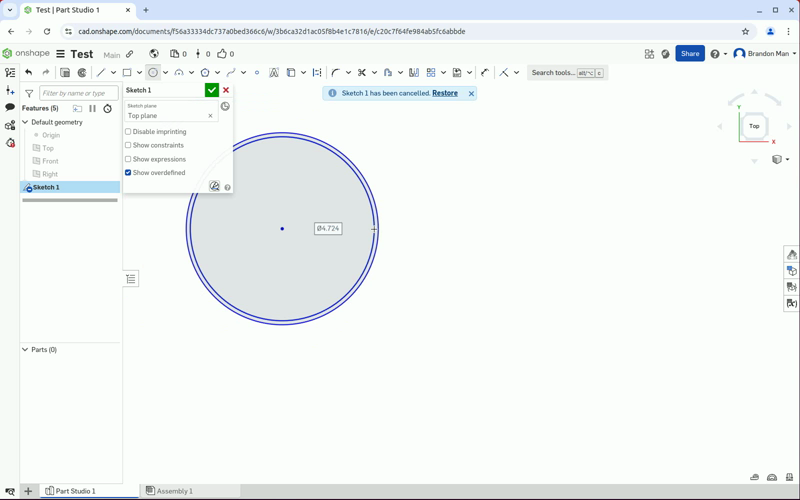
scroll(-6)
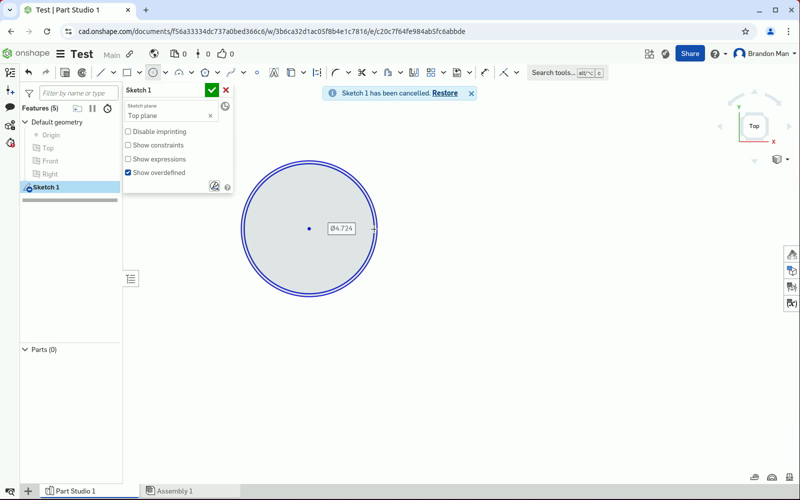
scroll(-6)
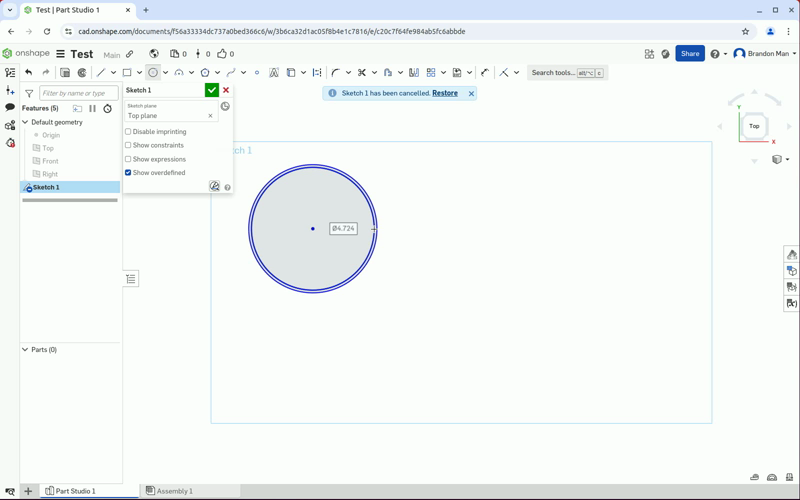
scroll(-6)
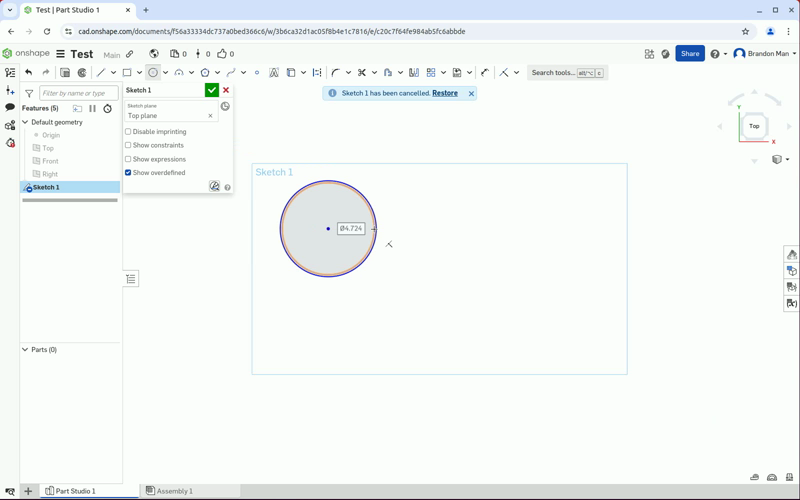
scroll(-6)
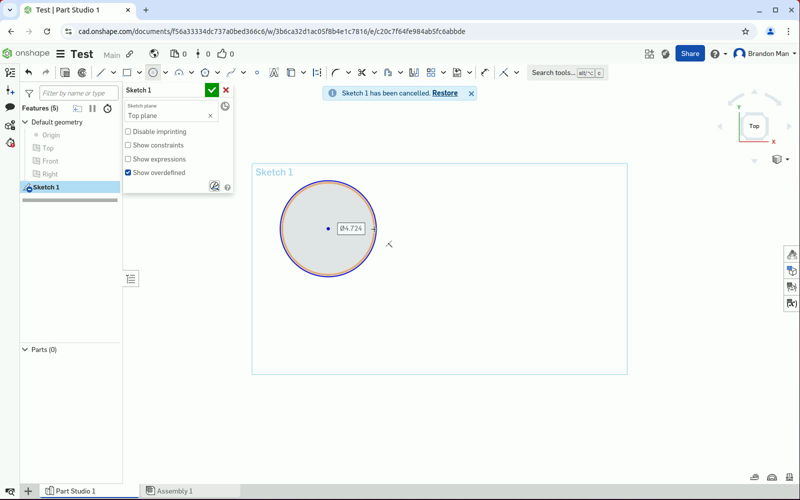
scroll(-6)
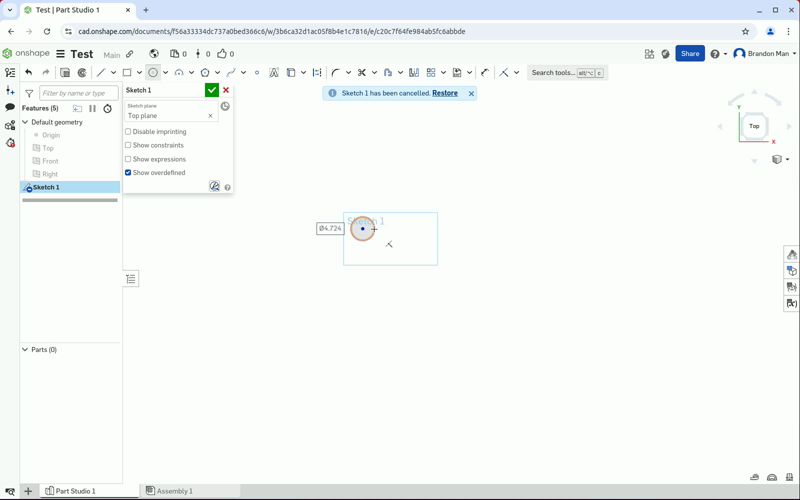
key(esc)
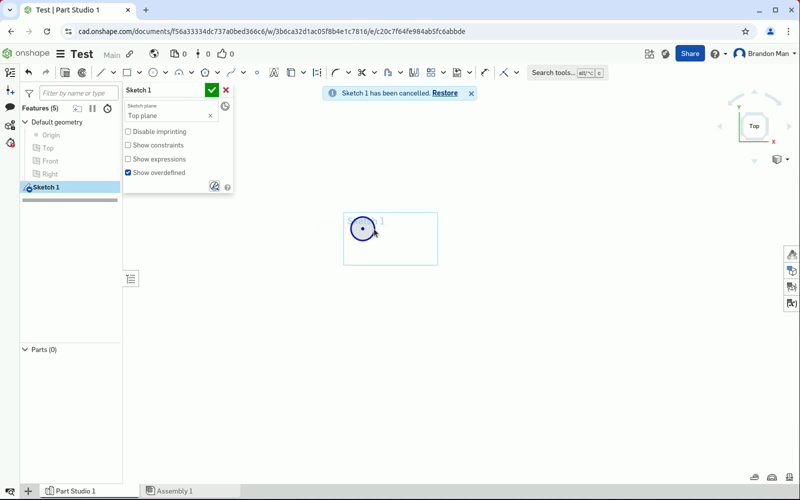
mouse_move(356, 219)
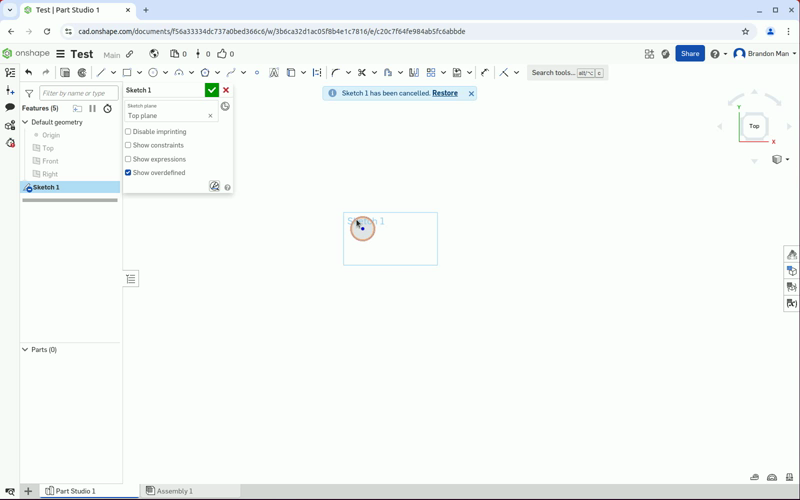
scroll(6)
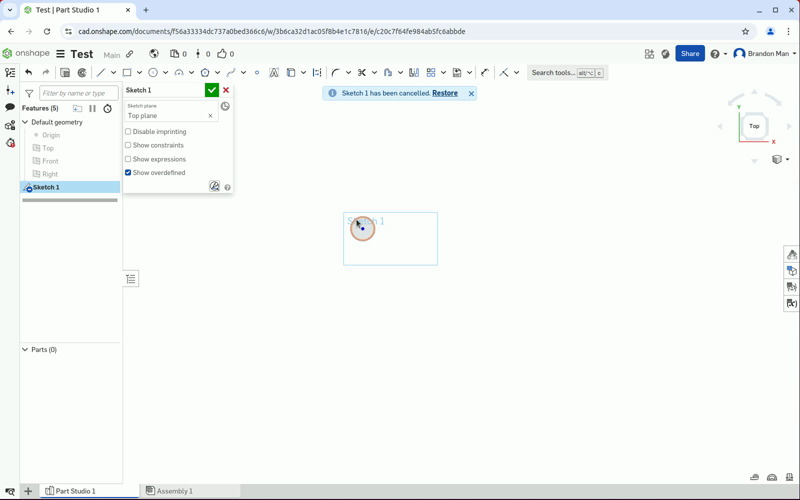
scroll(6)
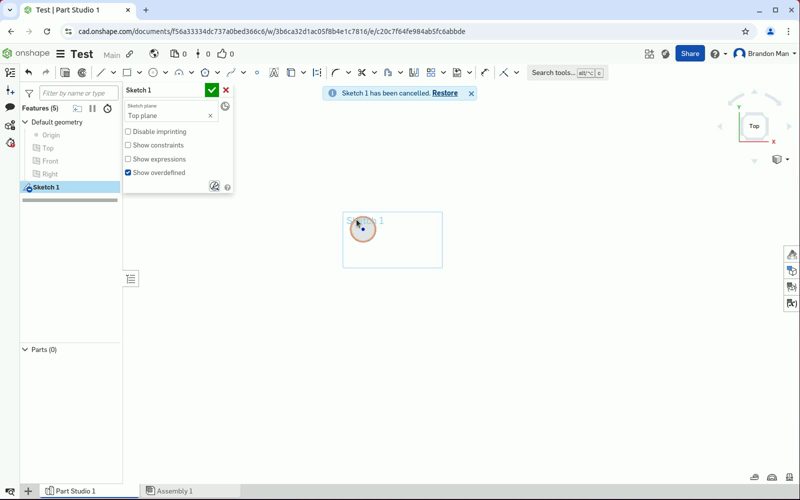
scroll(6)
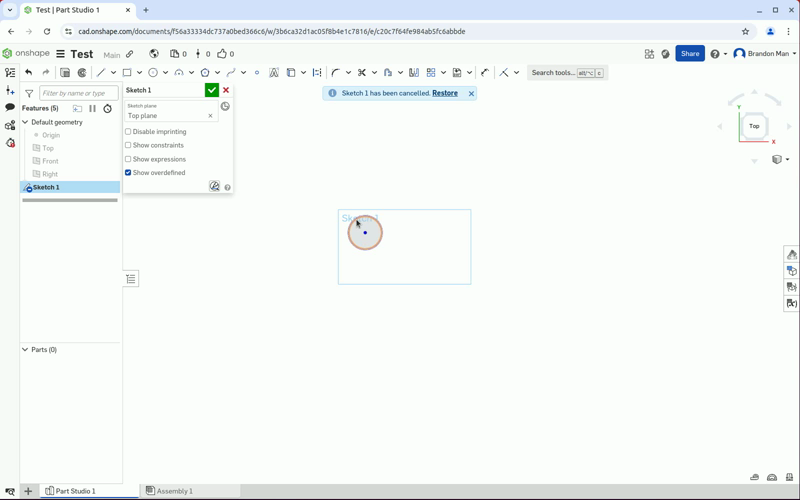
scroll(6)
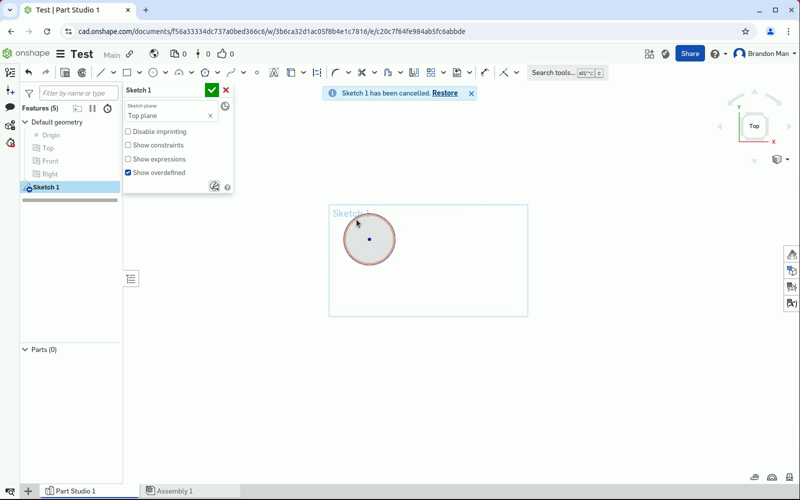
scroll(6)
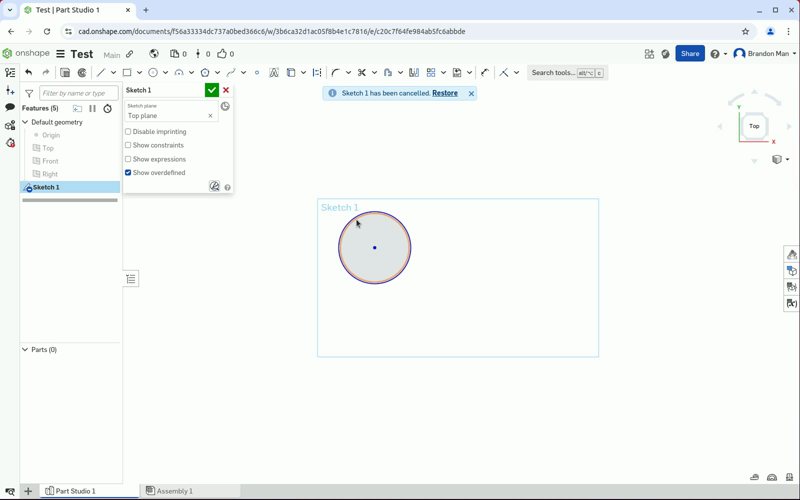
scroll(6)
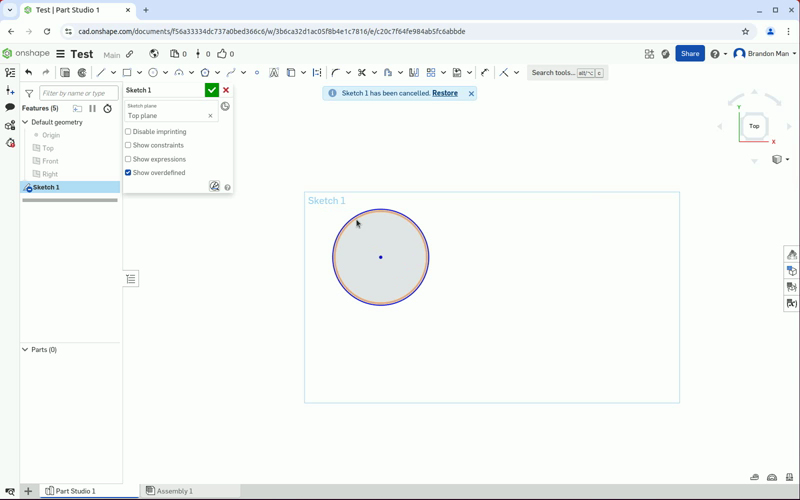
scroll(6)
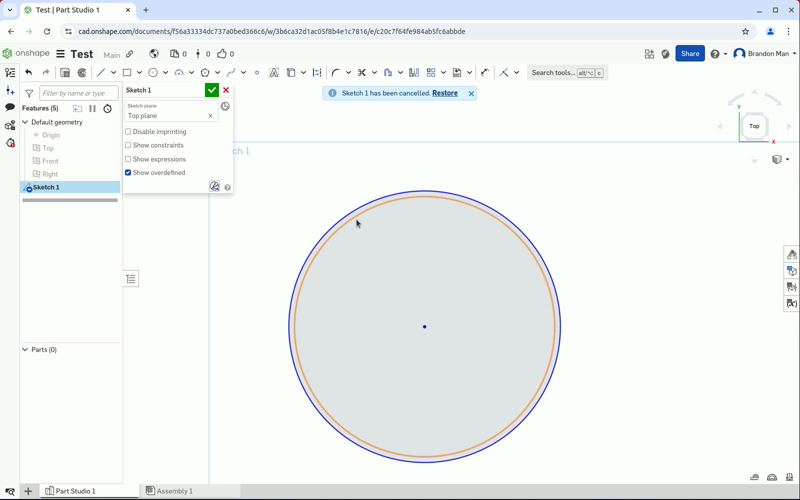
click(356, 219)
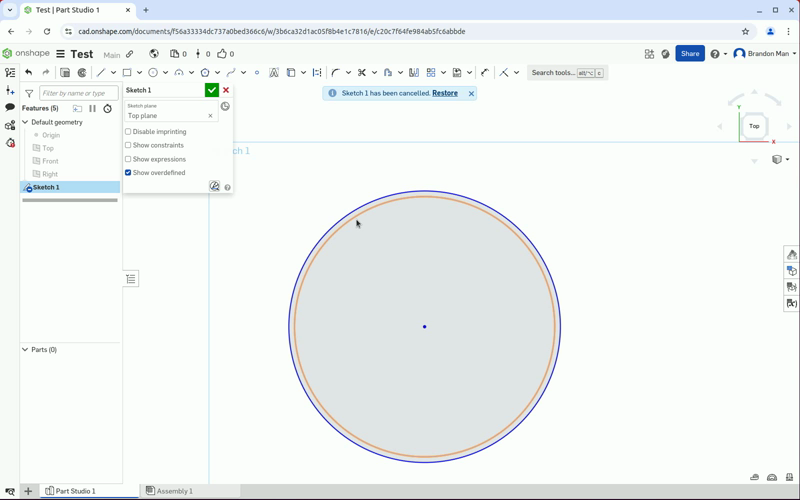
scroll(-6)
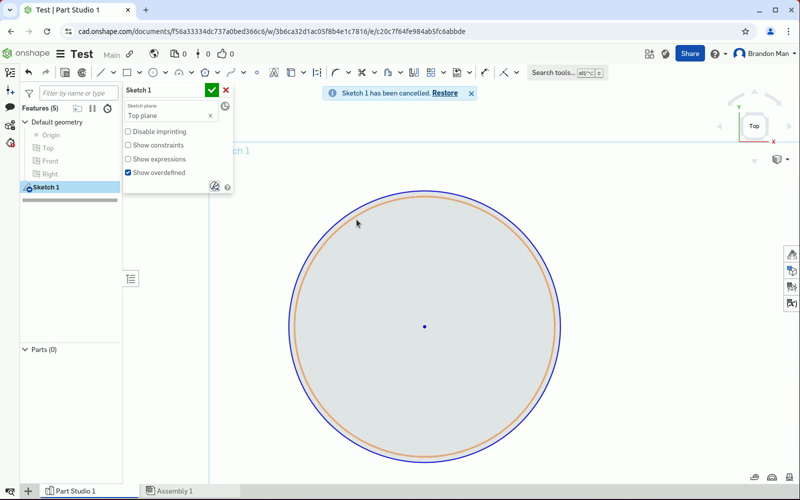
scroll(-6)
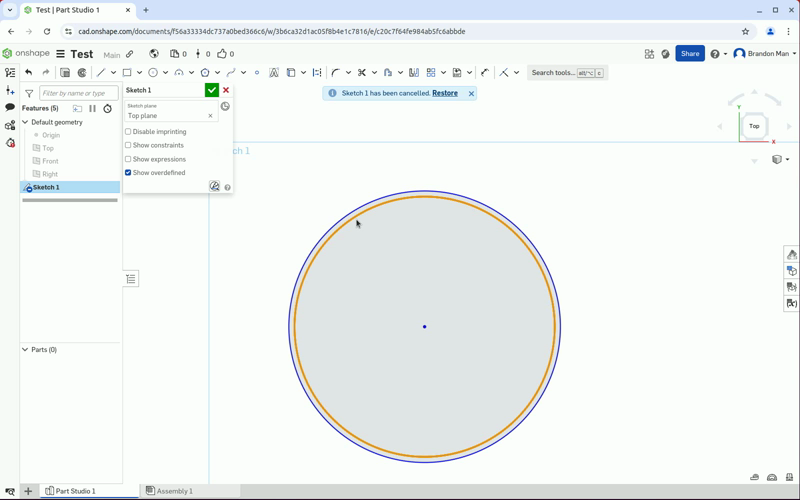
scroll(-6)
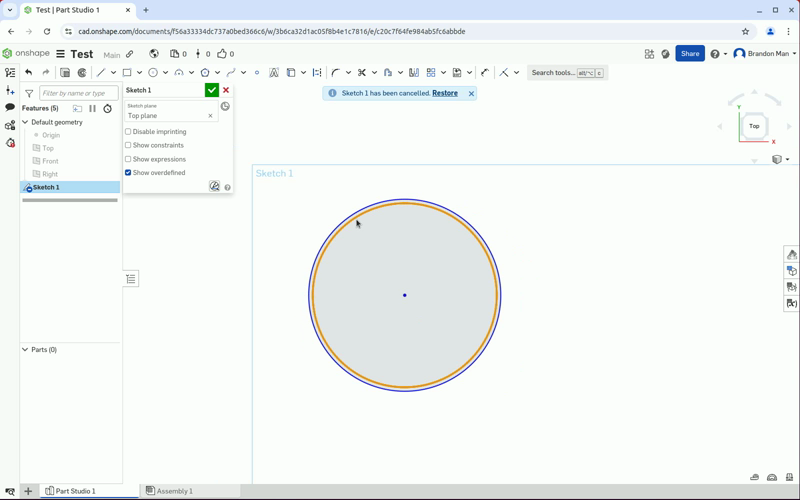
scroll(-6)
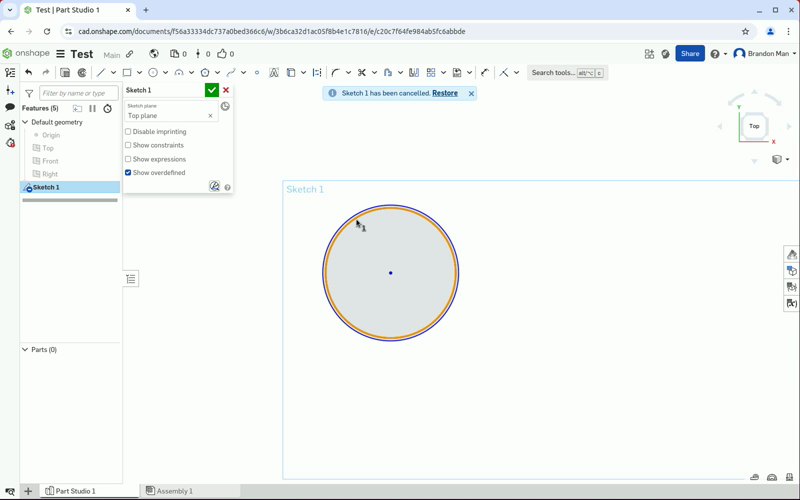
scroll(-6)
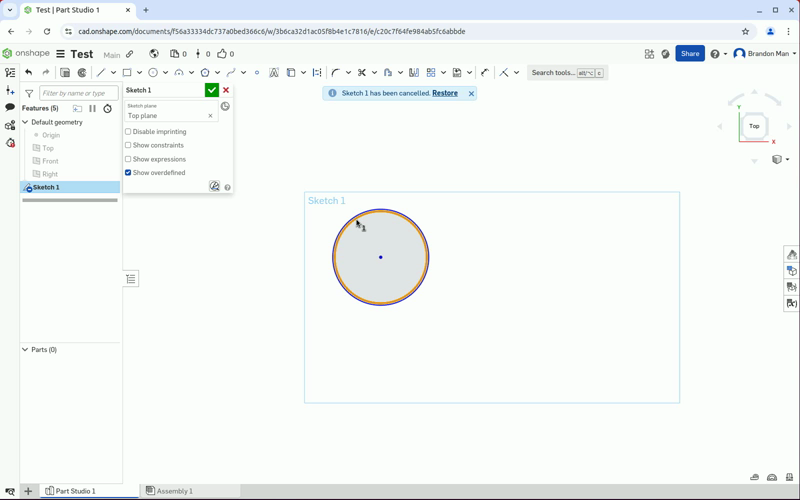
scroll(-6)
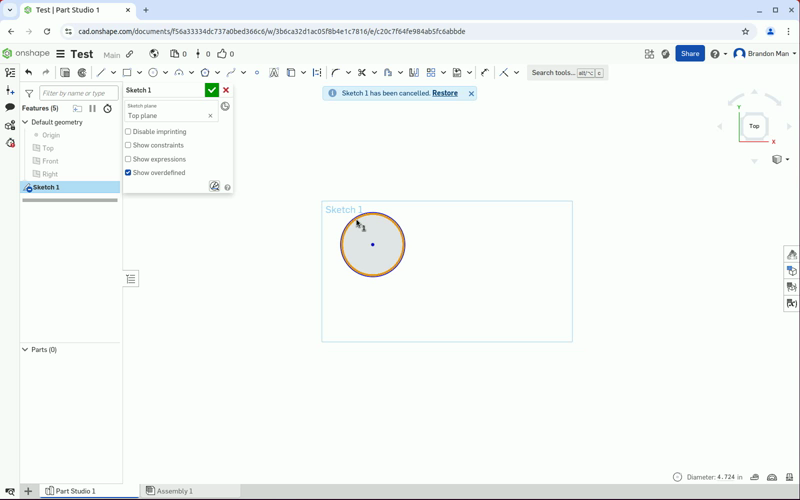
scroll(-6)
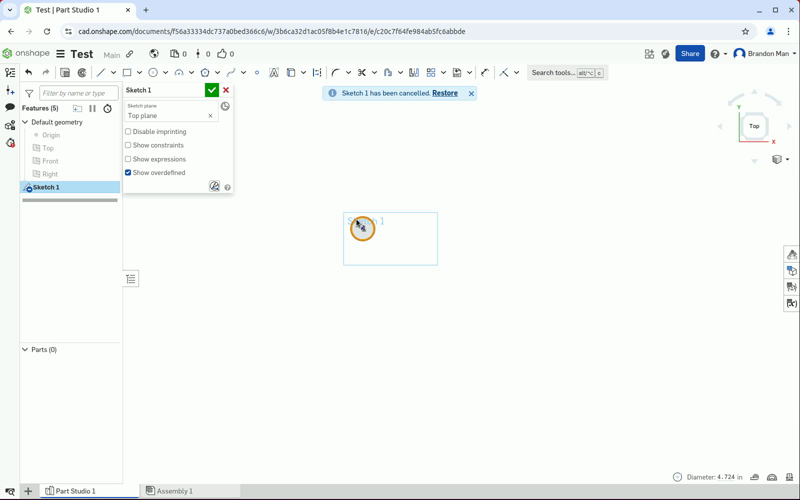
mouse_move(73, 352)
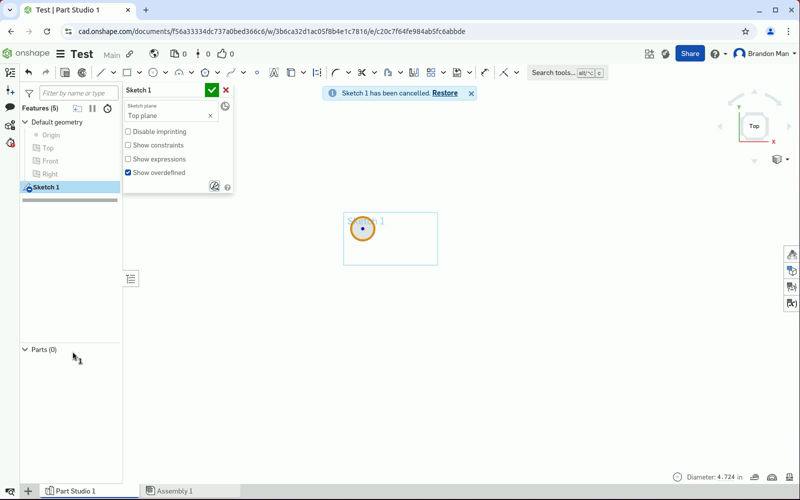
key(shift+y)
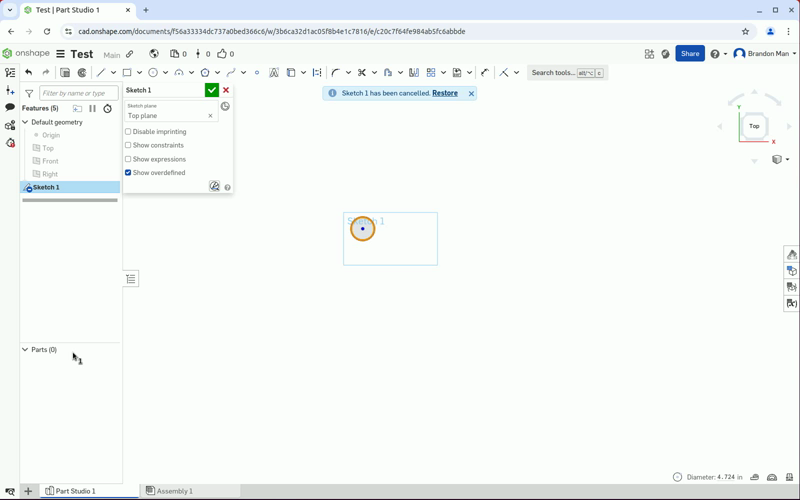
key(shift+e)
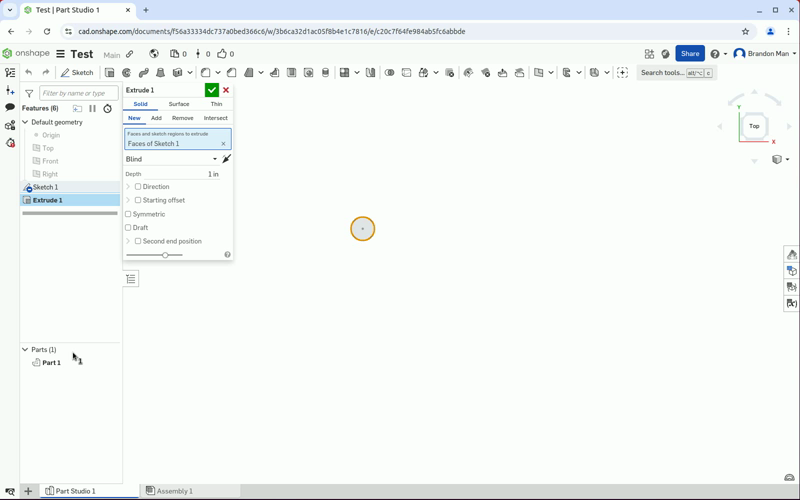
mouse_move(143, 106)
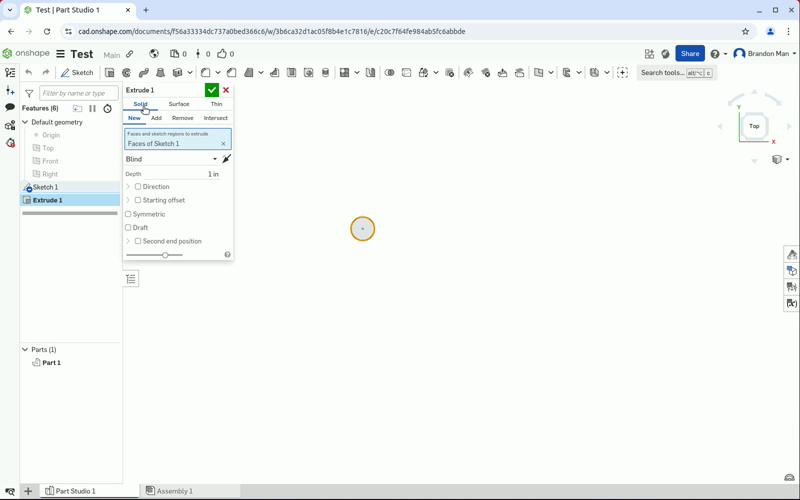
click(143, 106)
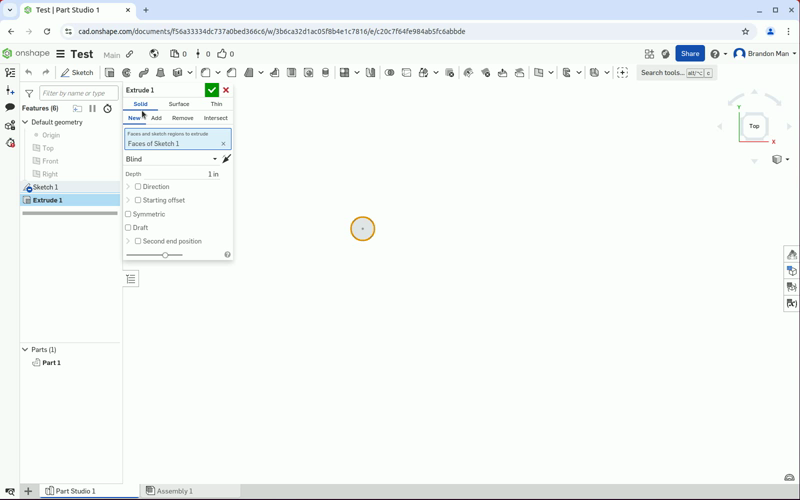
mouse_move(137, 120)
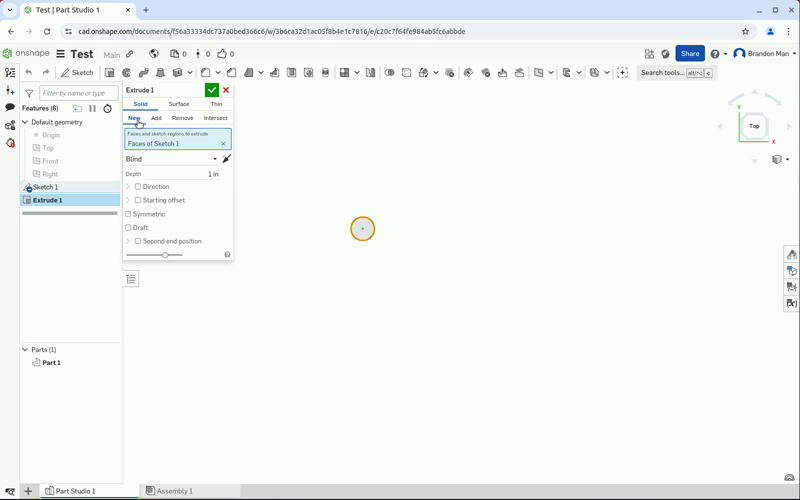
click(137, 120)
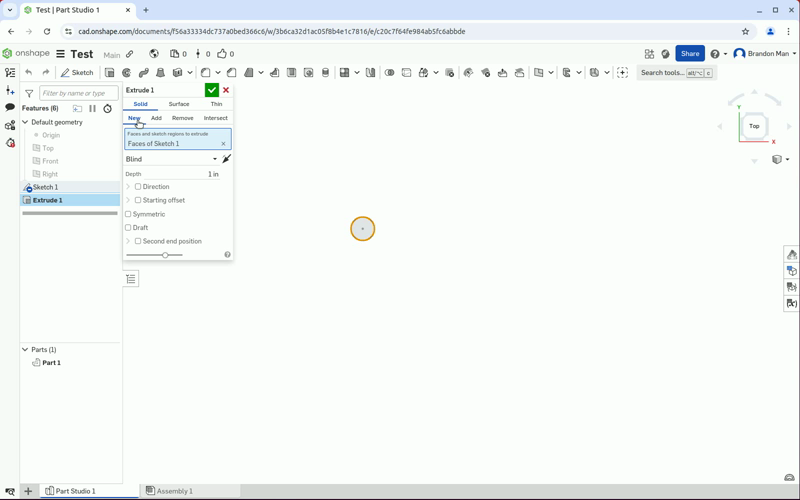
key(tab, 4)
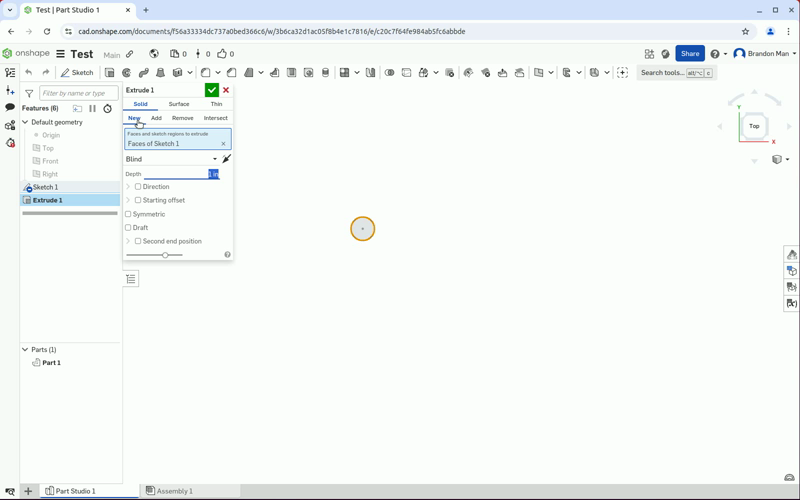
text(8.184)
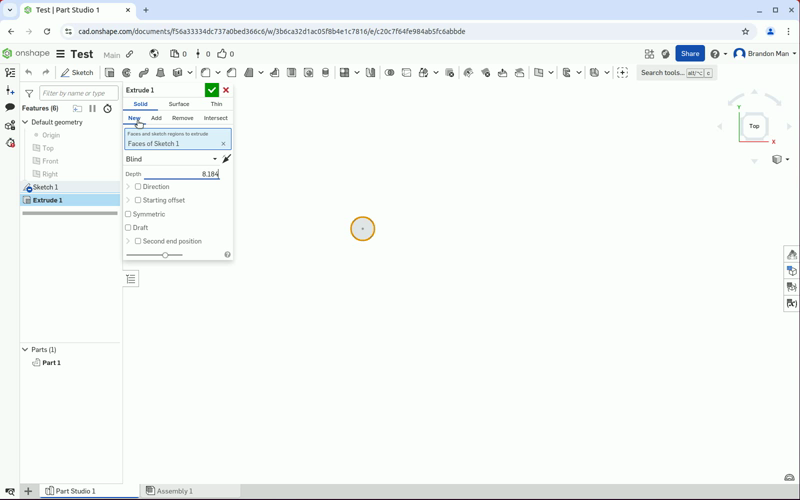
key(enter)
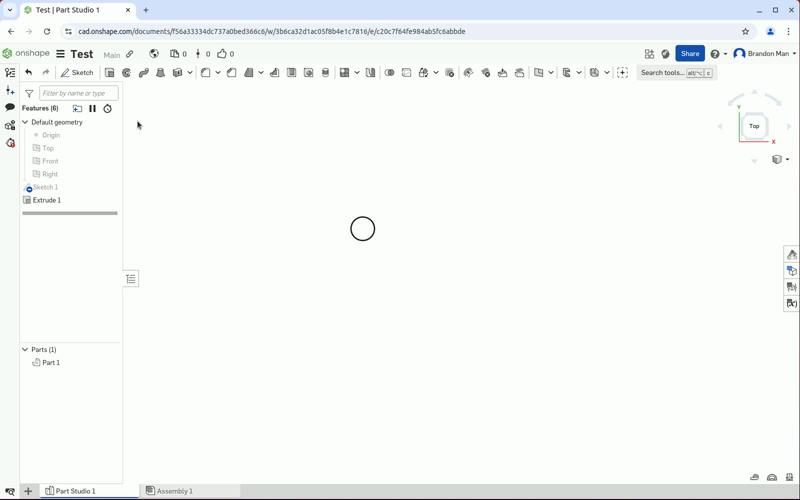
key(shift+h)
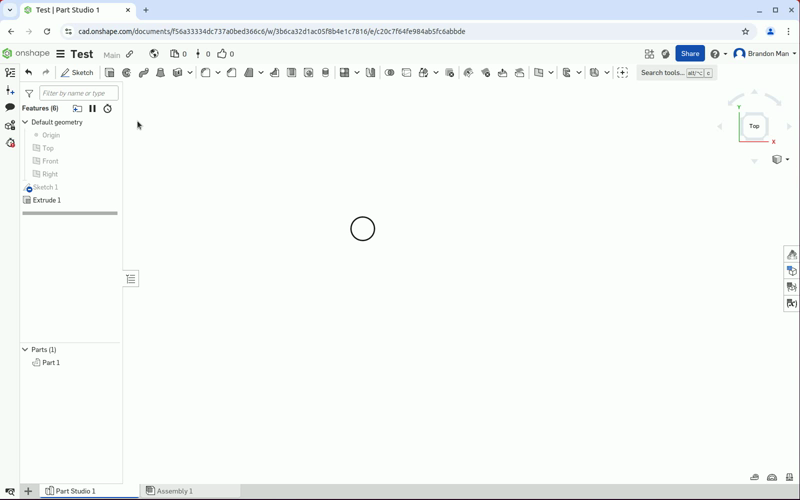
key(shift+h)
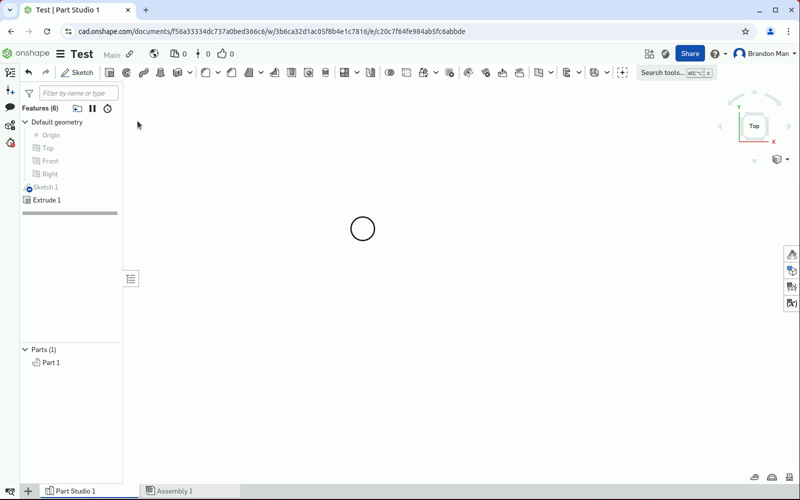
mouse_move(73, 189)
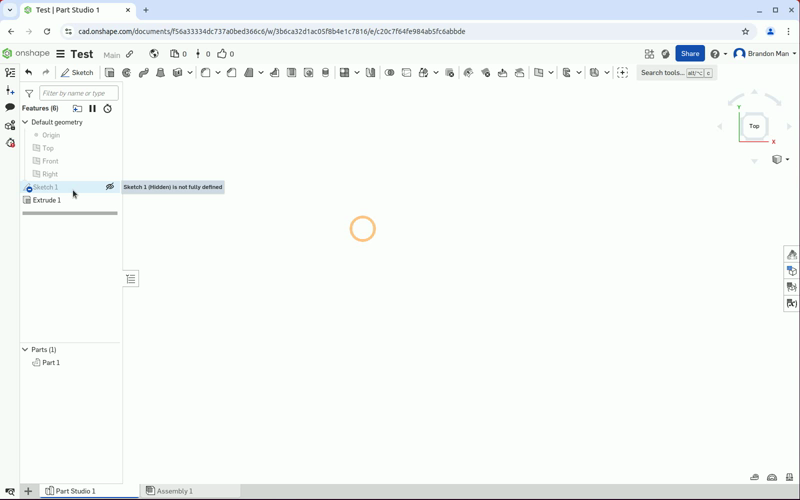
click(73, 189)
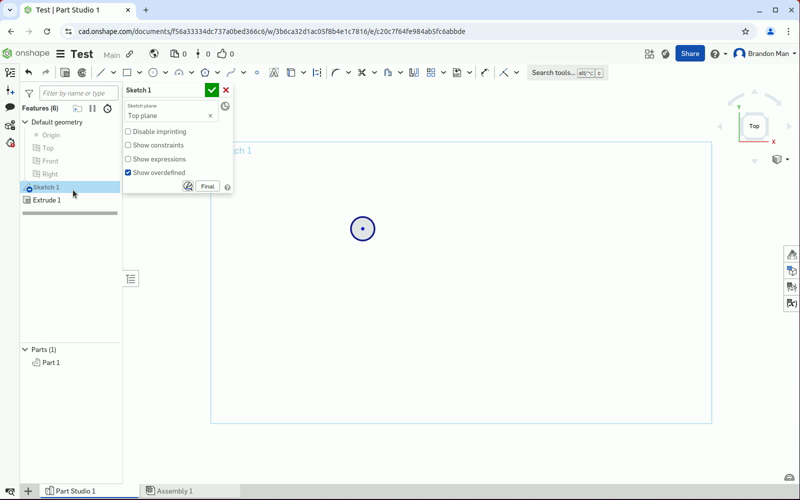
mouse_move(229, 92)
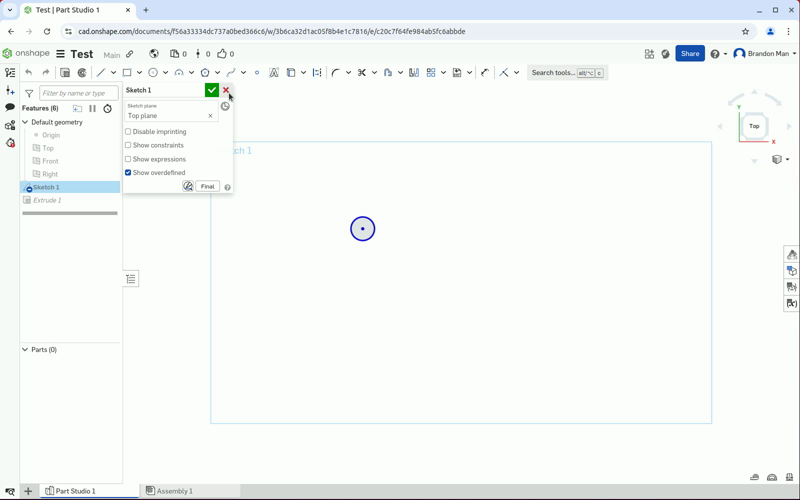
click(229, 92)
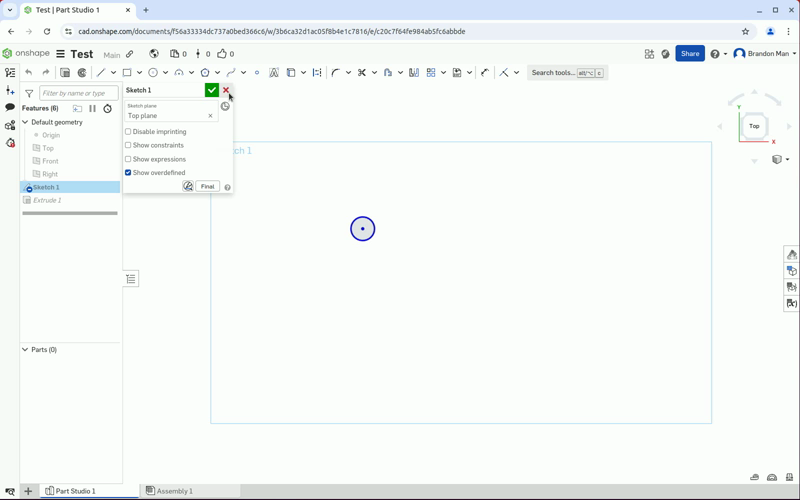
key(shift+s)
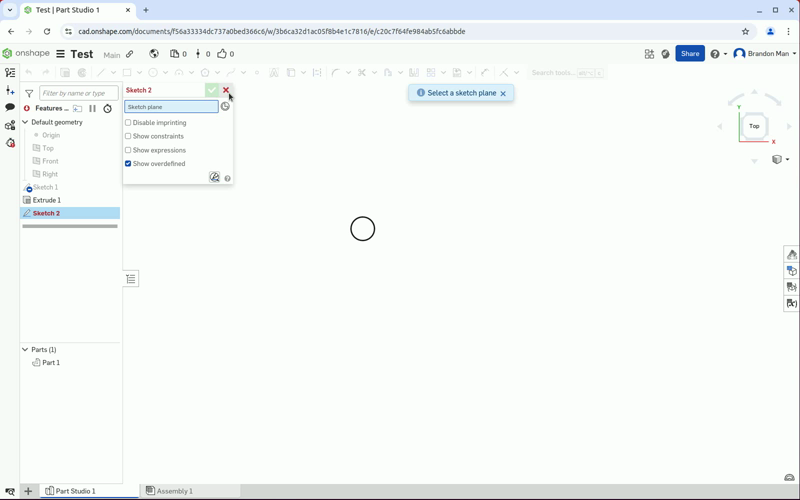
mouse_move(73, 150)
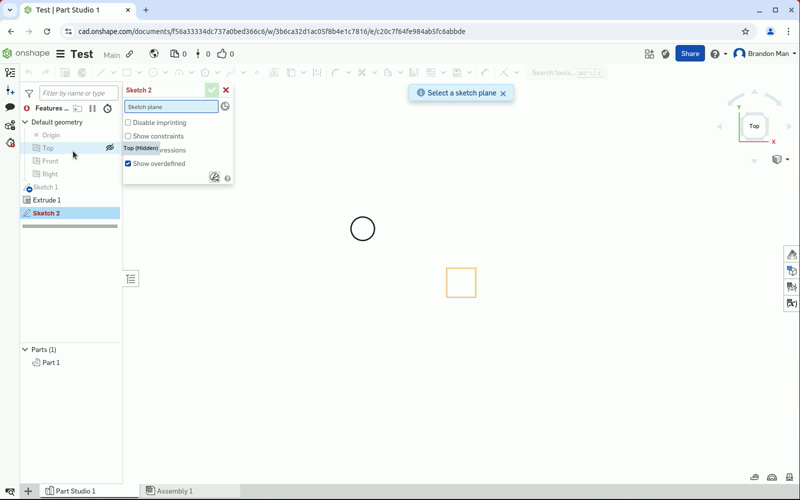
click(73, 150)
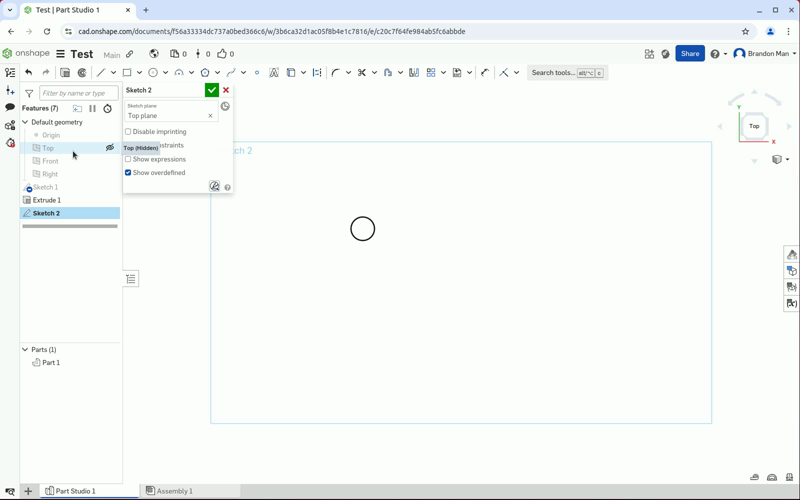
mouse_move(73, 352)
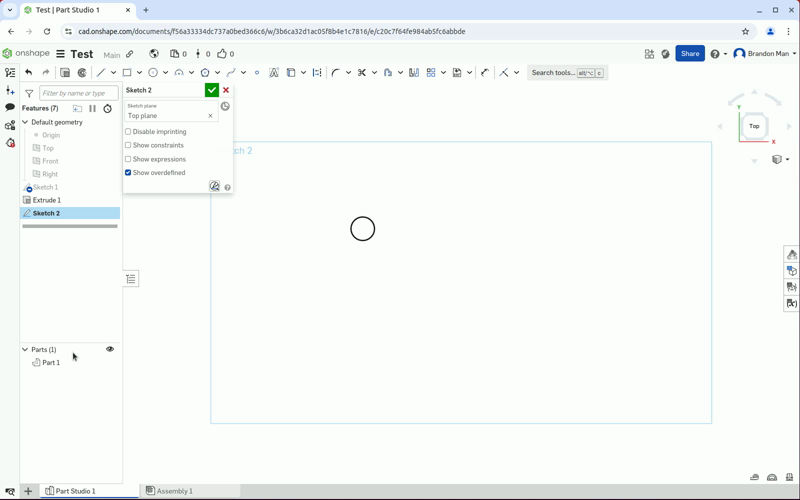
key(y)
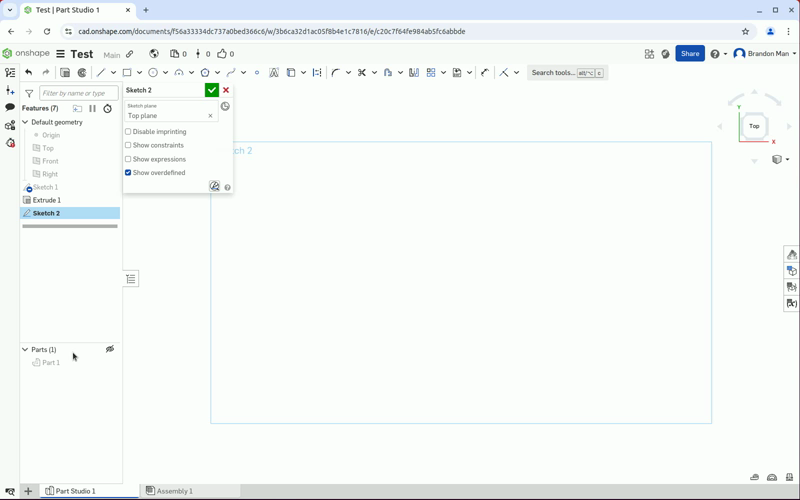
key(c)
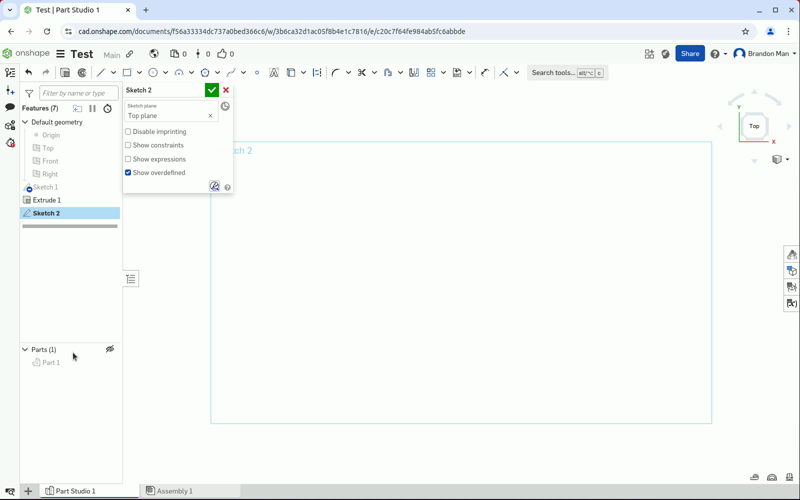
key_down(shift)
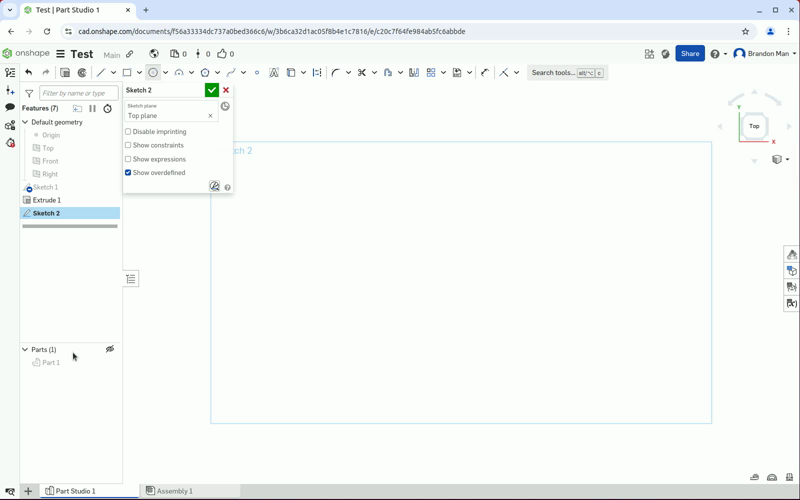
mouse_move(360, 271)
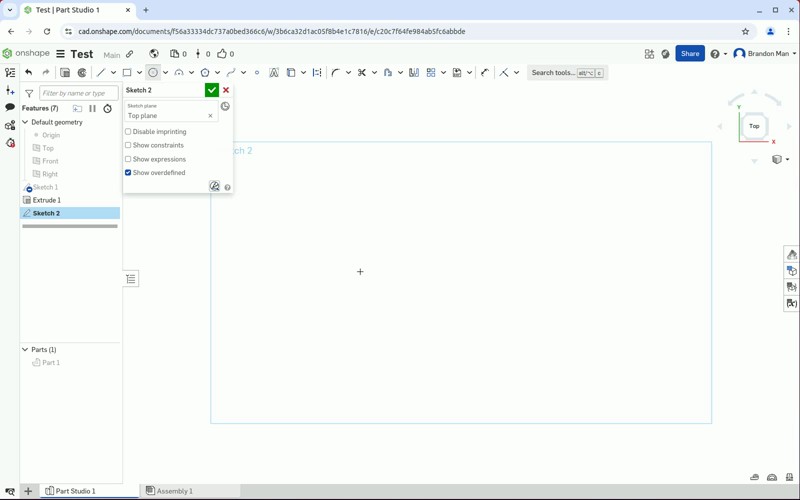
click(360, 271)
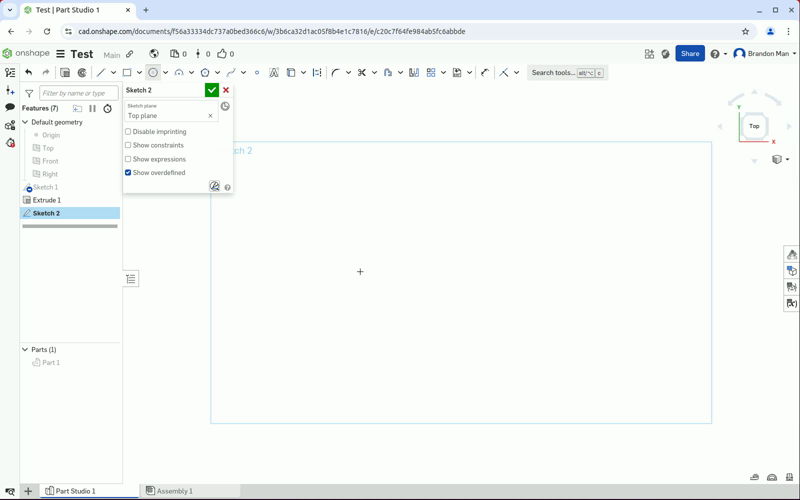
key_up(shift)
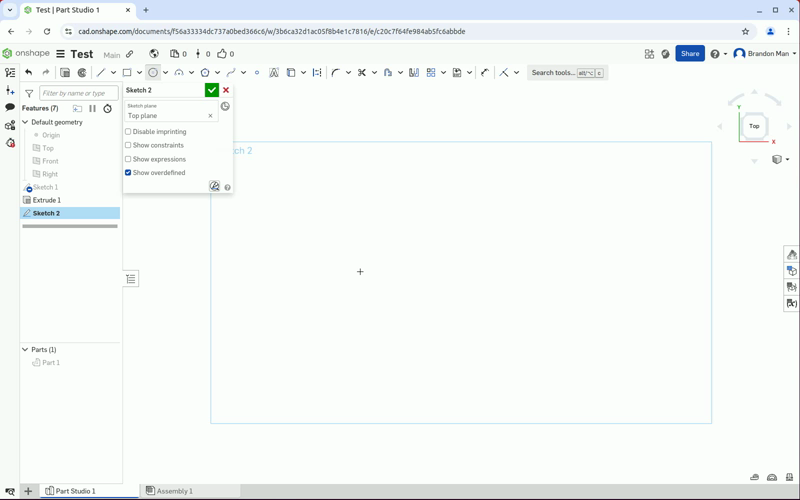
mouse_move(372, 271)
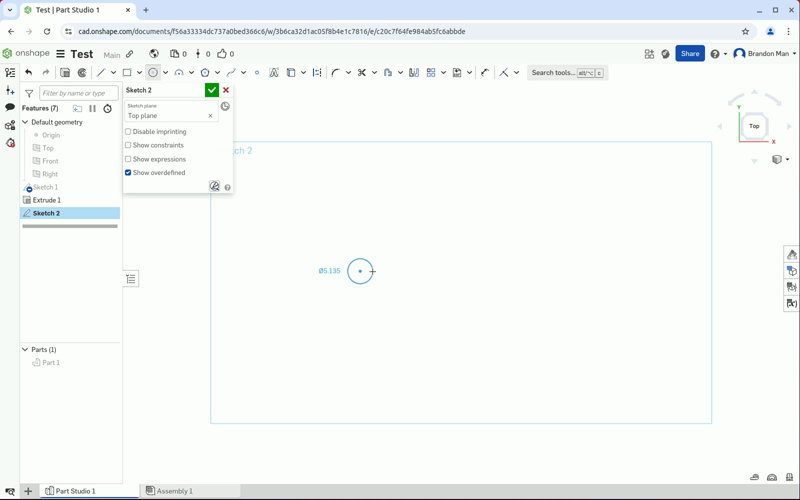
click(372, 271)
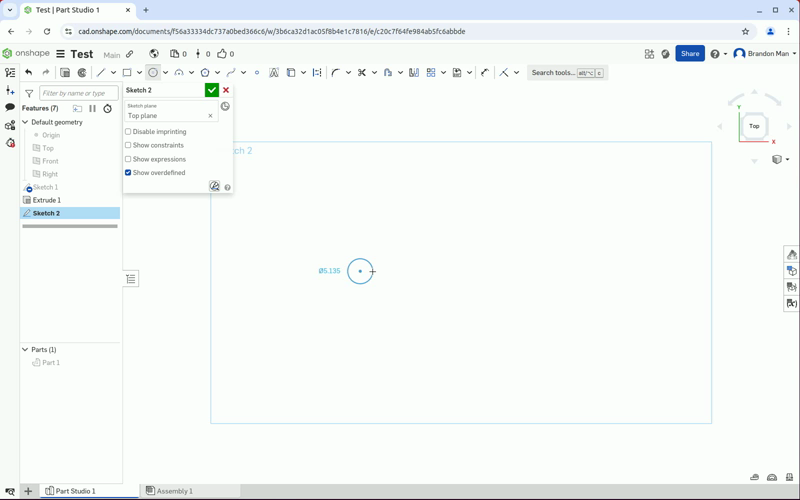
key(esc)
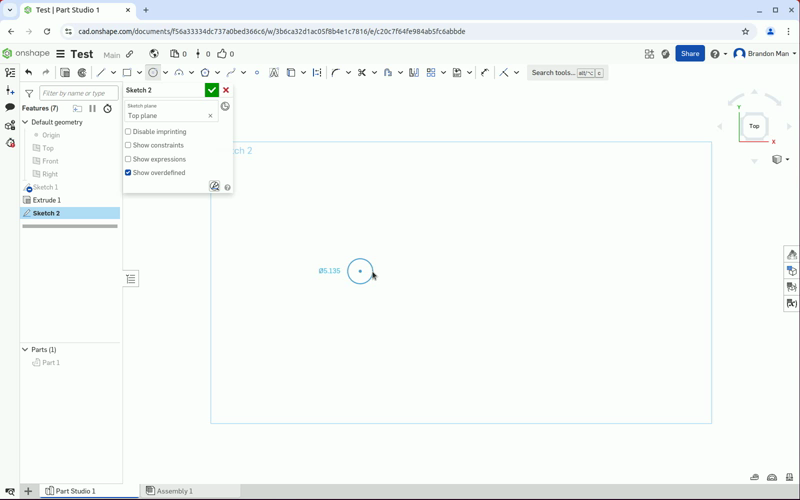
key(c)
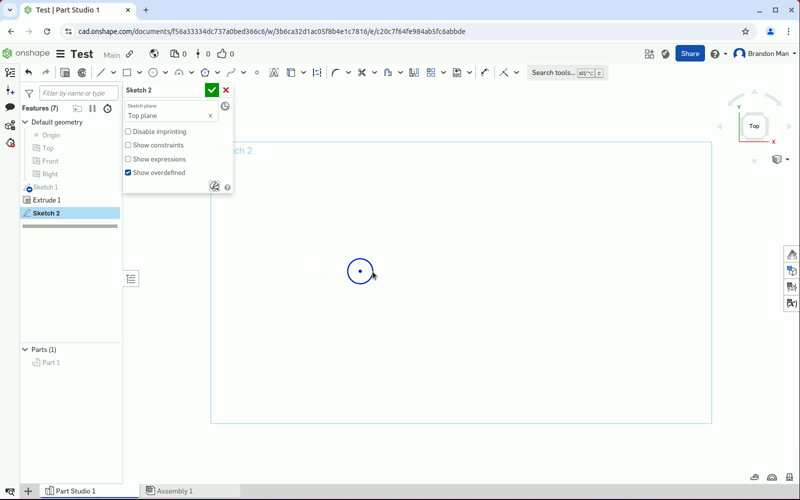
key_down(shift)
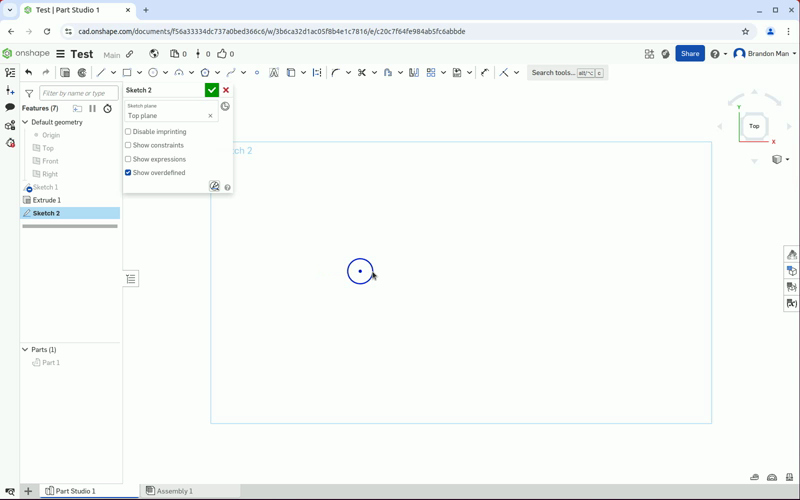
mouse_move(360, 271)
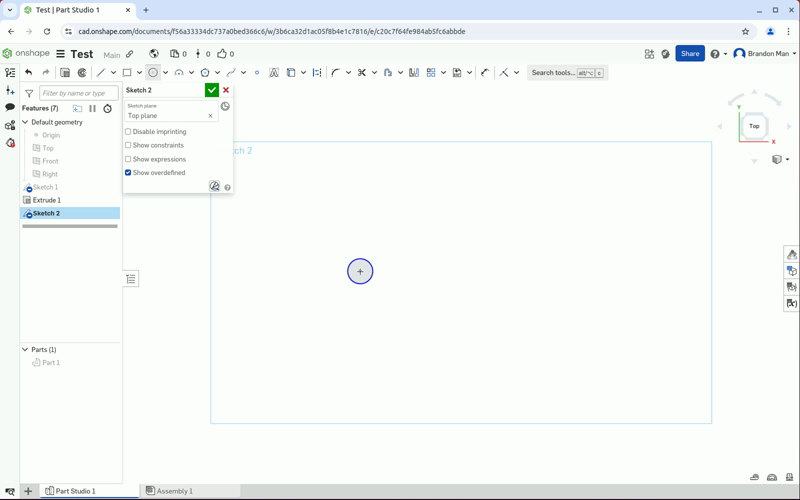
click(360, 271)
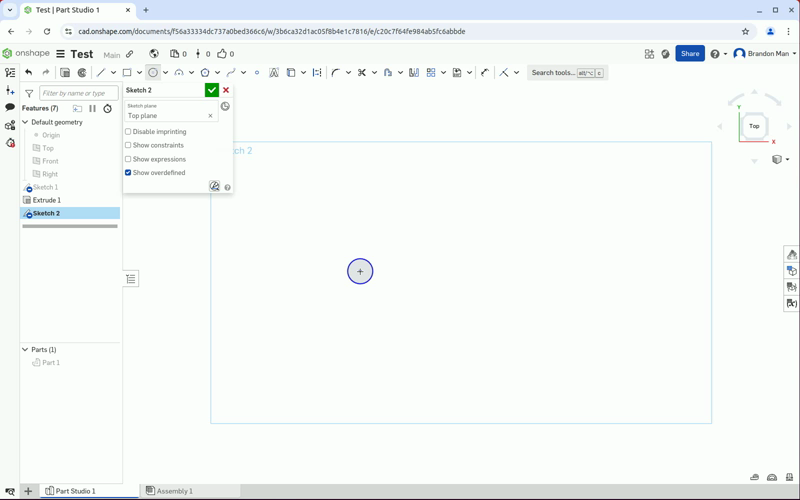
key_up(shift)
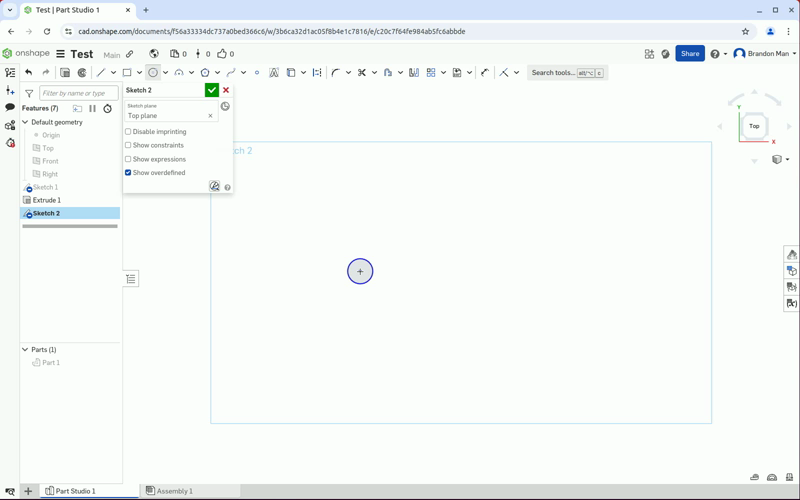
mouse_move(371, 271)
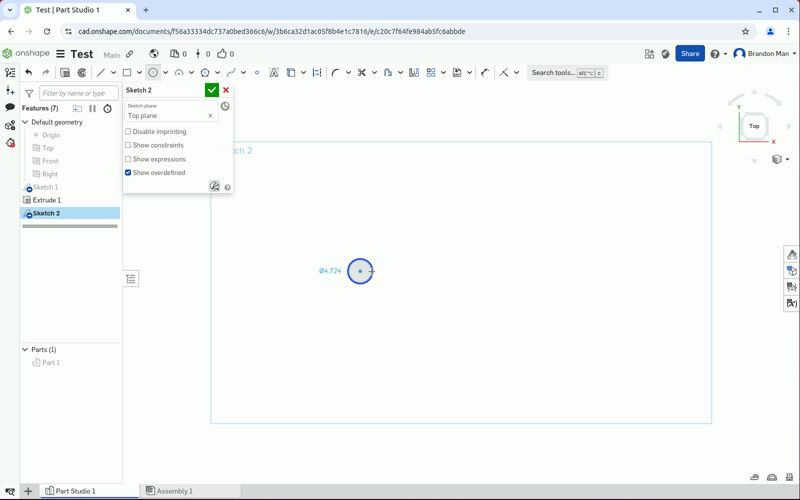
scroll(6)
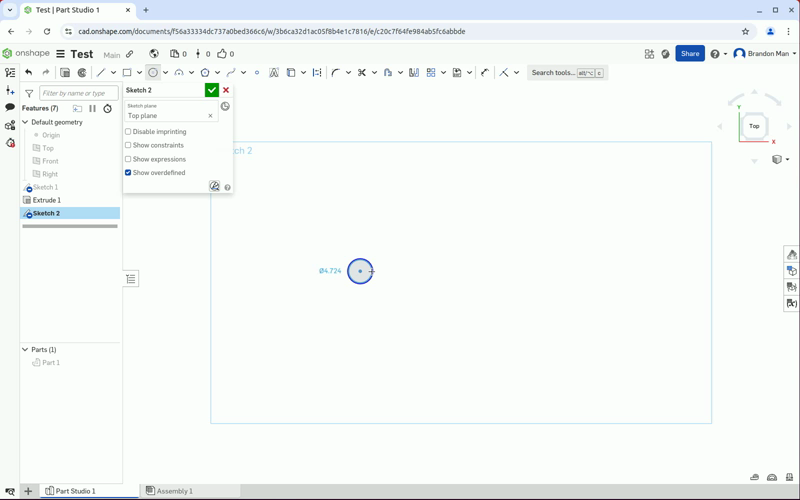
scroll(6)
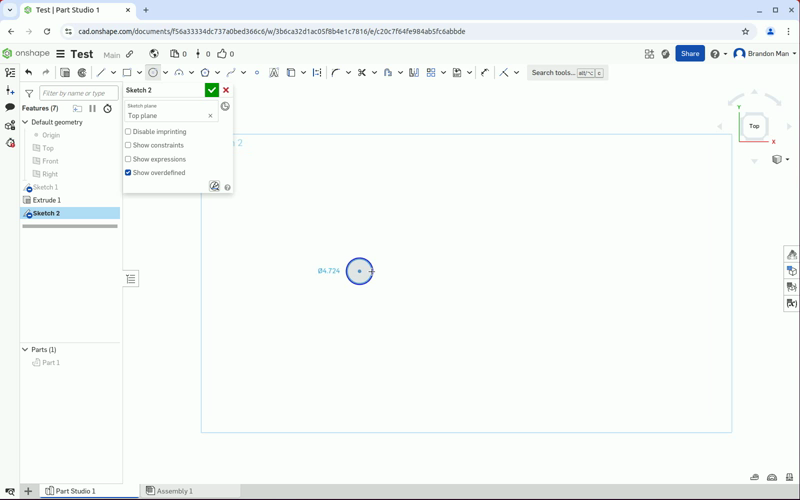
scroll(6)
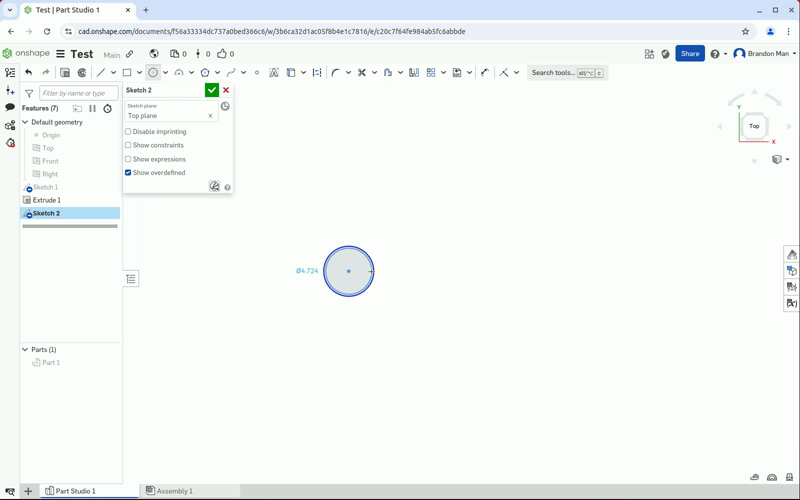
scroll(6)
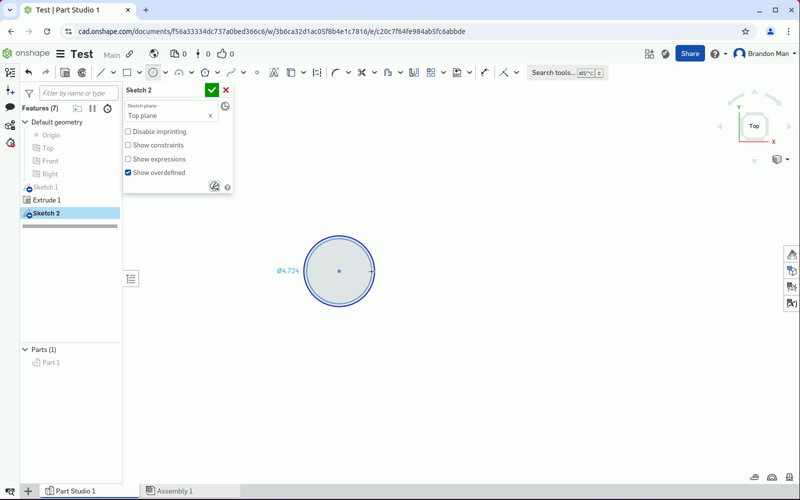
scroll(6)
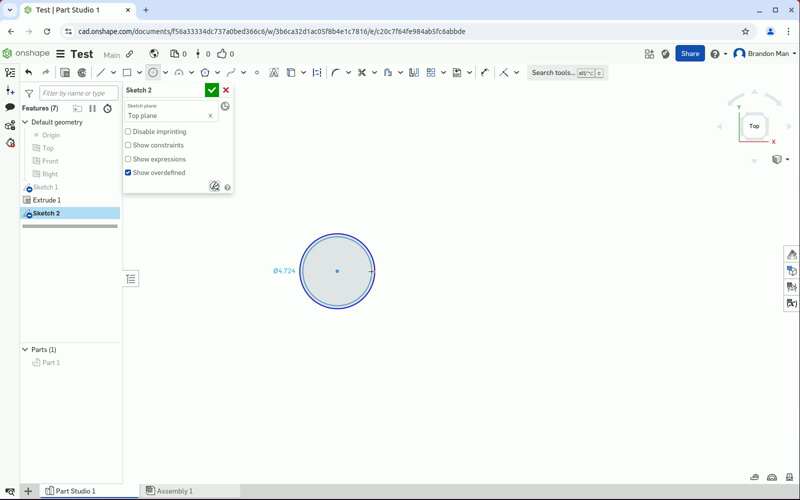
scroll(6)
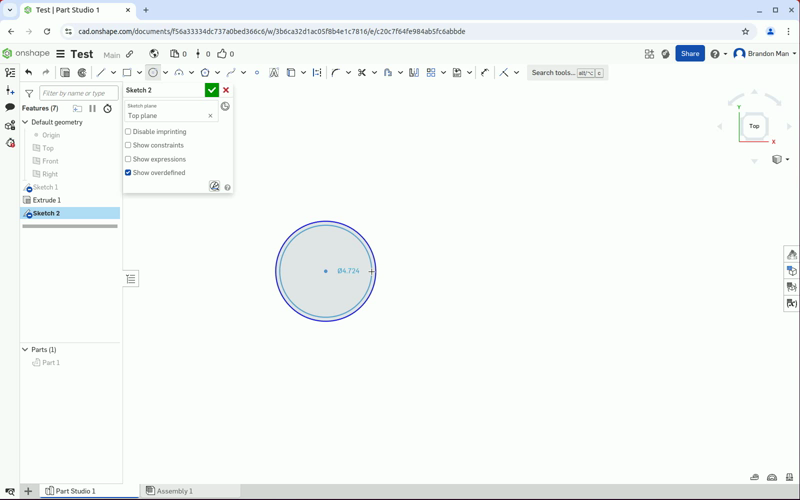
scroll(6)
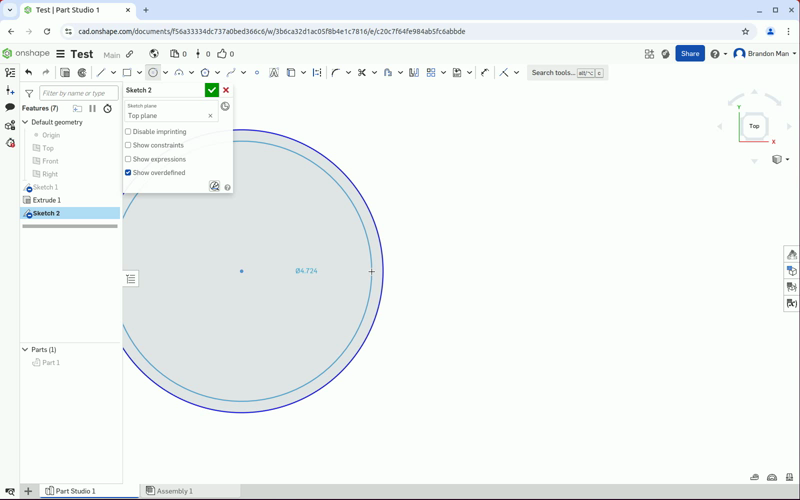
click(371, 271)
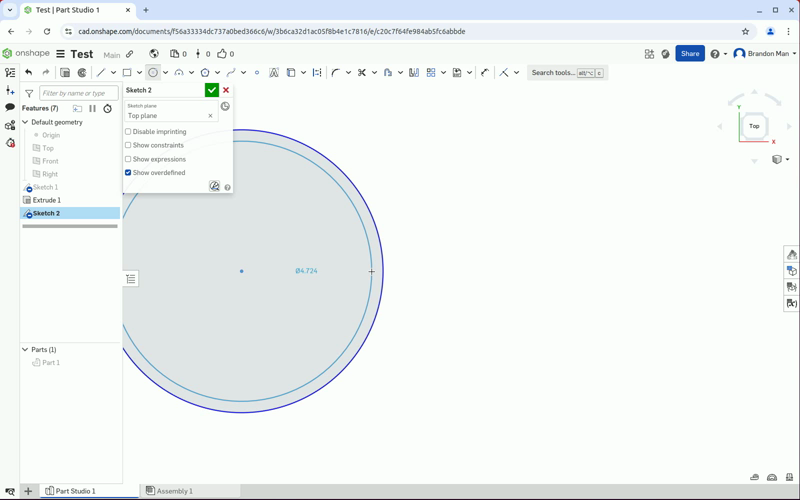
scroll(-6)
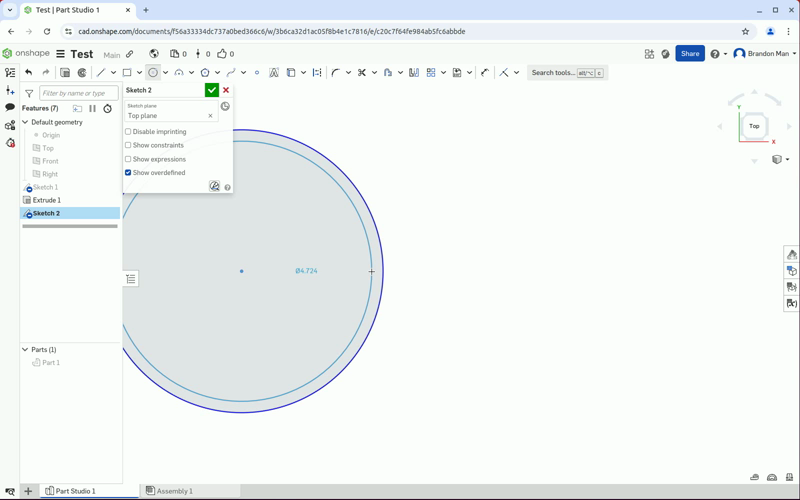
scroll(-6)
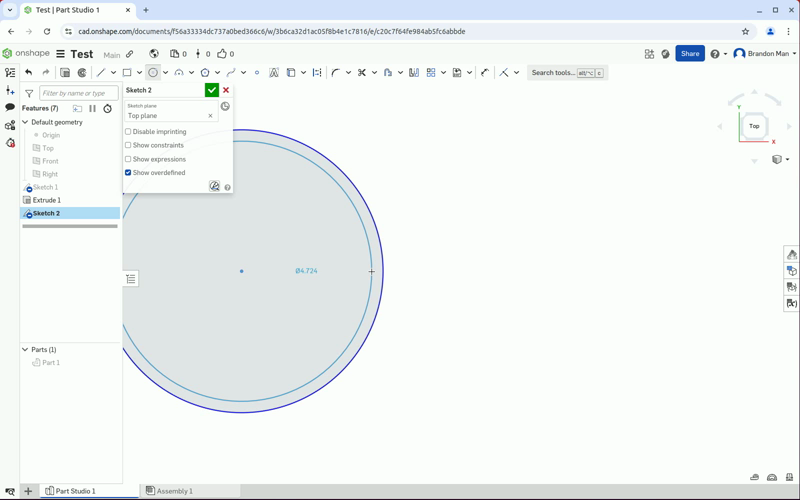
scroll(-6)
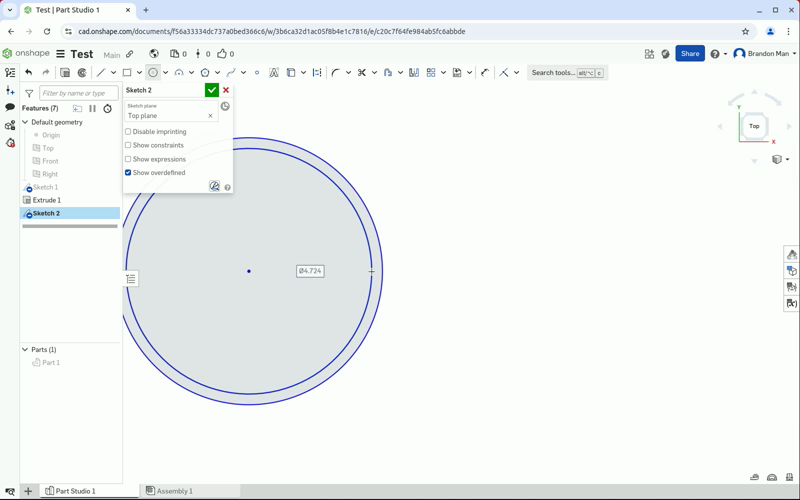
scroll(-6)
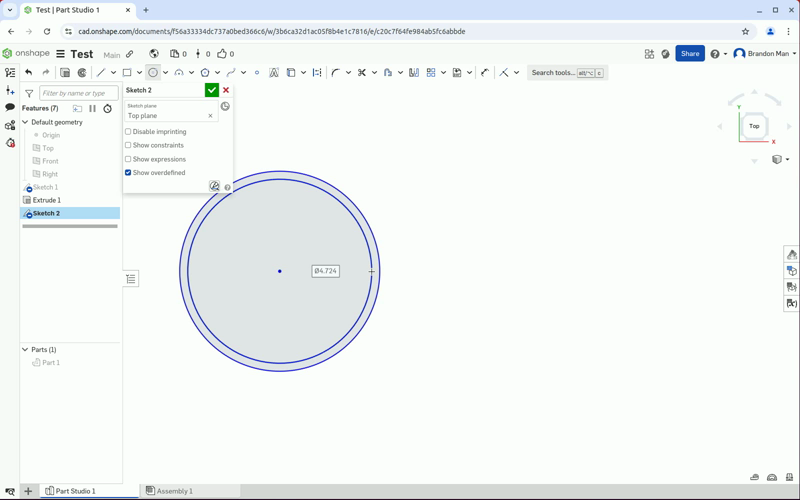
scroll(-6)
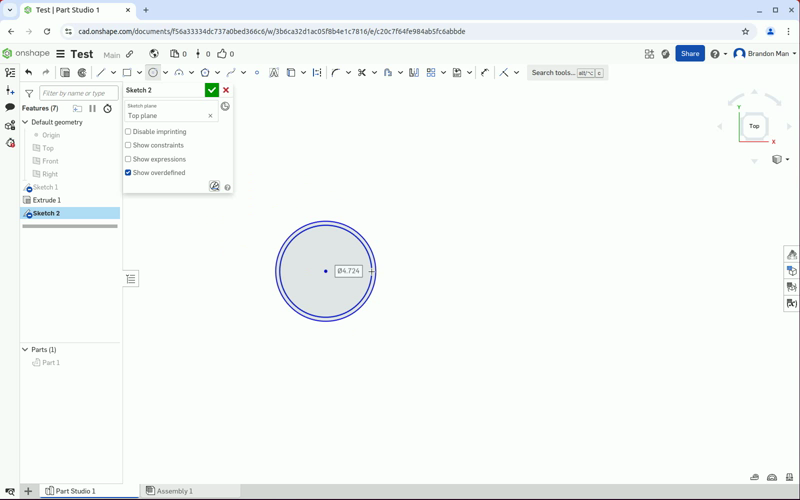
scroll(-6)
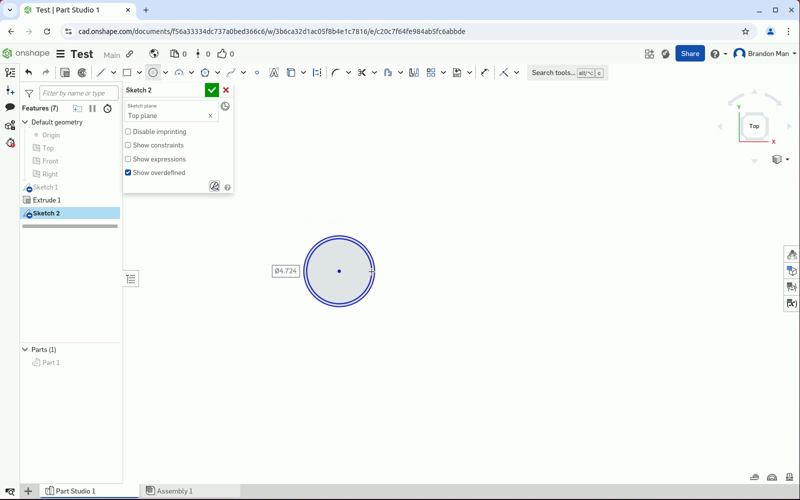
scroll(-6)
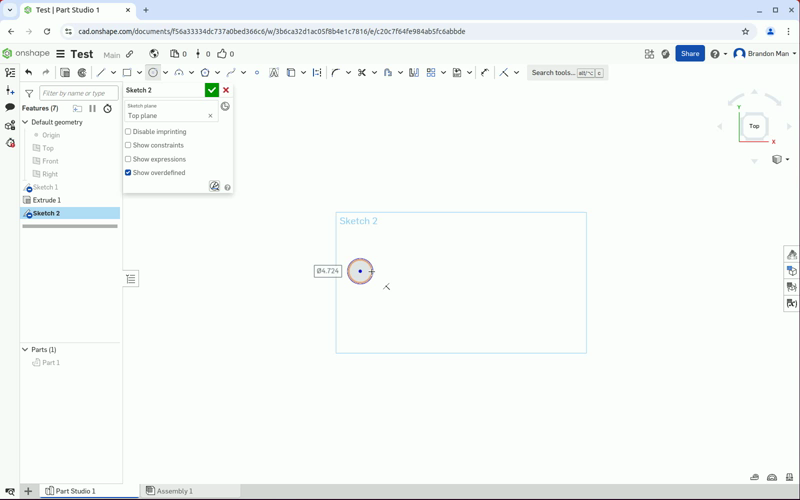
key(esc)
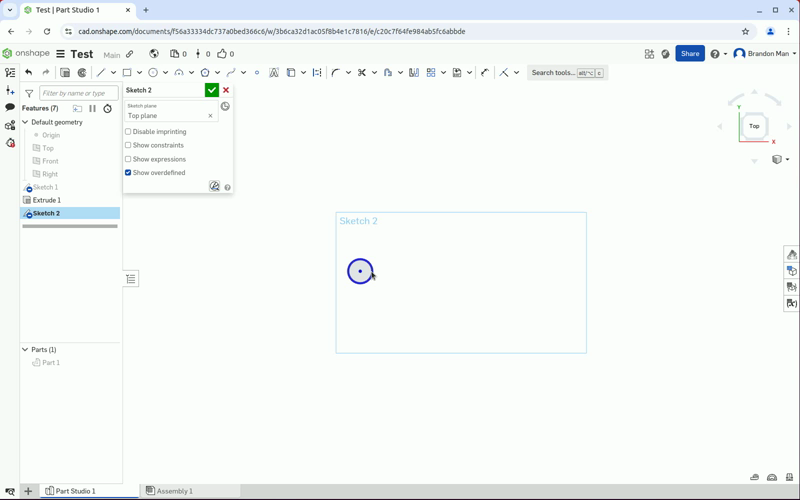
mouse_move(354, 260)
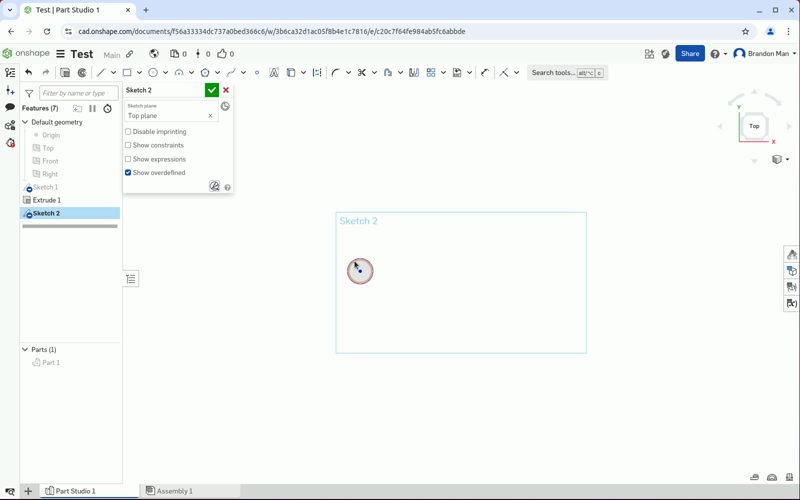
scroll(6)
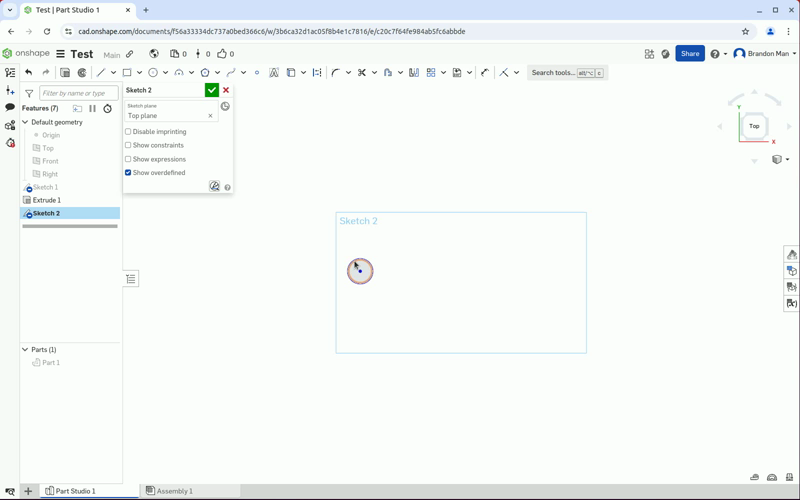
scroll(6)
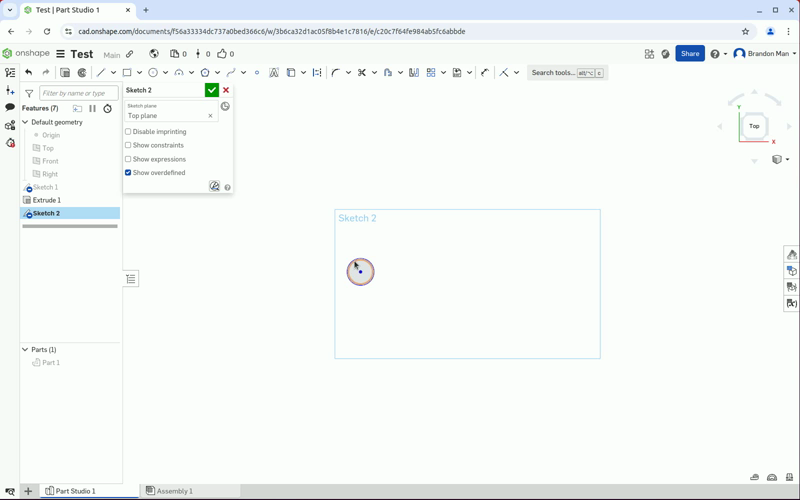
scroll(6)
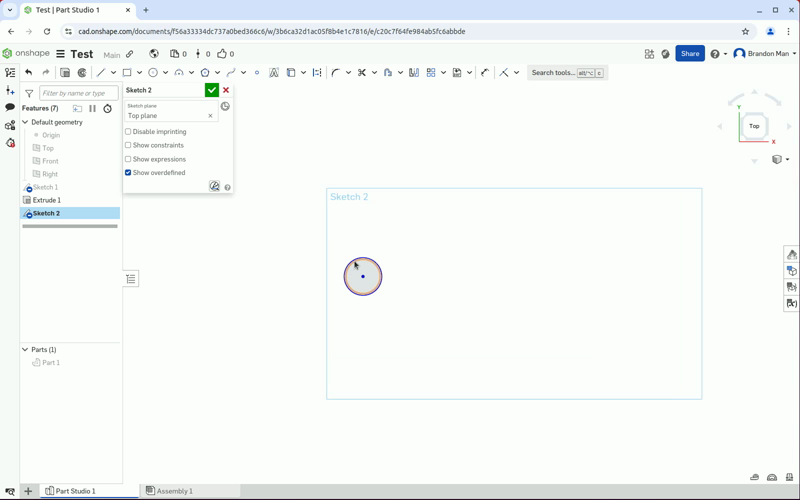
scroll(6)
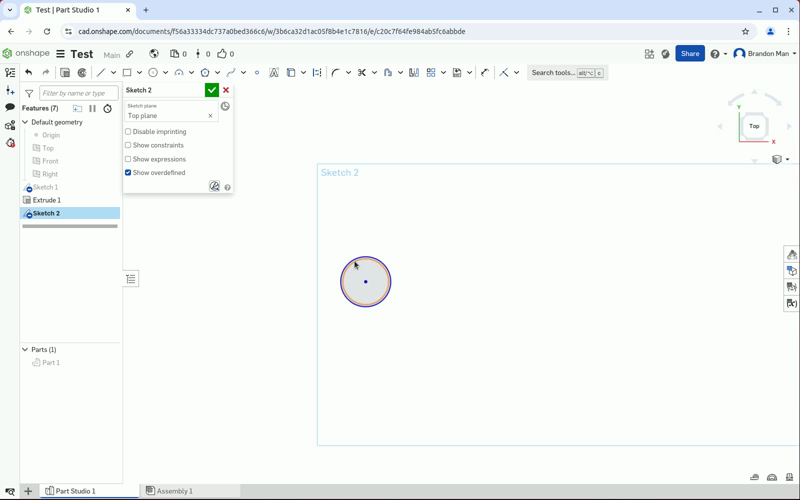
scroll(6)
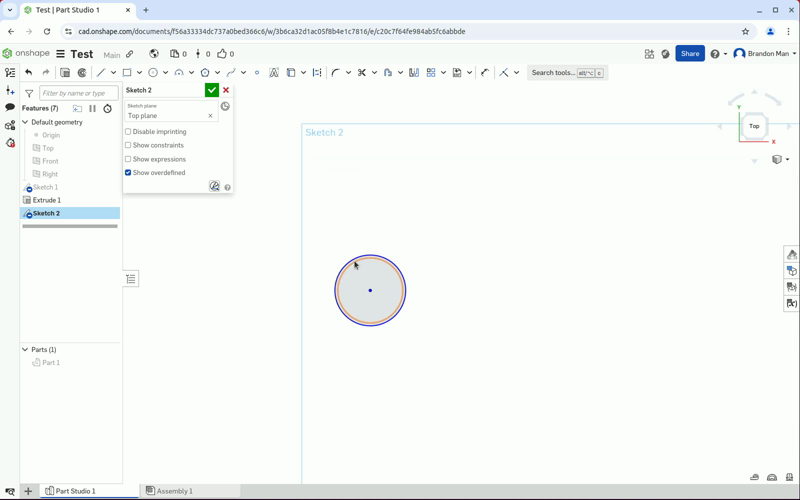
scroll(6)
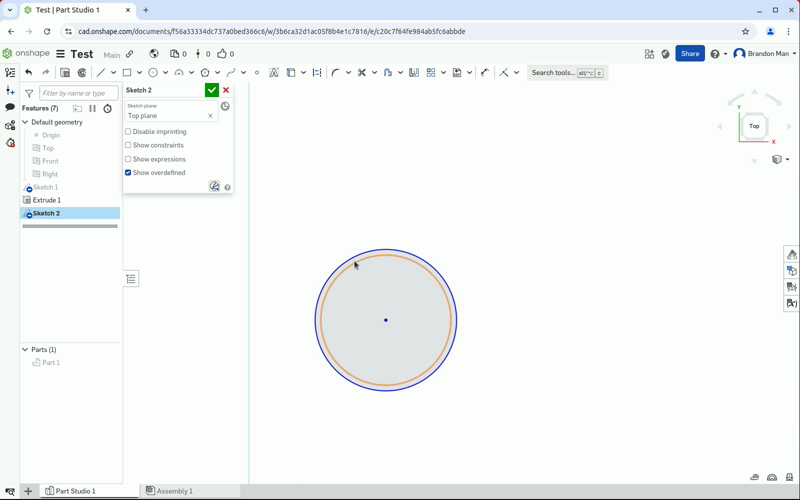
scroll(6)
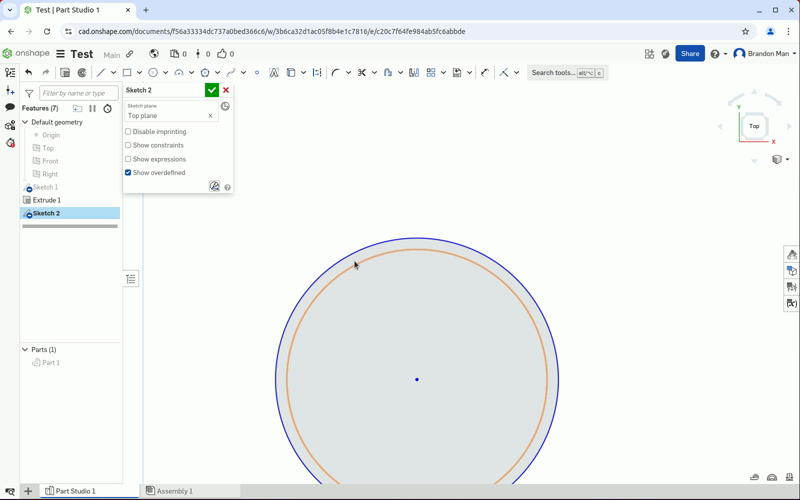
click(354, 260)
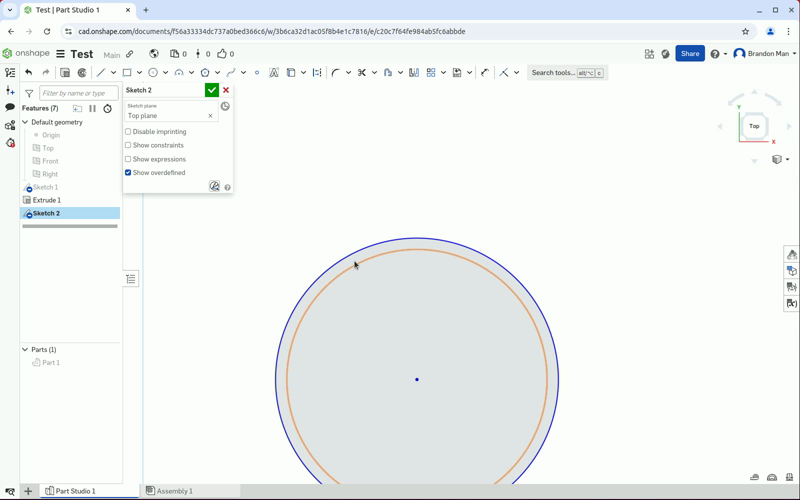
scroll(-6)
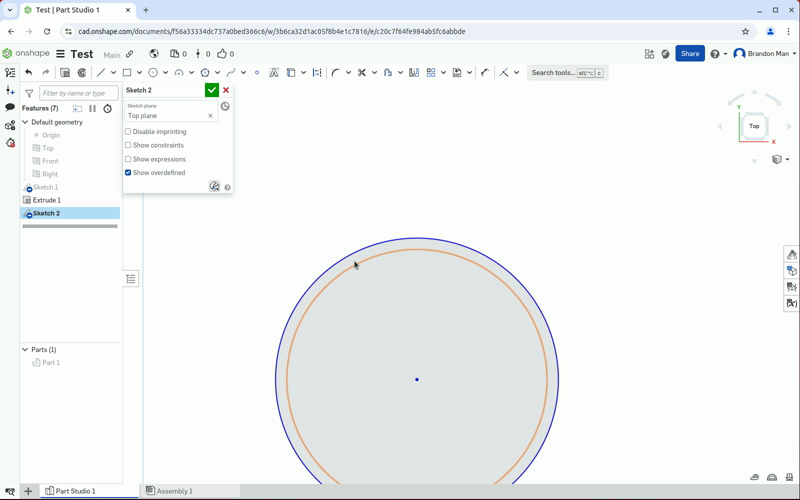
scroll(-6)
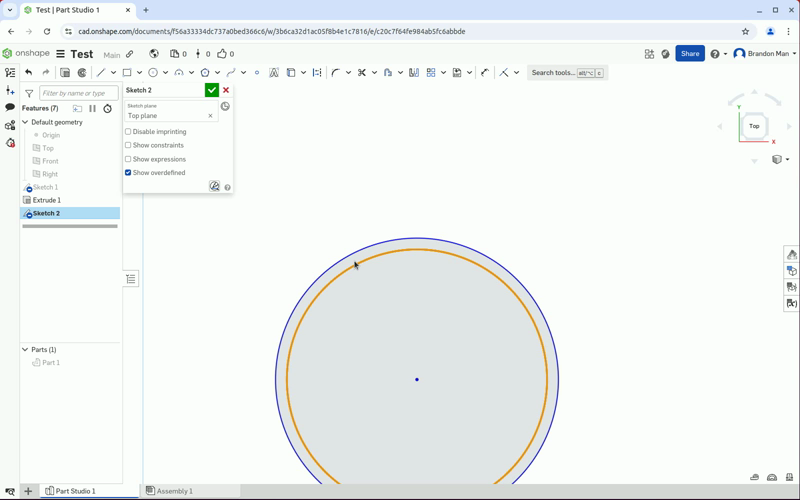
scroll(-6)
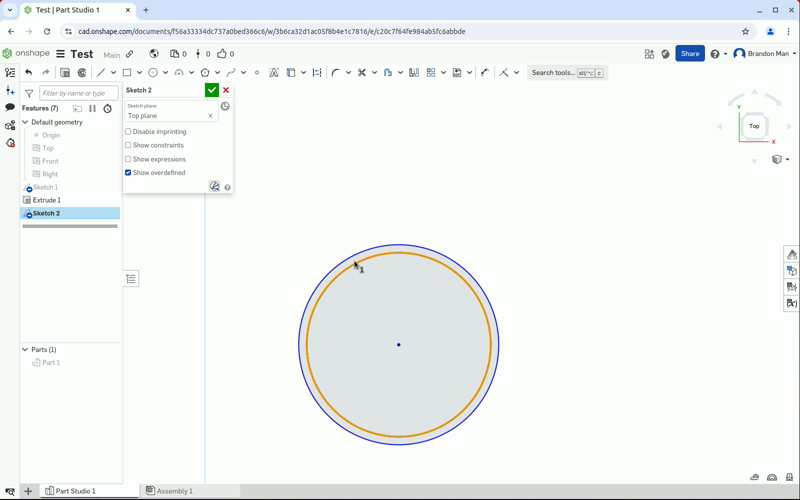
scroll(-6)
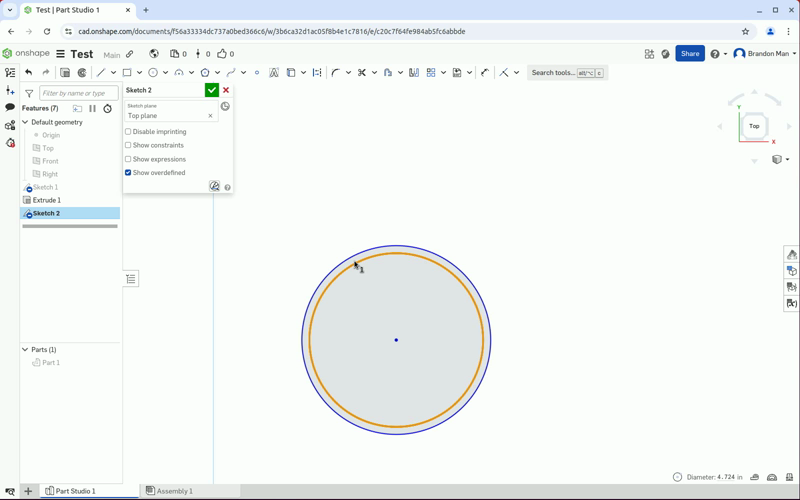
scroll(-6)
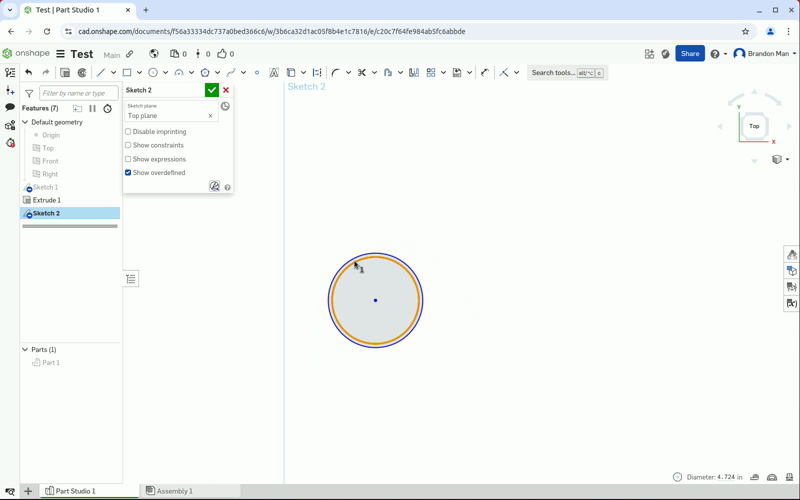
scroll(-6)
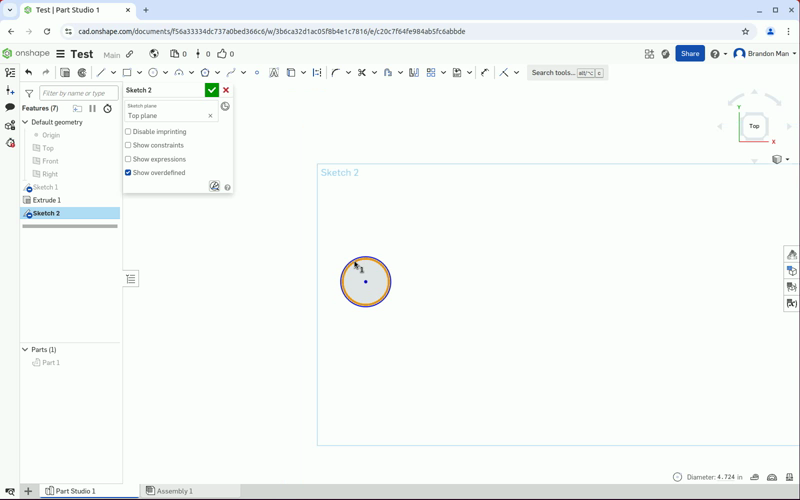
scroll(-6)
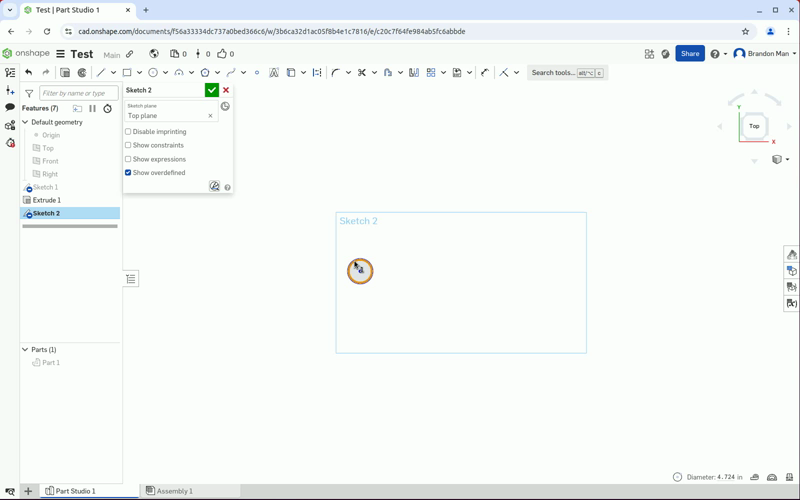
mouse_move(73, 352)
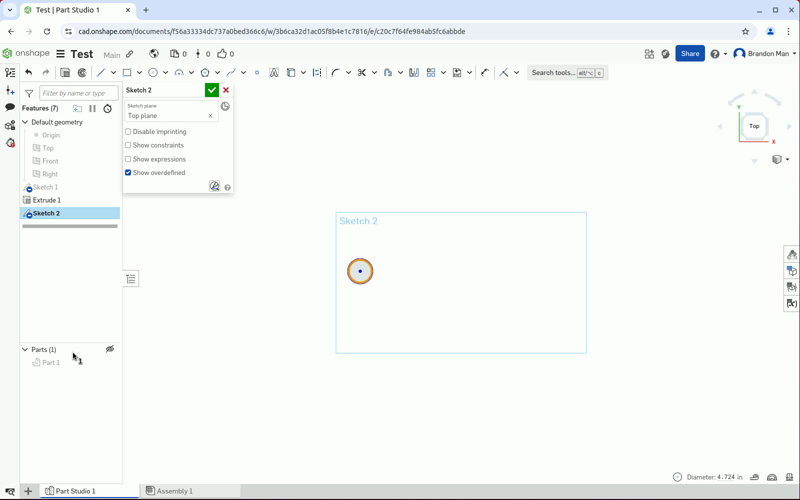
key(shift+y)
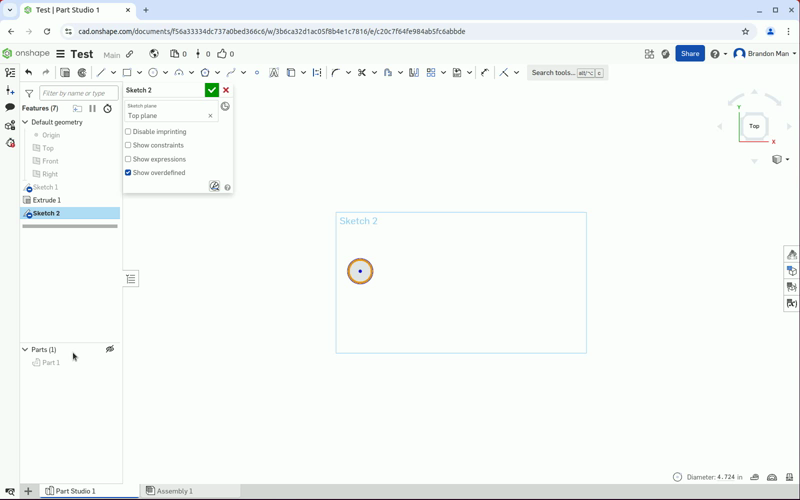
key(shift+e)
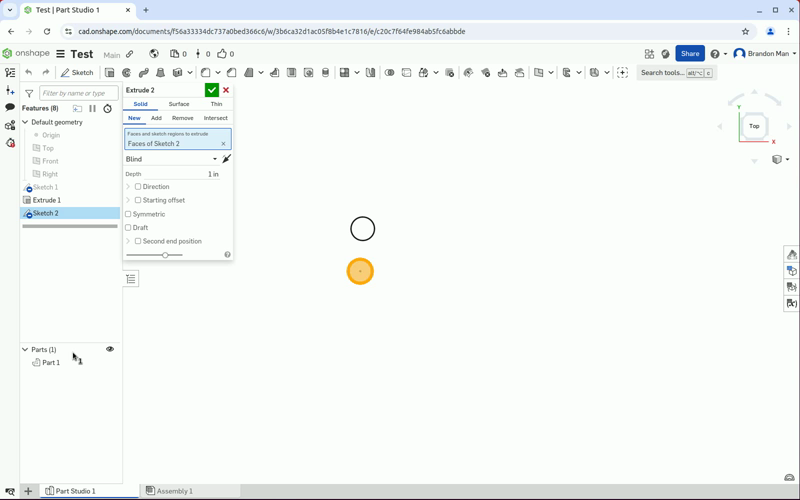
mouse_move(143, 106)
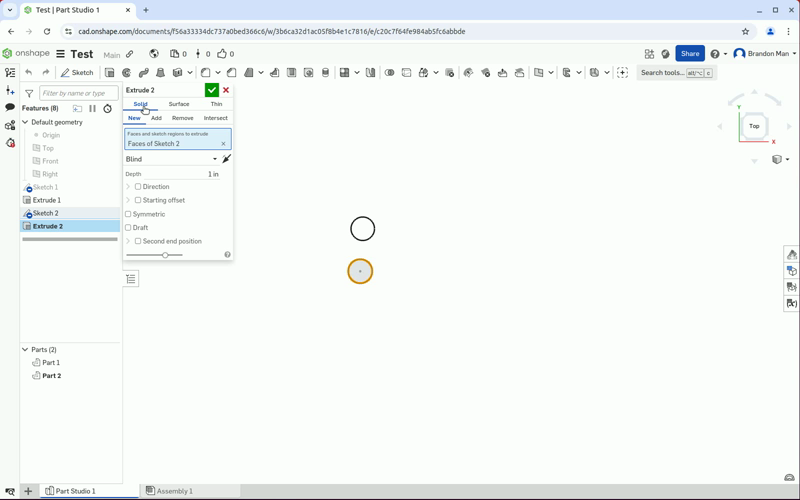
click(143, 106)
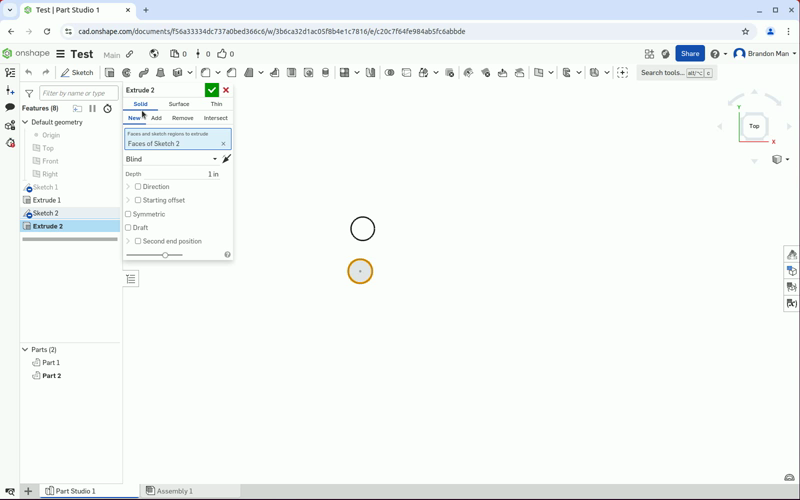
mouse_move(137, 120)
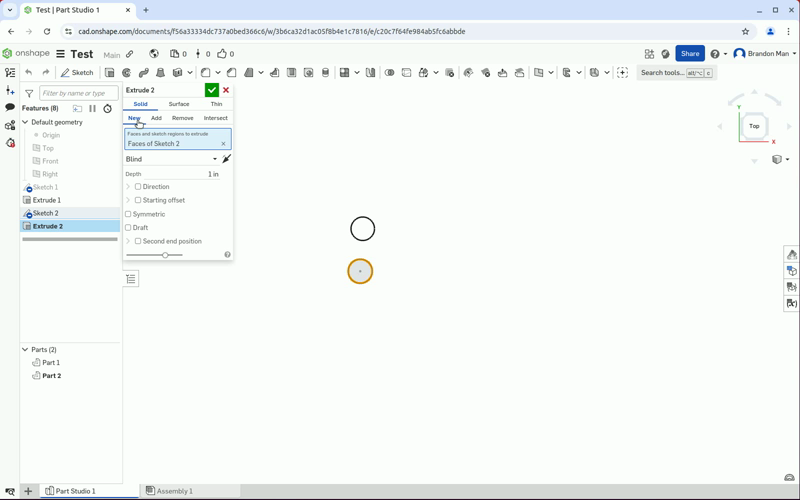
click(137, 120)
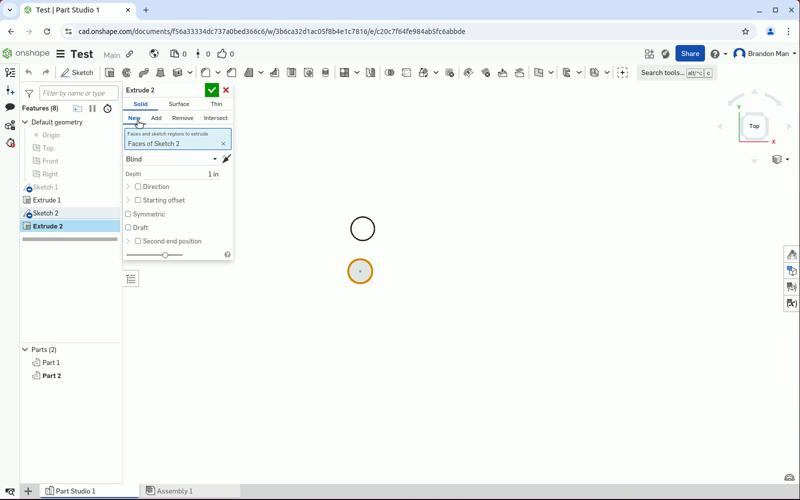
key(tab, 4)
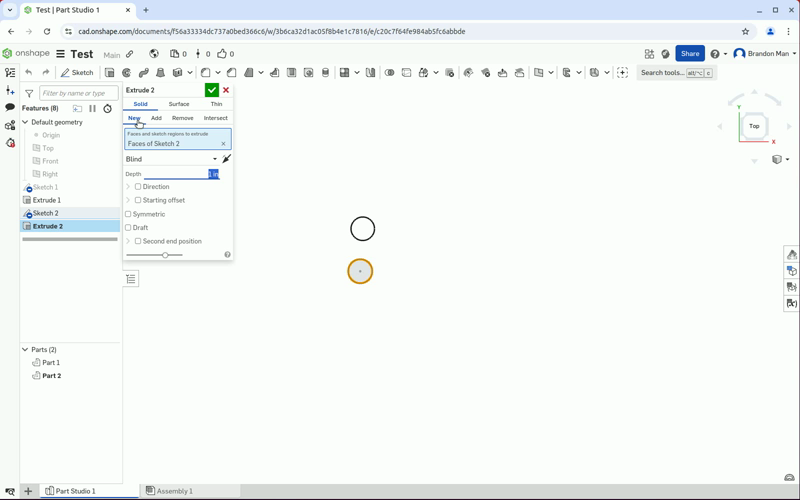
text(8.184)
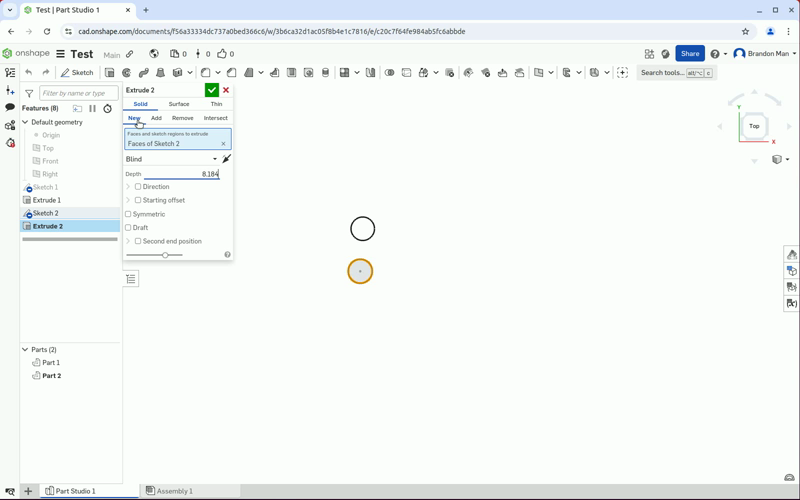
key(enter)
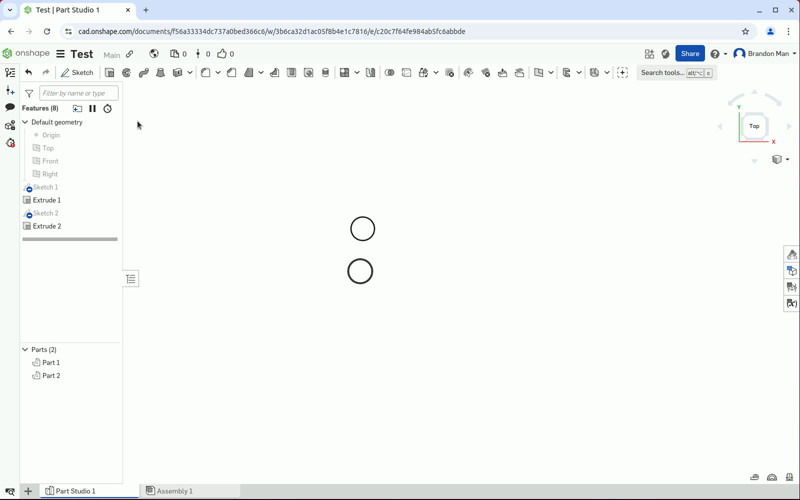
key(shift+h)
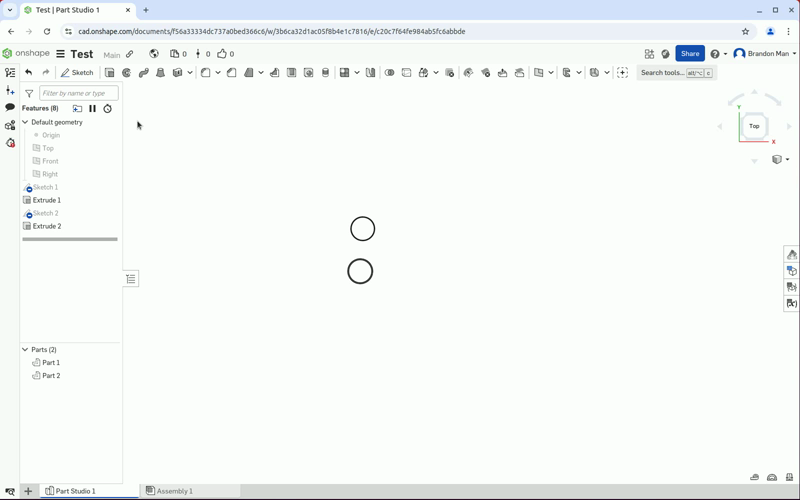
key(shift+h)
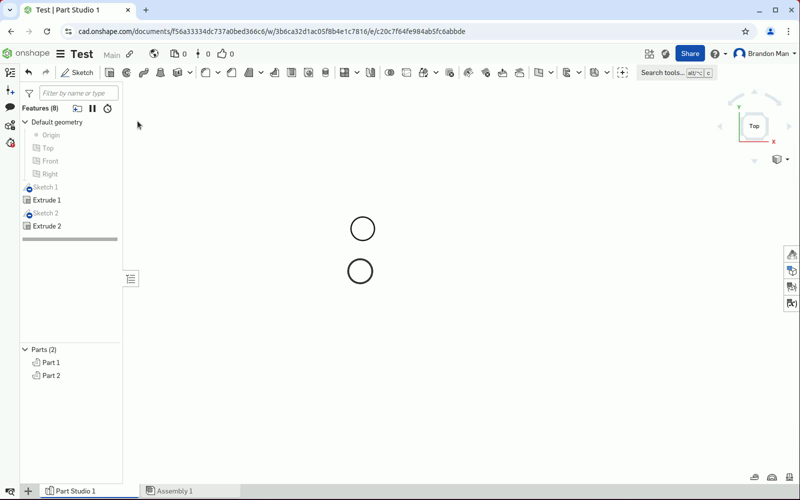
mouse_move(73, 189)
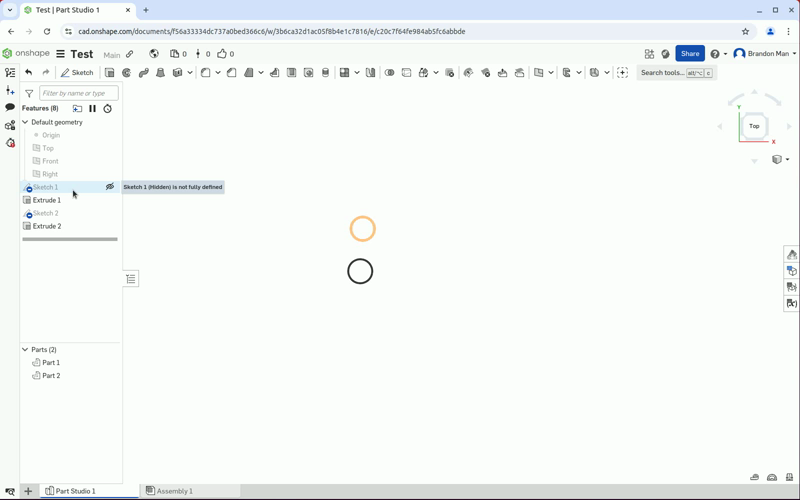
click(73, 189)
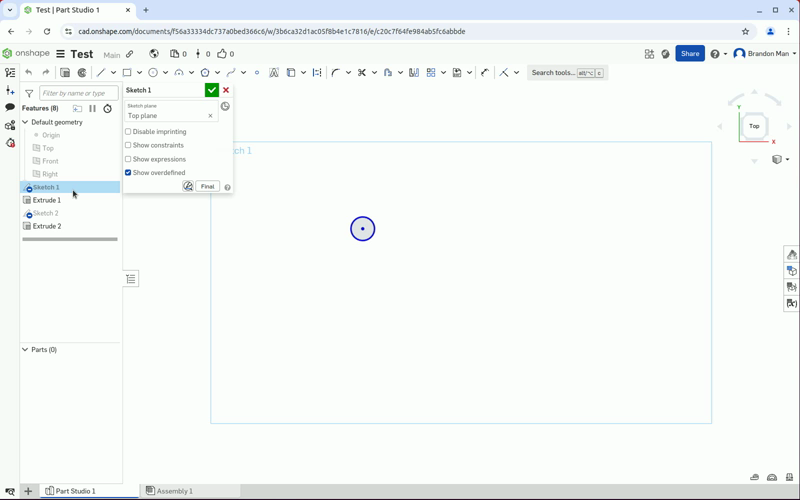
mouse_move(229, 92)
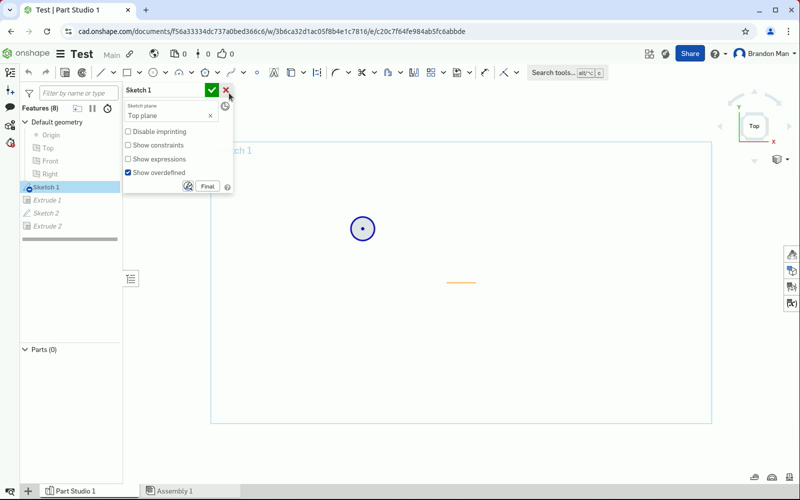
click(229, 92)
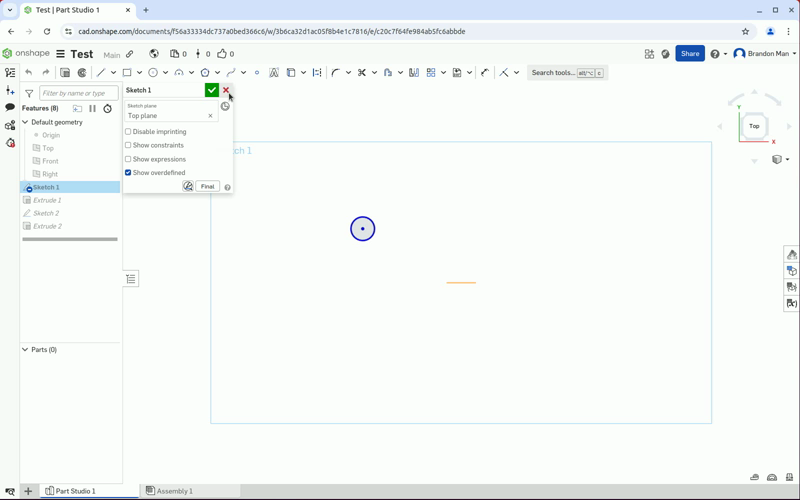
key(shift+s)
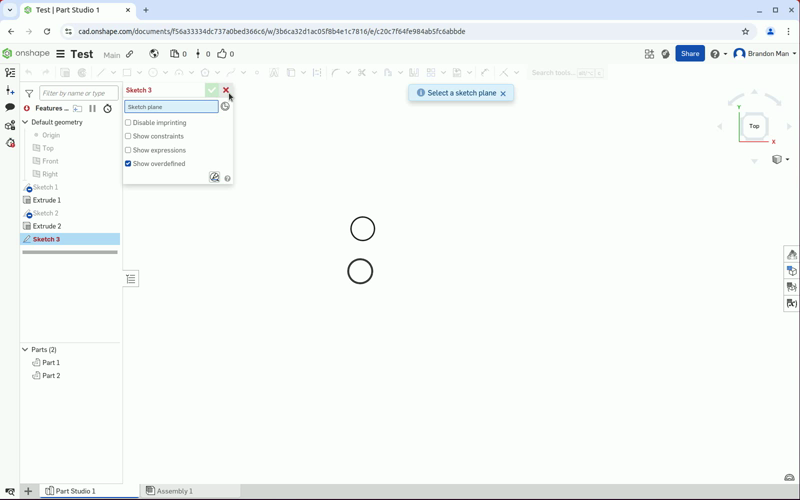
mouse_move(73, 150)
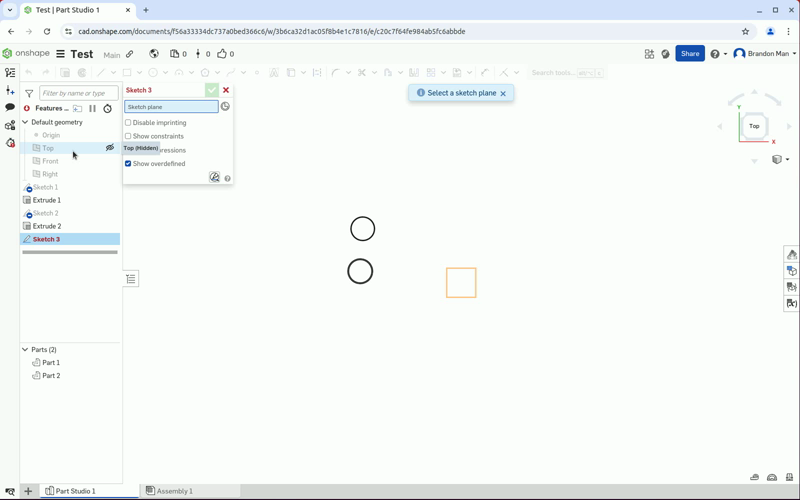
click(73, 150)
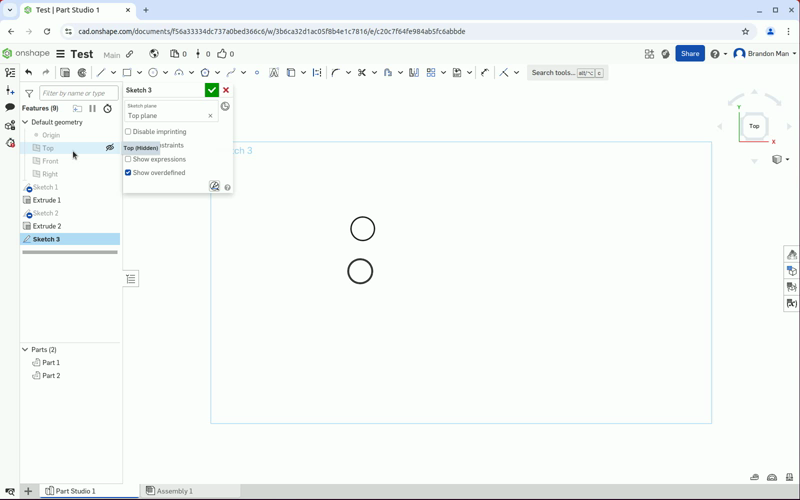
mouse_move(73, 352)
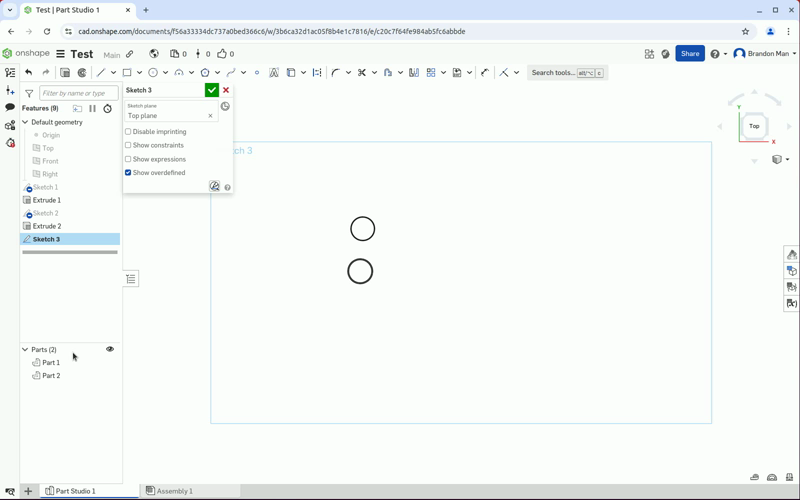
key(y)
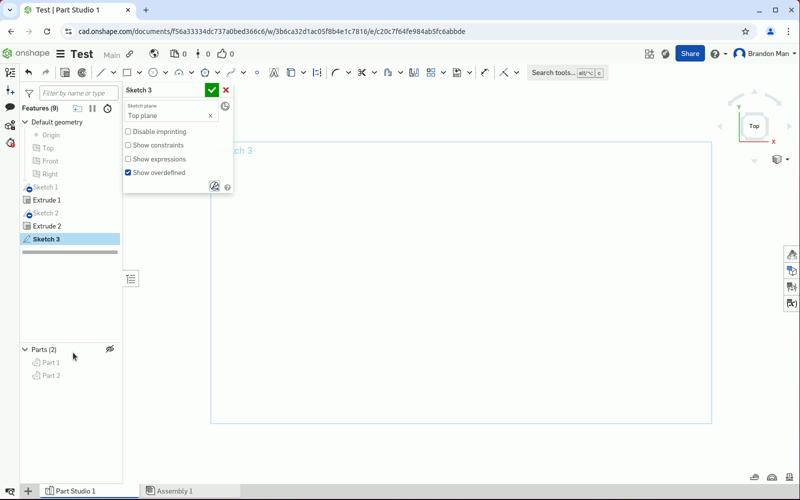
key(c)
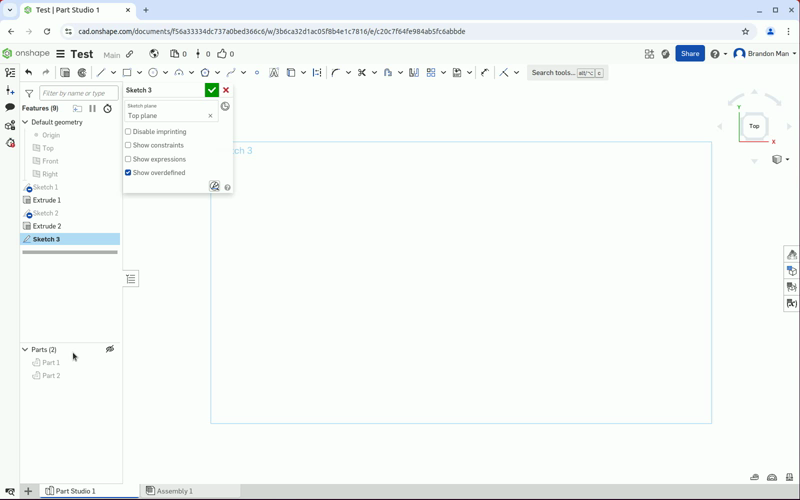
key_down(shift)
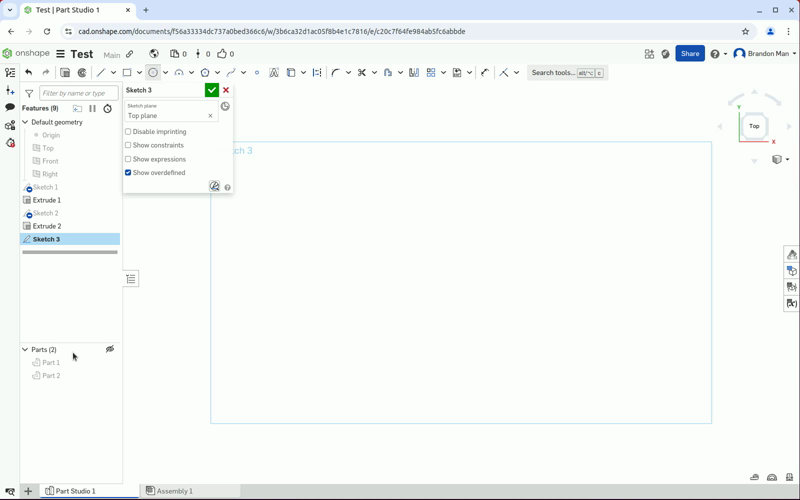
mouse_move(418, 226)
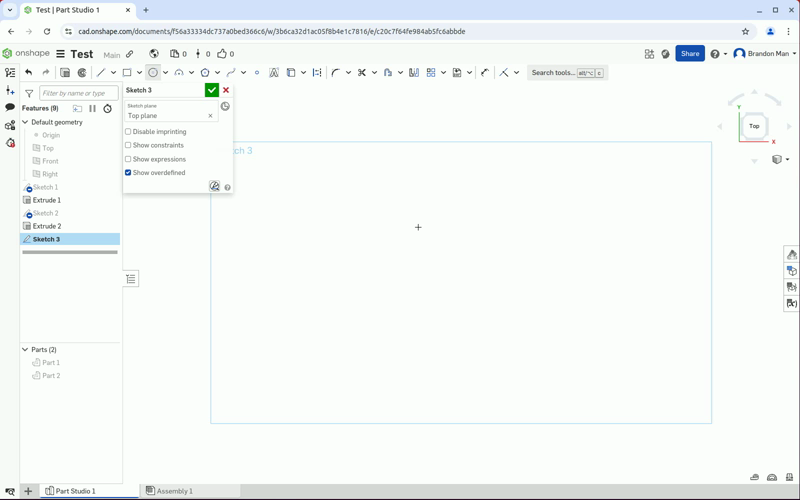
click(418, 226)
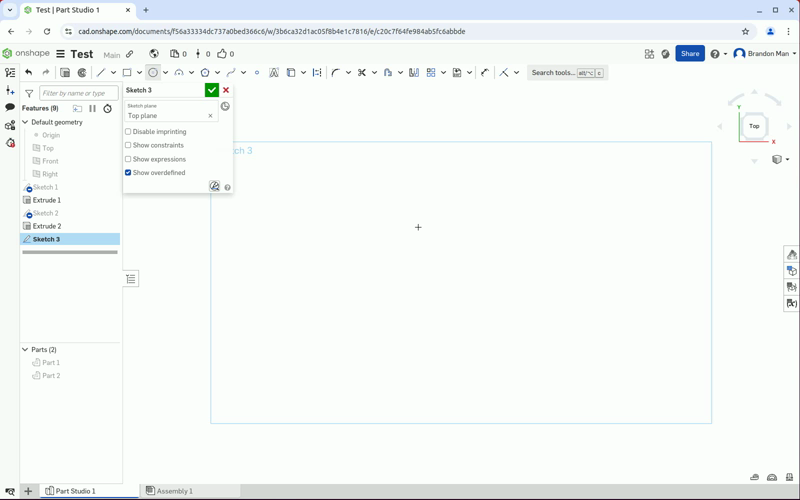
key_up(shift)
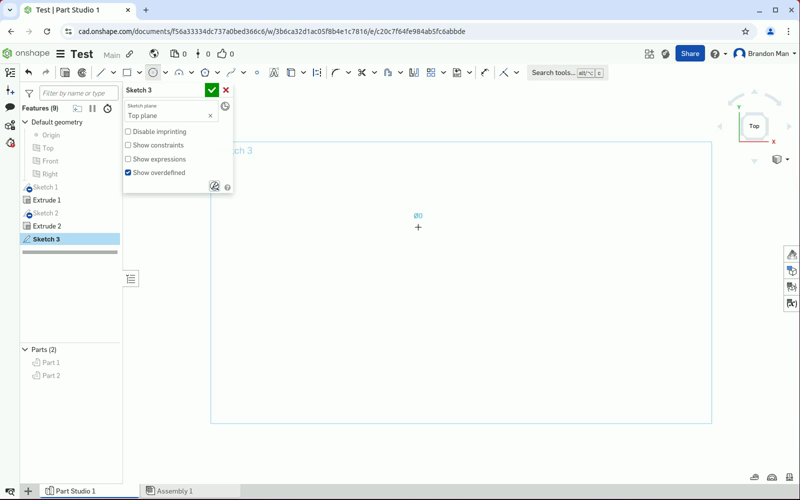
mouse_move(430, 226)
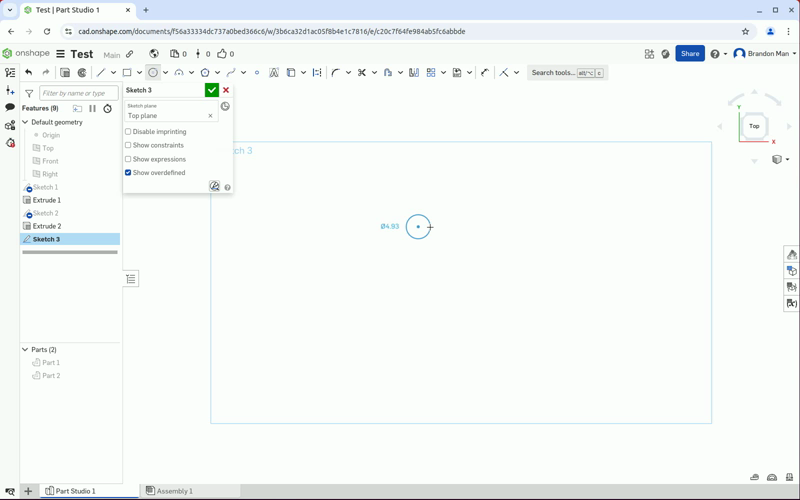
click(430, 226)
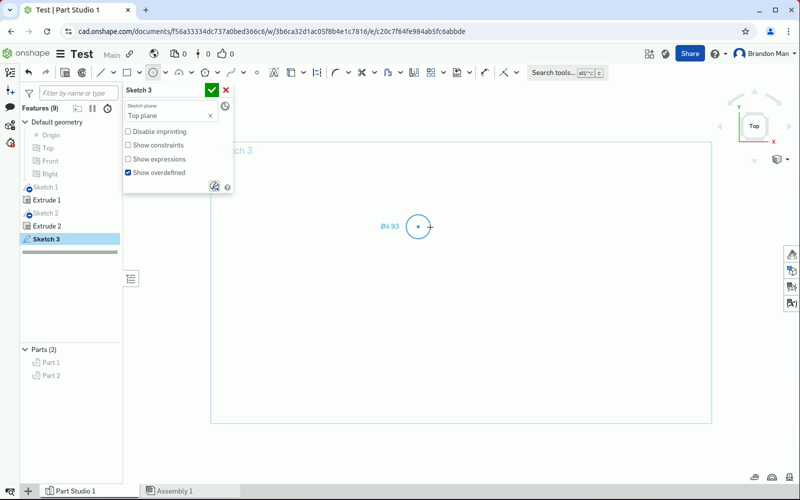
key(esc)
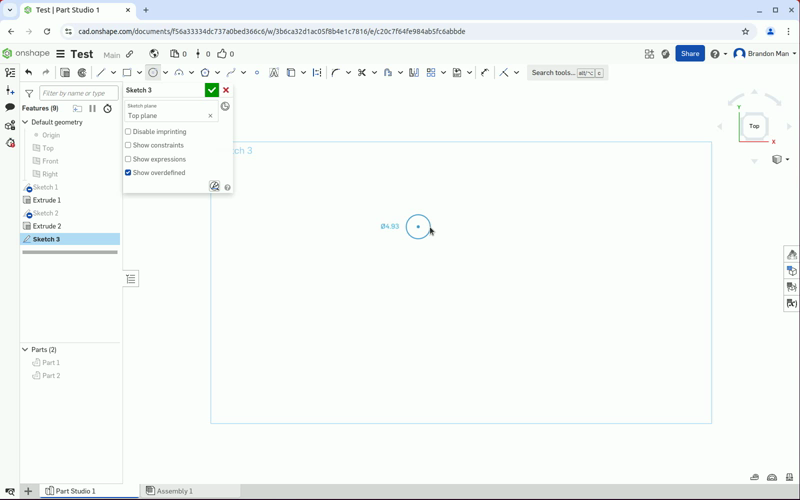
key(c)
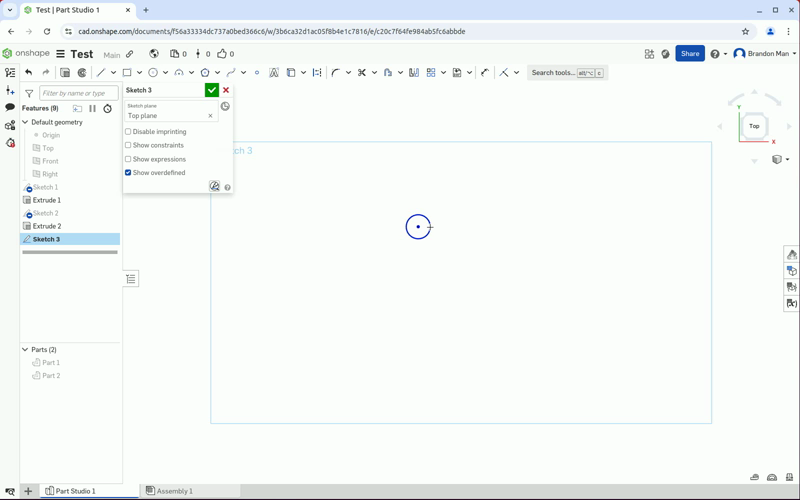
key_down(shift)
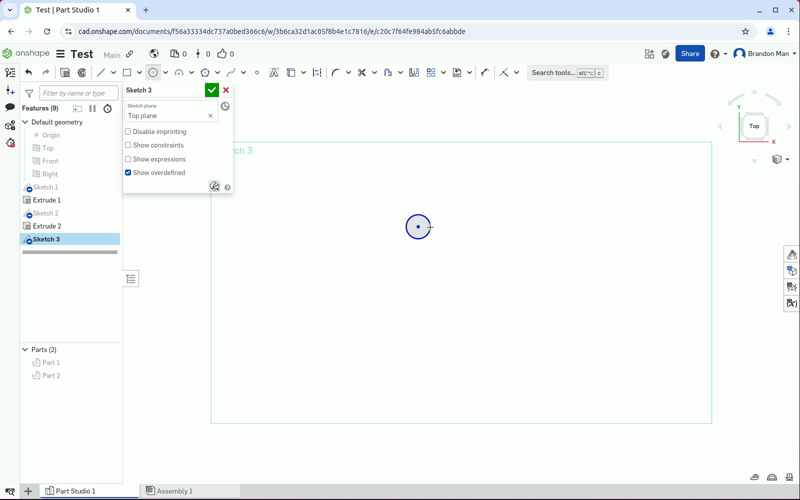
mouse_move(418, 226)
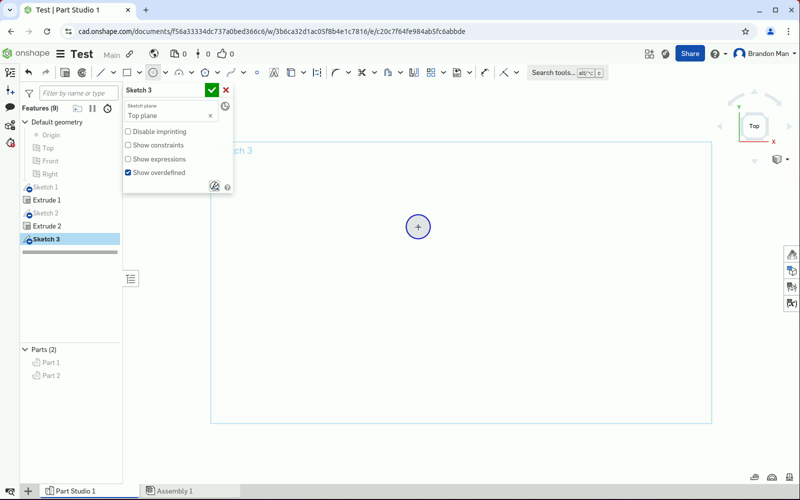
click(418, 226)
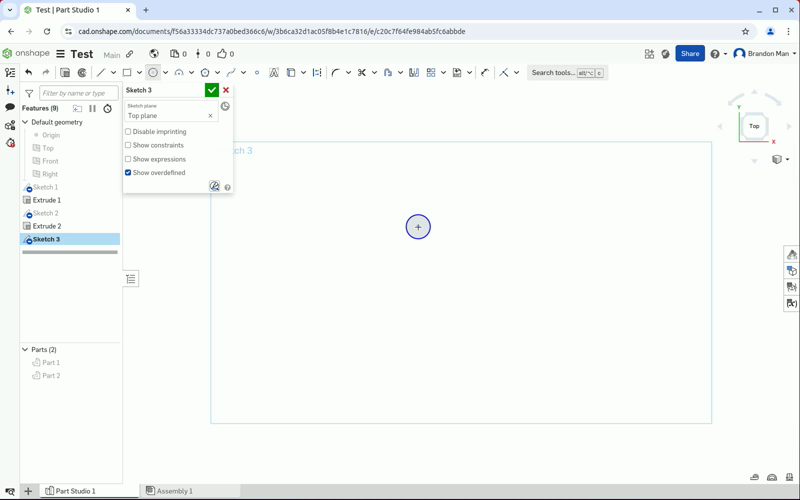
key_up(shift)
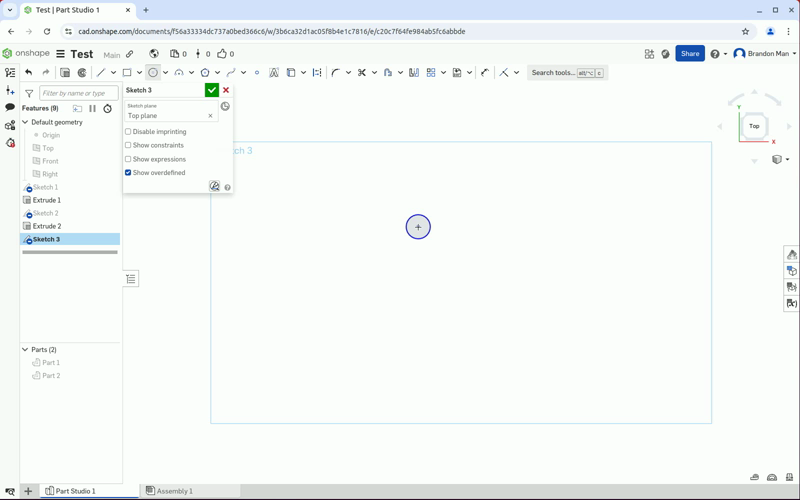
mouse_move(429, 226)
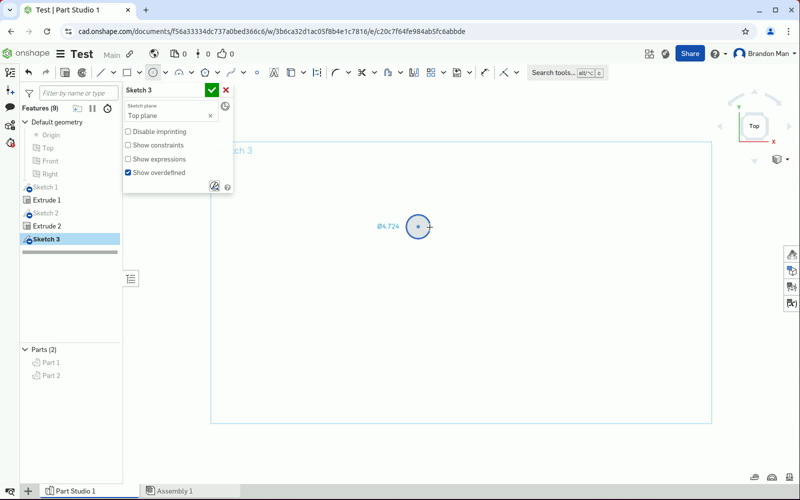
scroll(6)
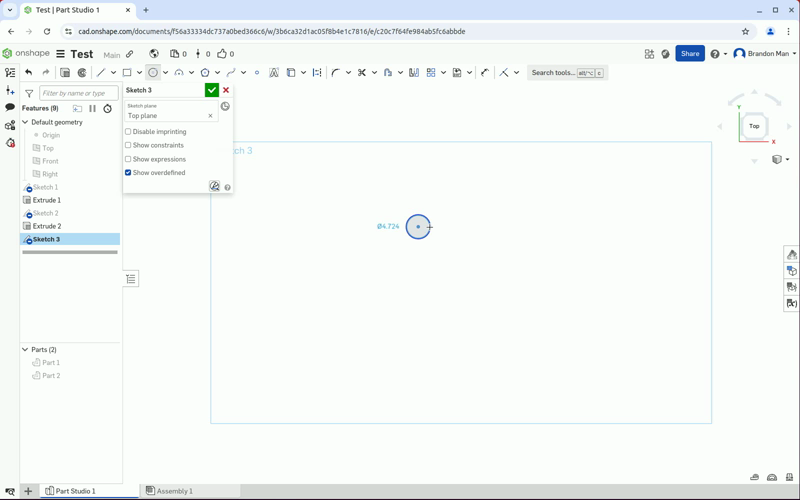
scroll(6)
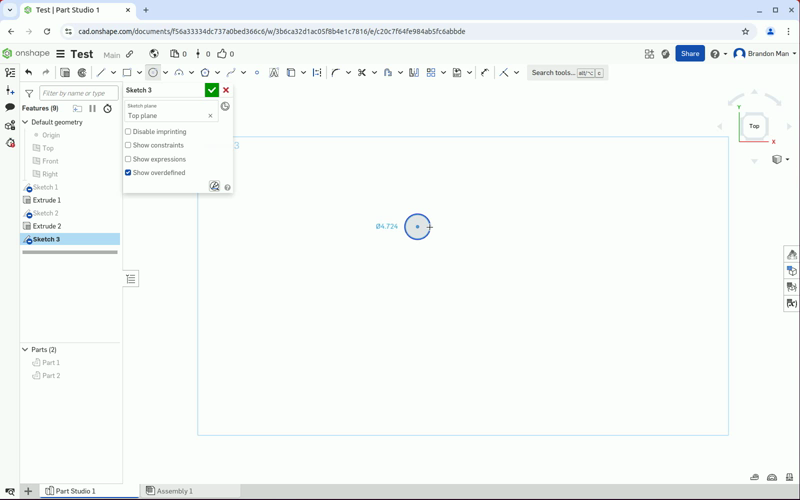
scroll(6)
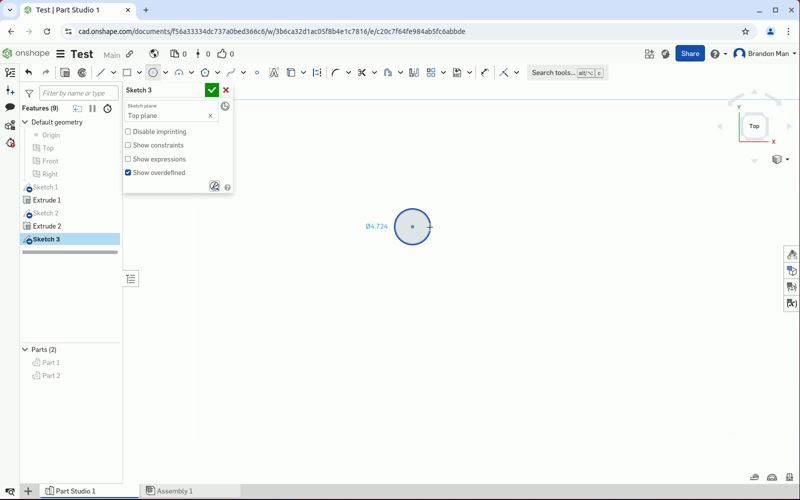
scroll(6)
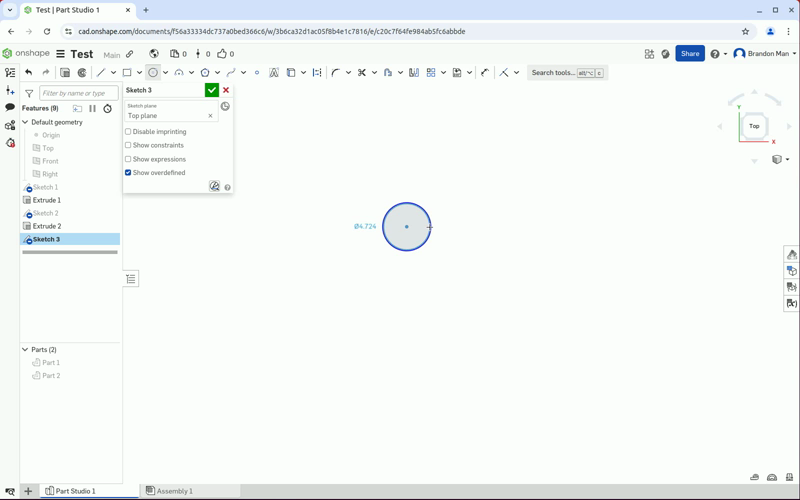
scroll(6)
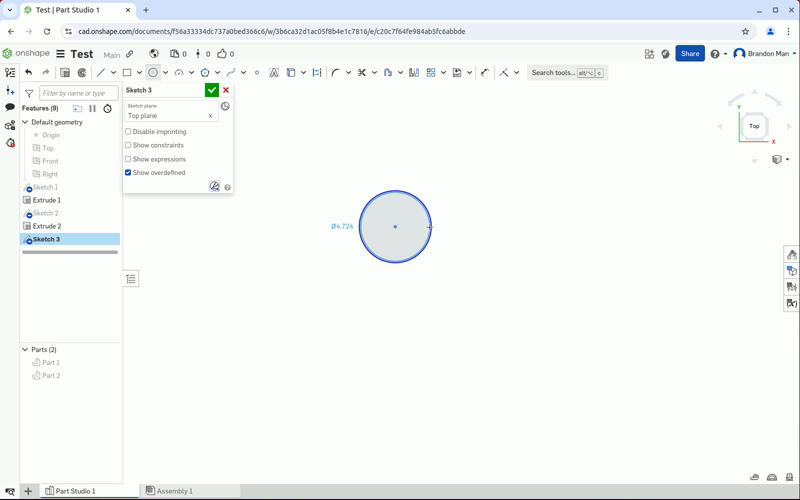
scroll(6)
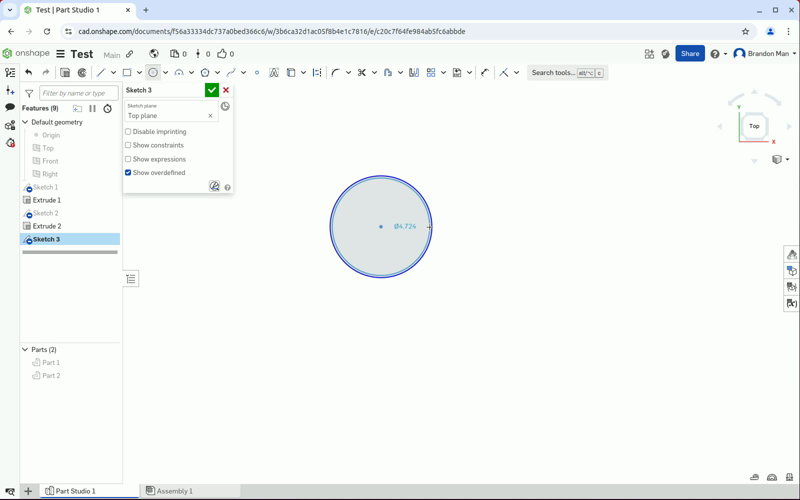
scroll(6)
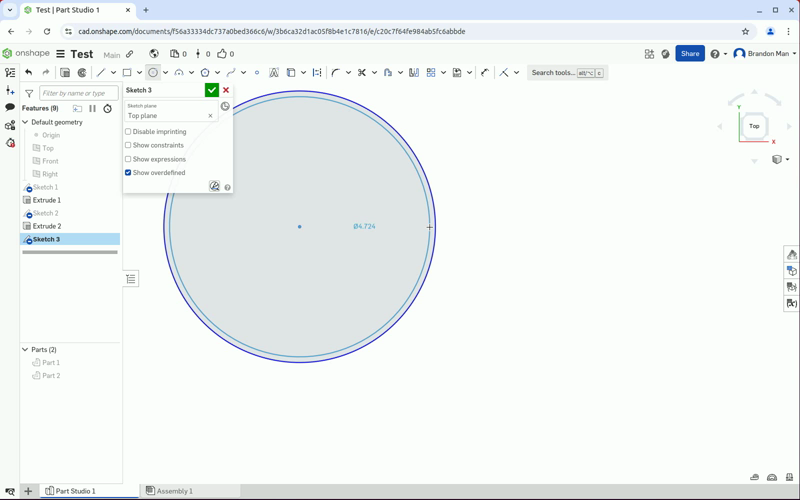
click(429, 226)
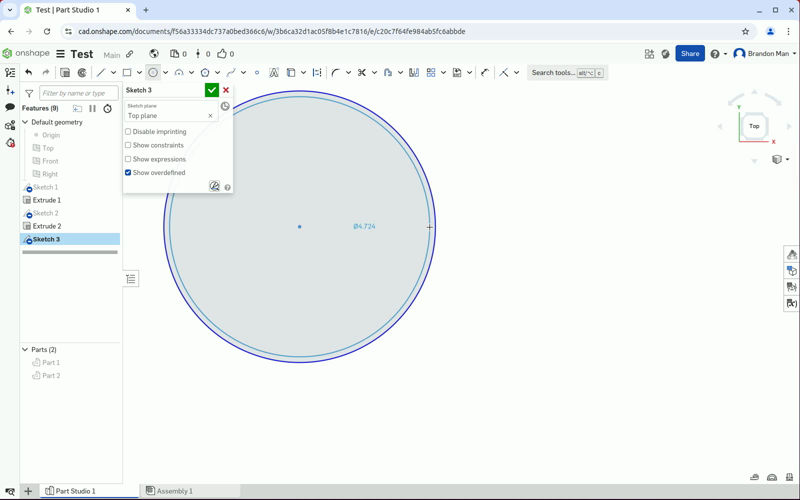
scroll(-6)
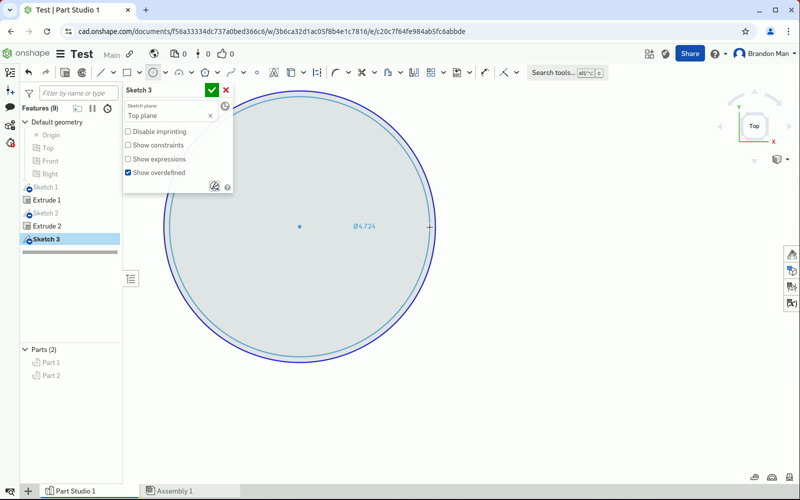
scroll(-6)
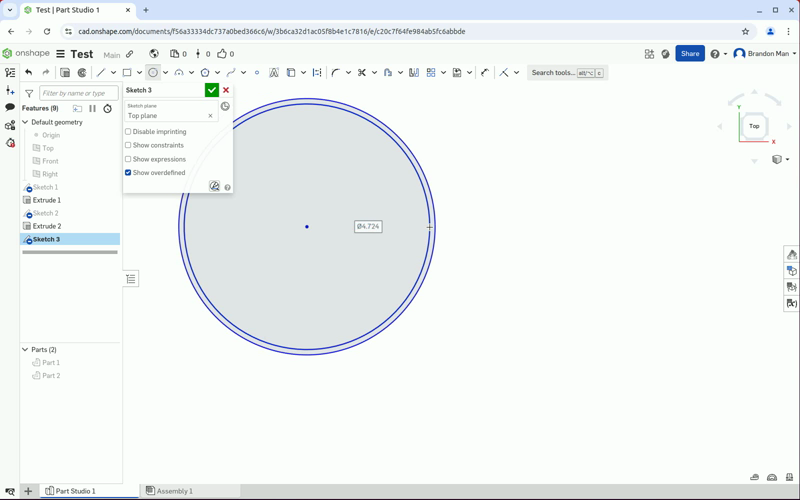
scroll(-6)
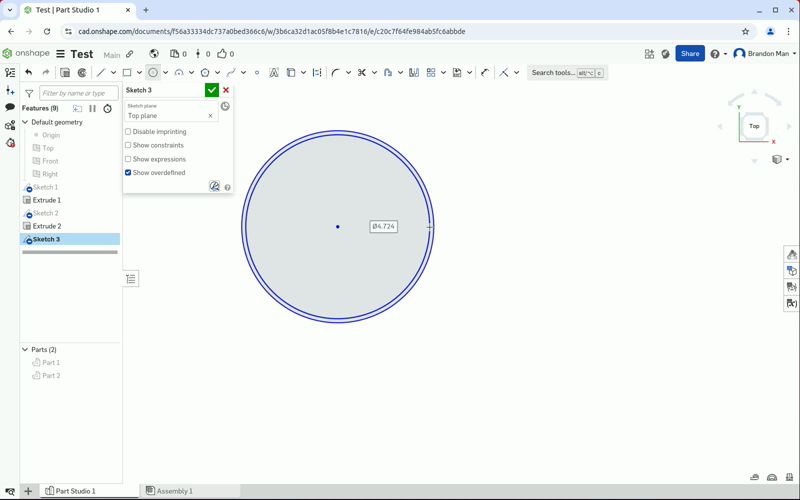
scroll(-6)
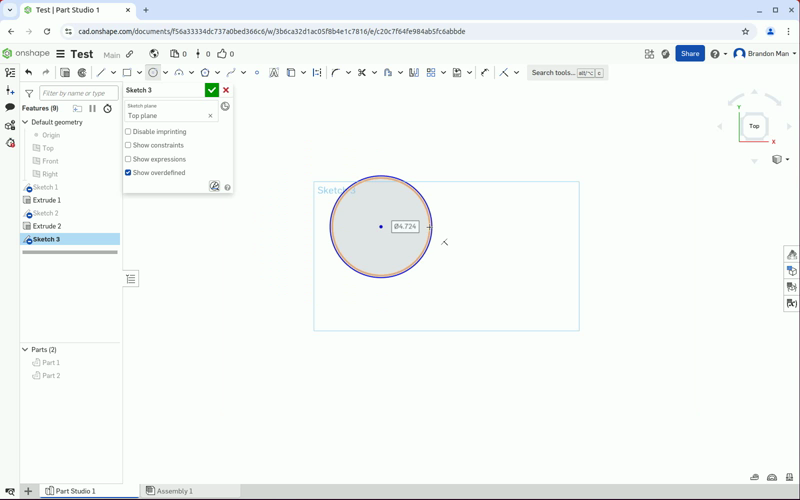
scroll(-6)
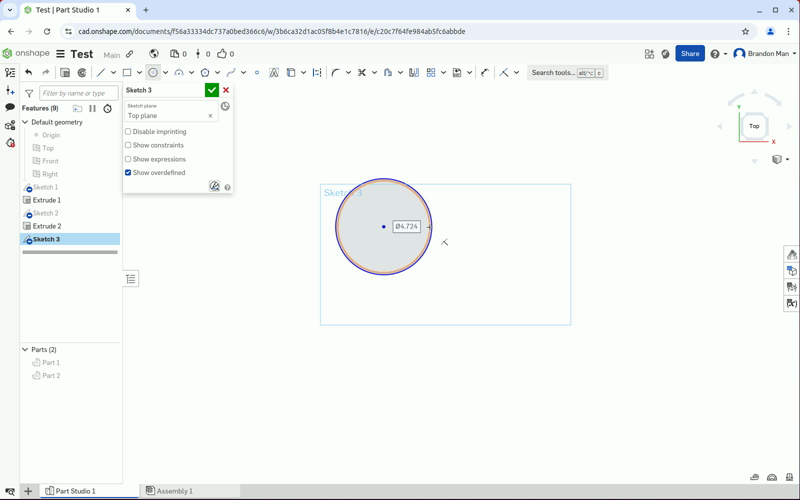
scroll(-6)
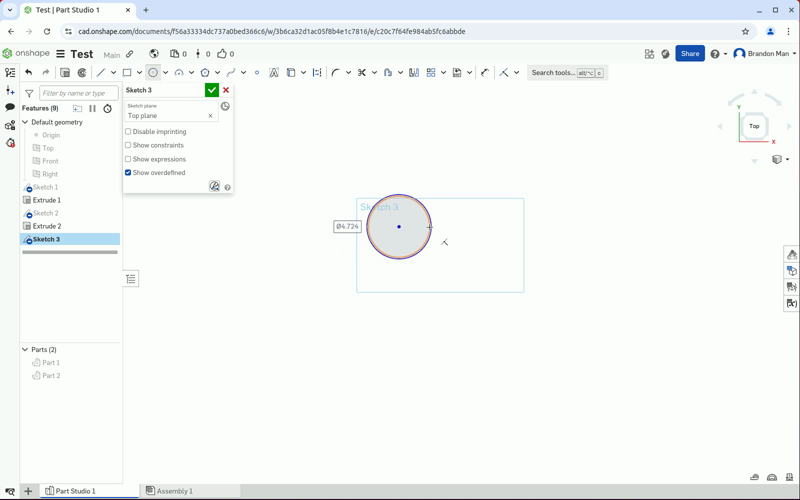
scroll(-6)
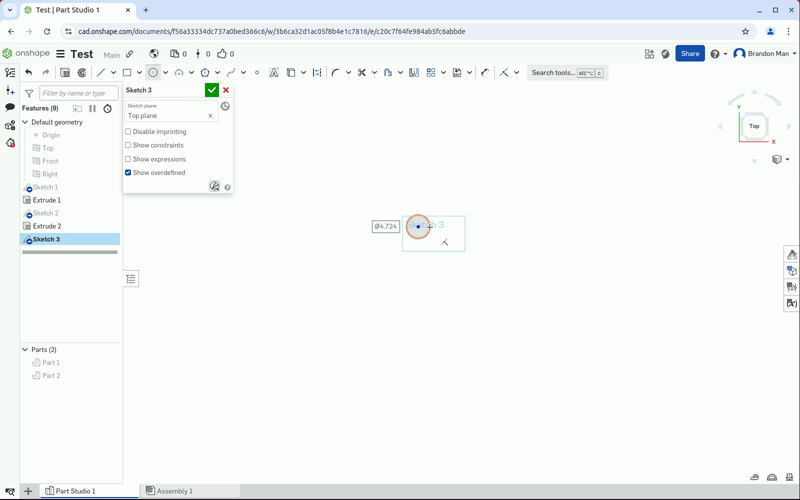
key(esc)
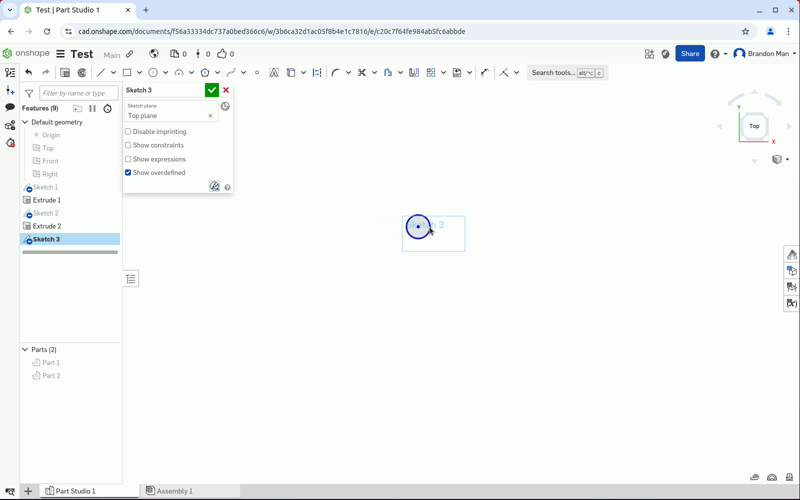
mouse_move(413, 216)
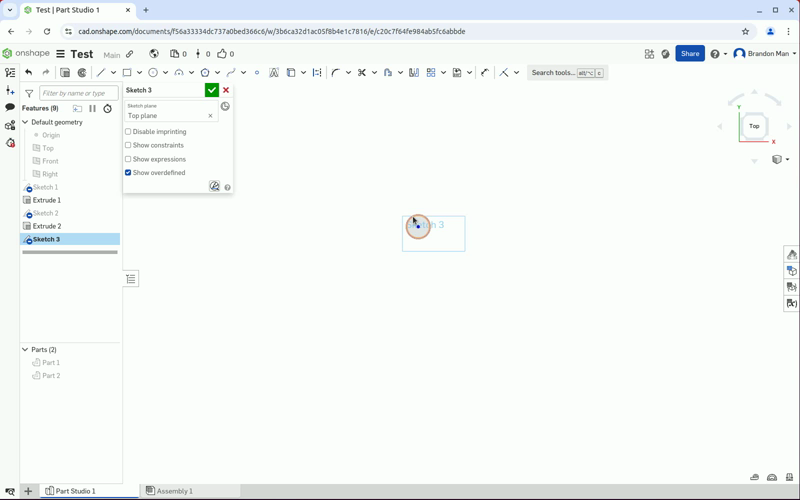
scroll(6)
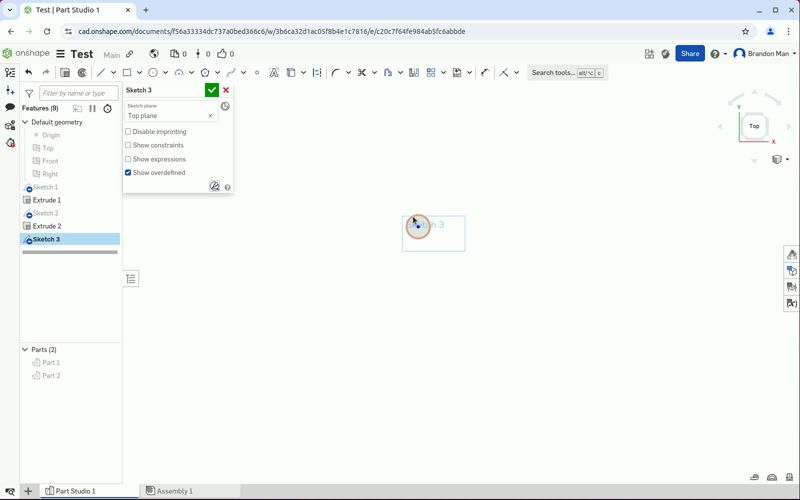
scroll(6)
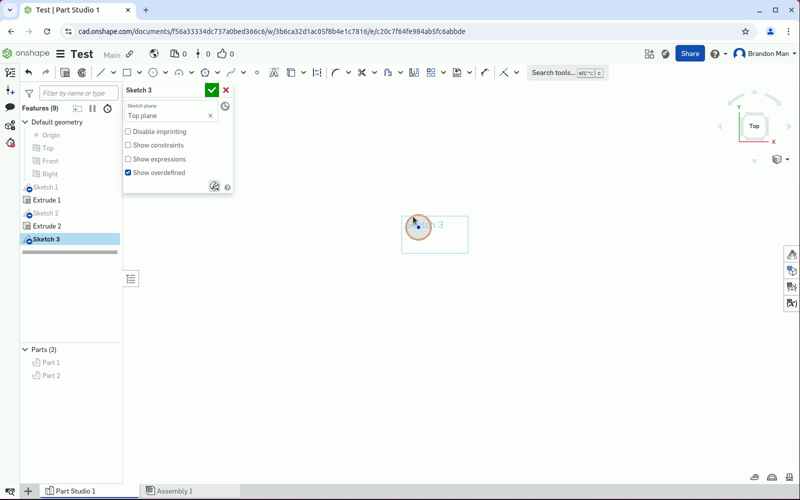
scroll(6)
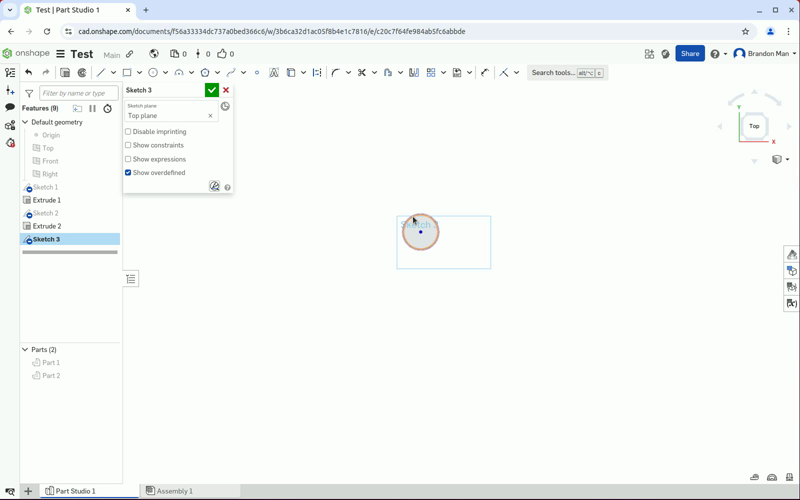
scroll(6)
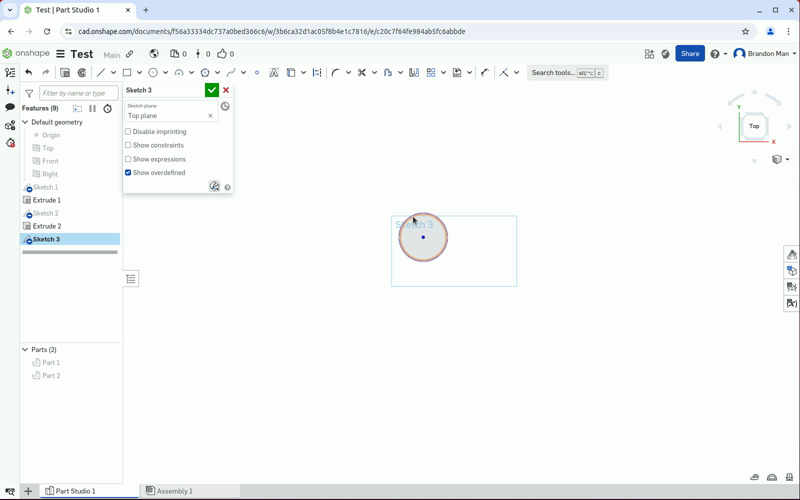
scroll(6)
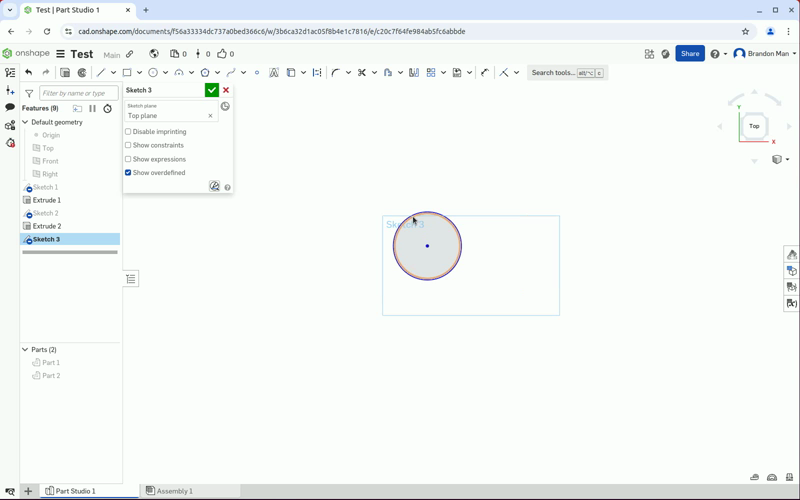
scroll(6)
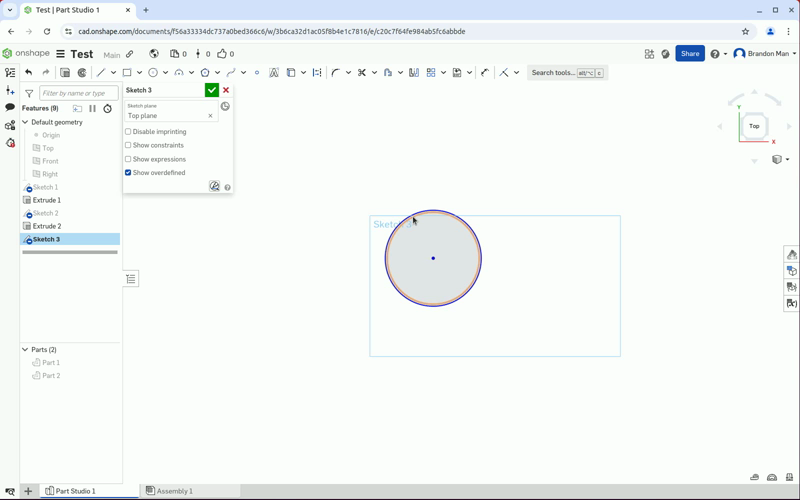
scroll(6)
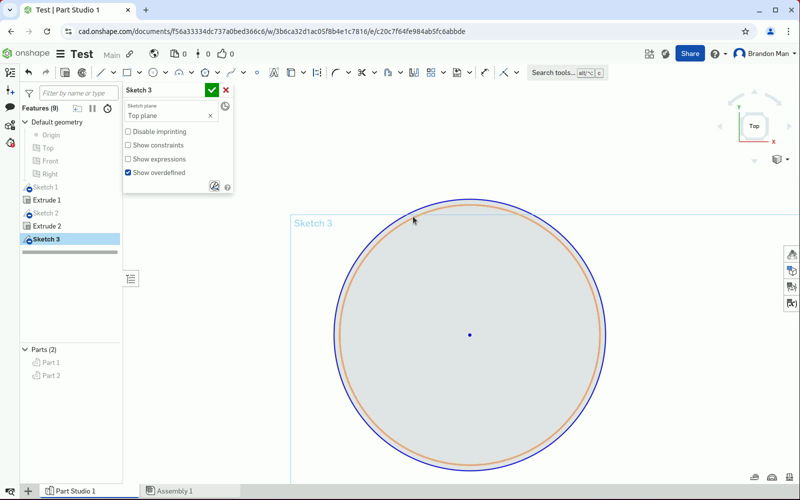
click(413, 216)
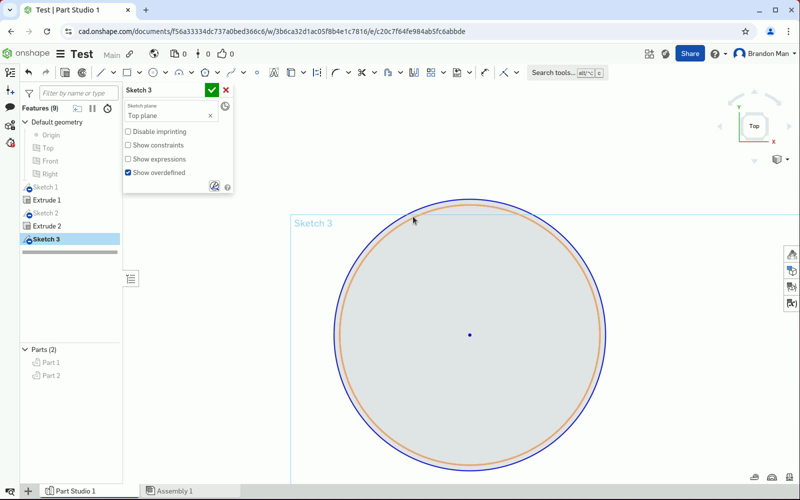
scroll(-6)
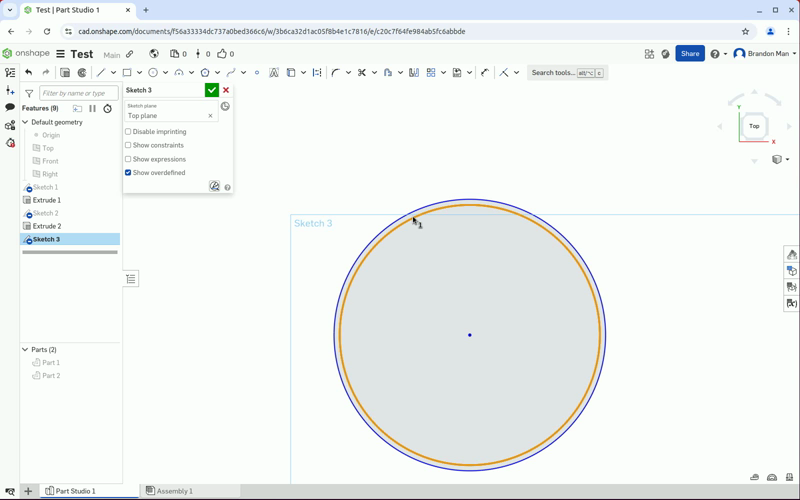
scroll(-6)
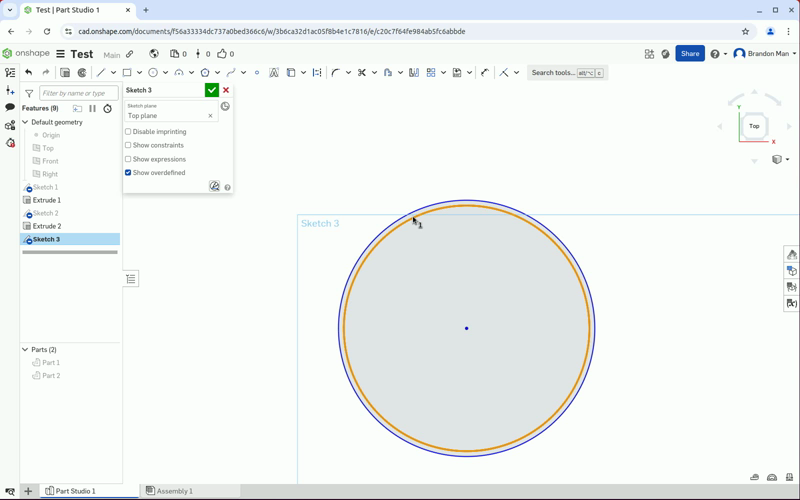
scroll(-6)
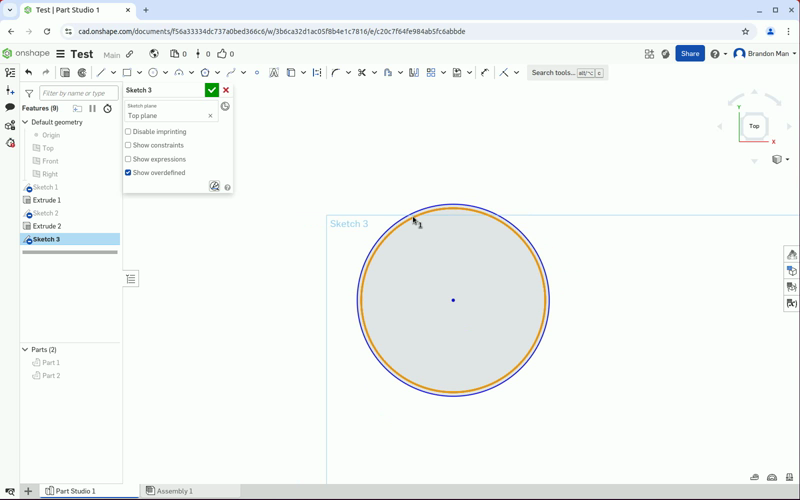
scroll(-6)
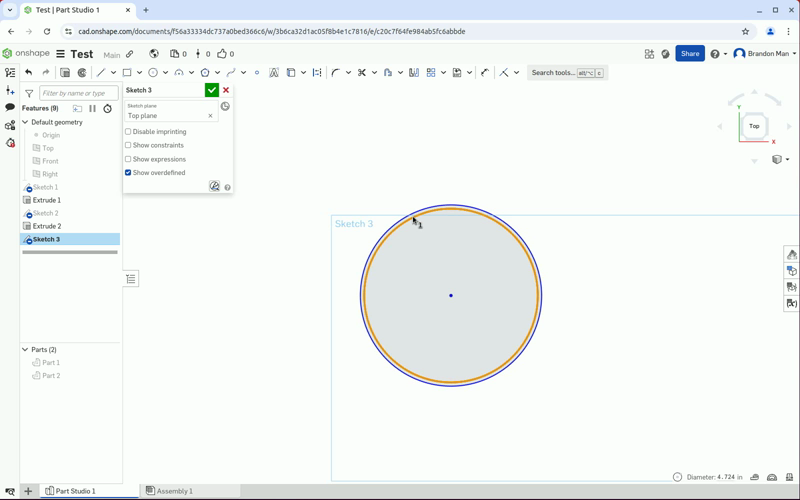
scroll(-6)
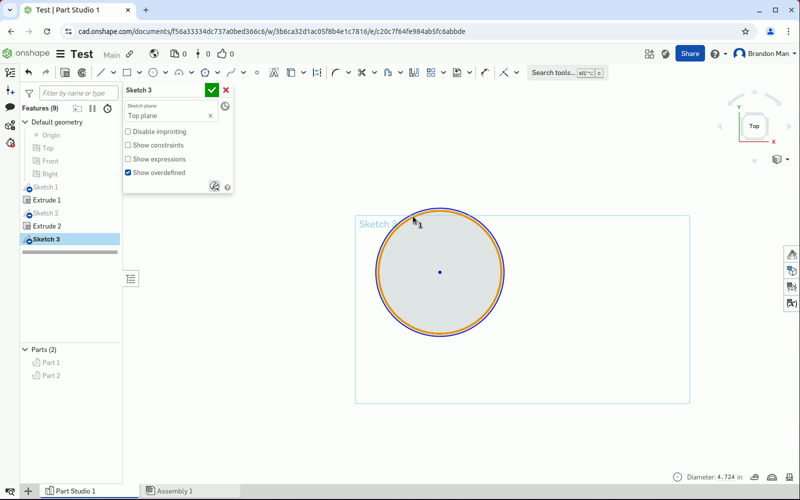
scroll(-6)
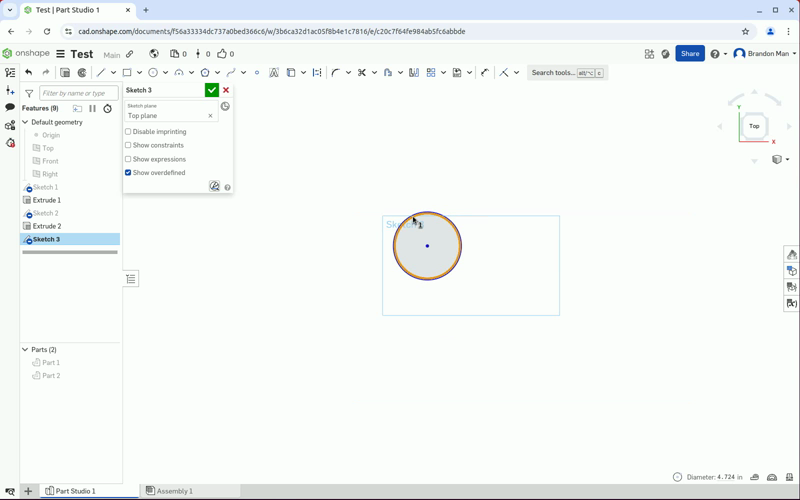
scroll(-6)
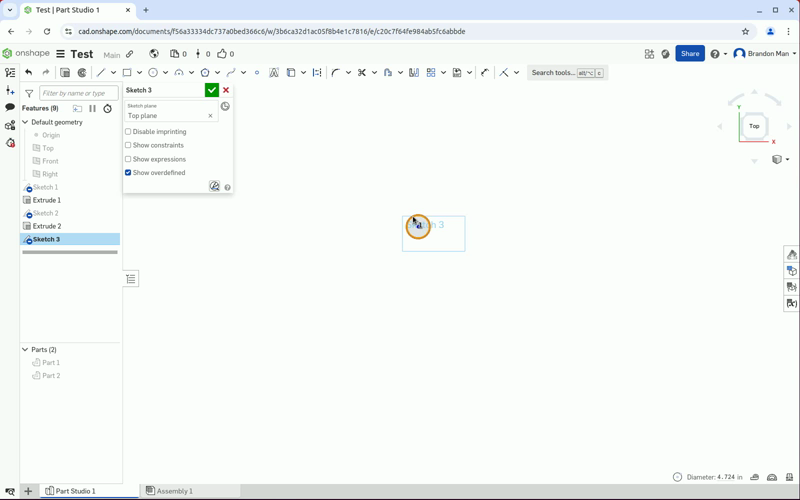
mouse_move(73, 352)
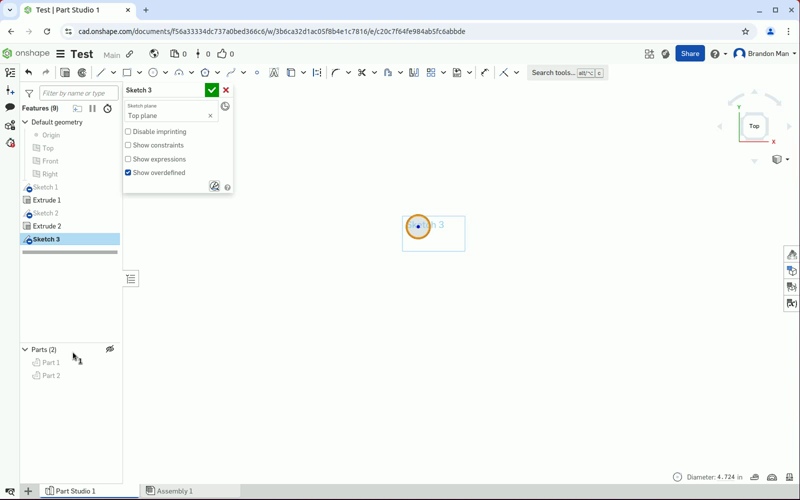
key(shift+y)
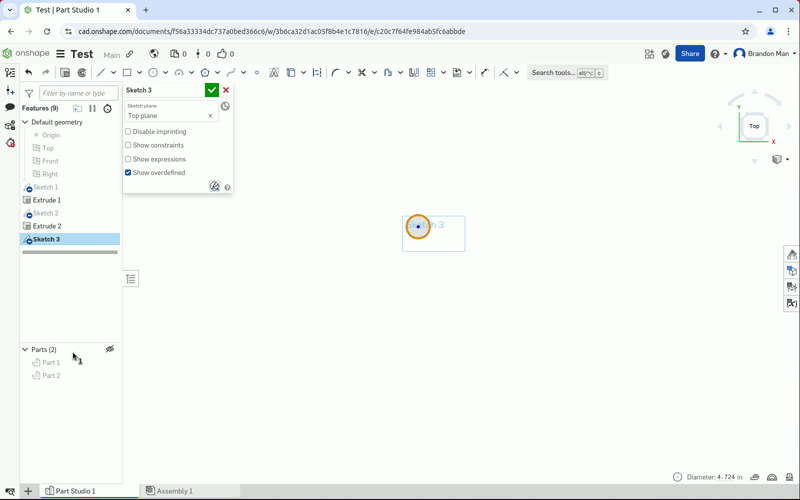
key(shift+e)
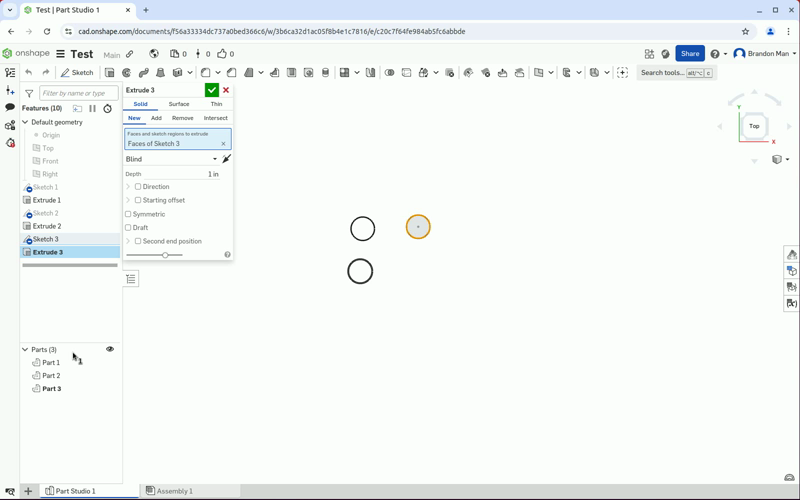
mouse_move(143, 106)
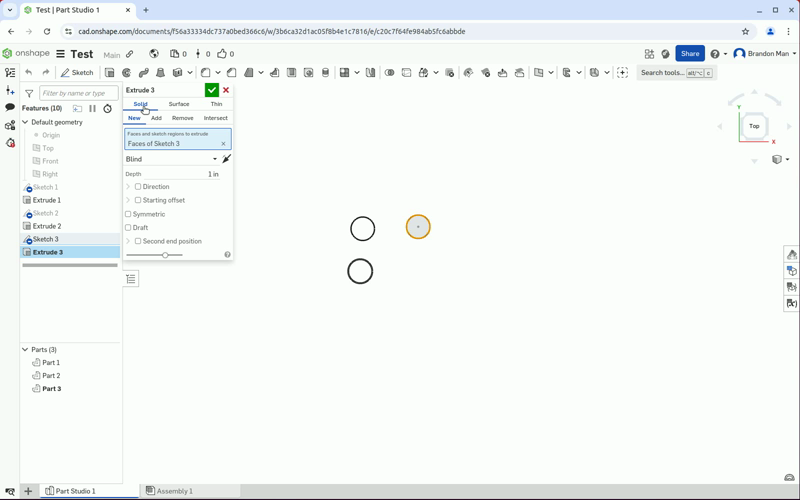
click(143, 106)
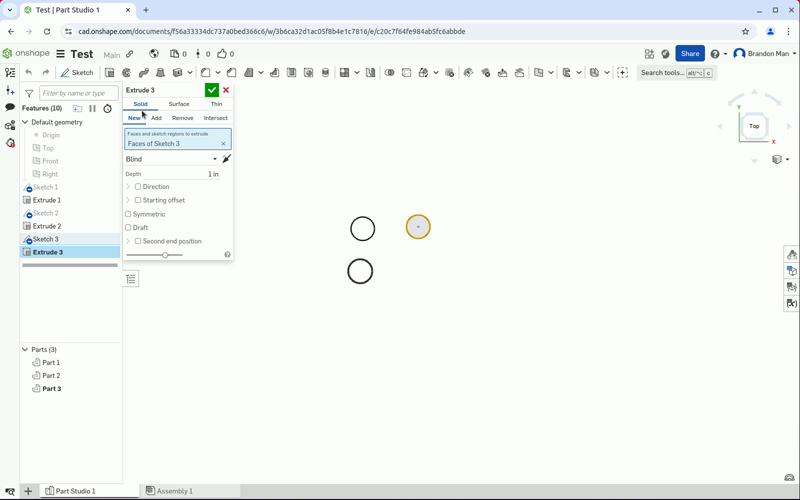
mouse_move(137, 120)
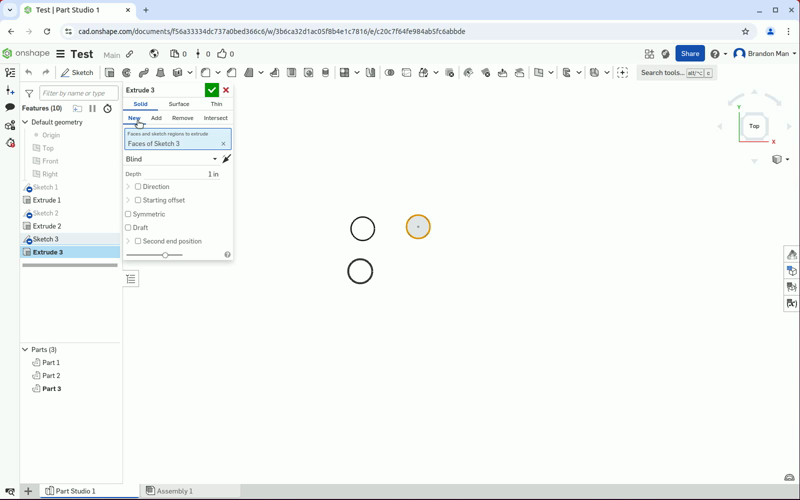
click(137, 120)
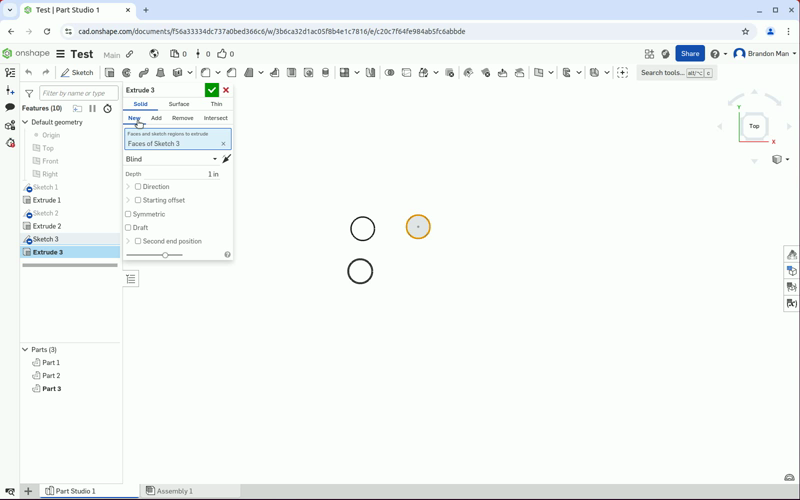
key(tab, 4)
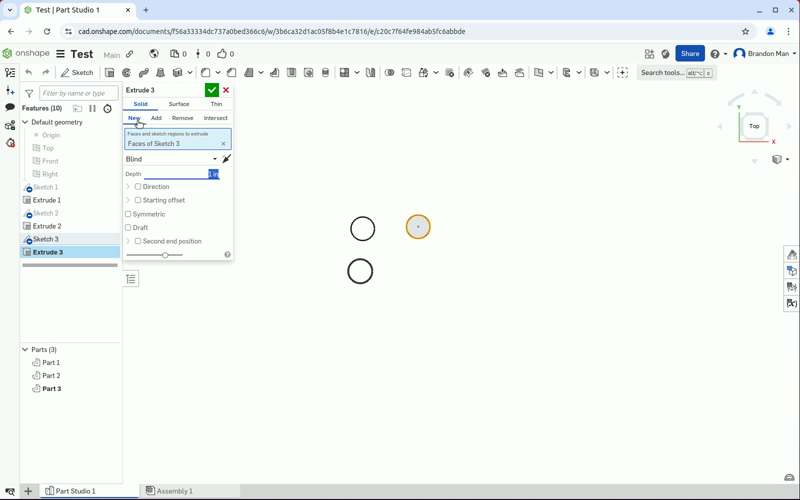
text(8.184)
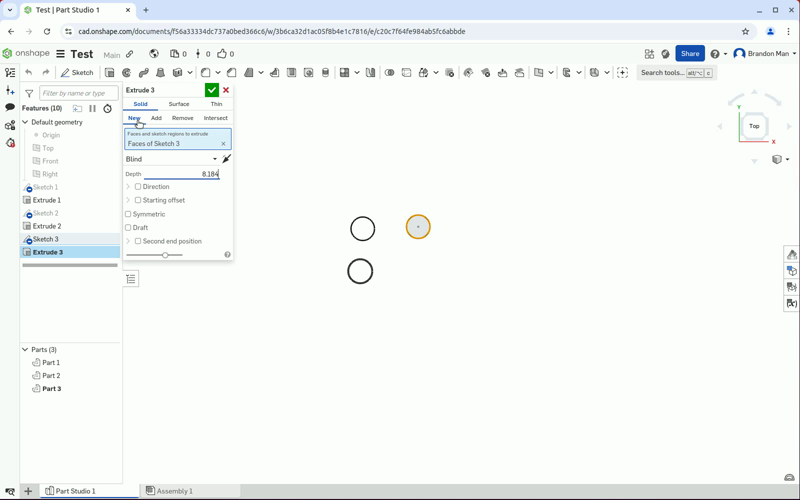
key(enter)
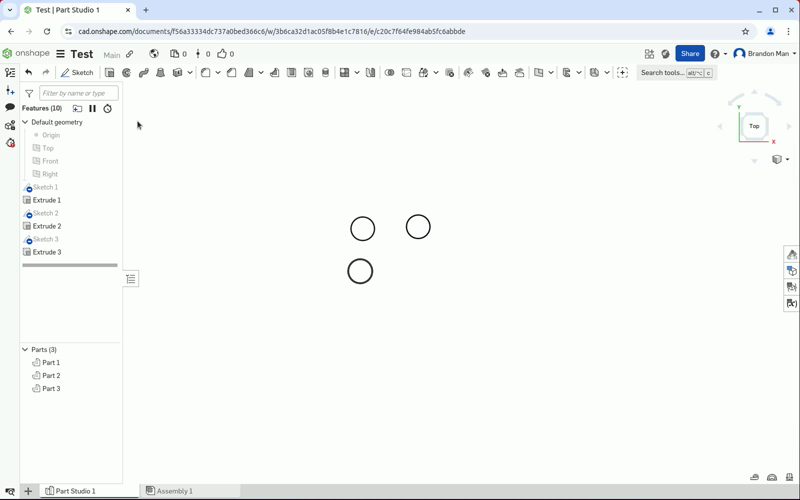
key(shift+h)
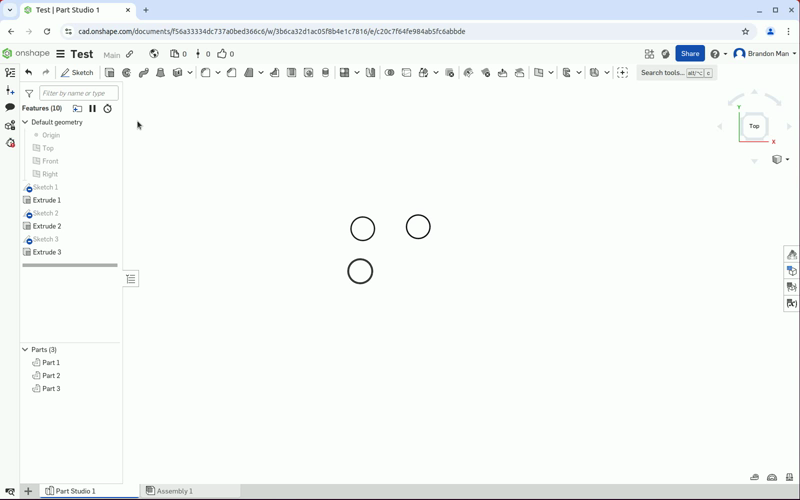
key(shift+h)
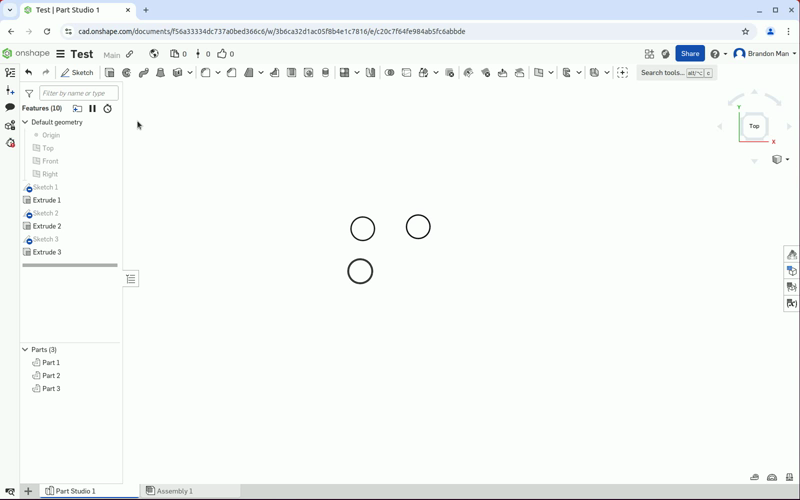
mouse_move(73, 189)
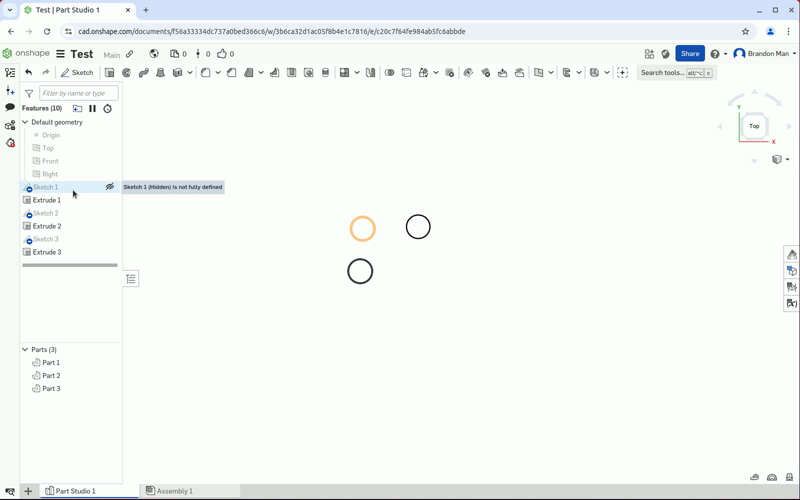
click(73, 189)
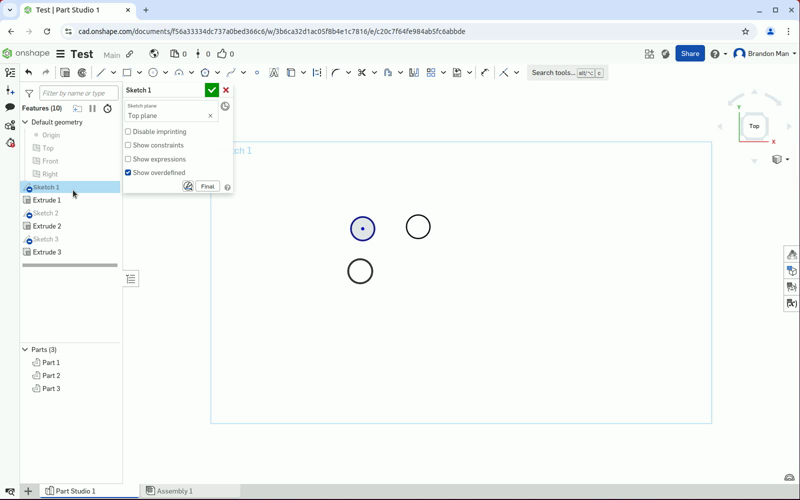
mouse_move(229, 92)
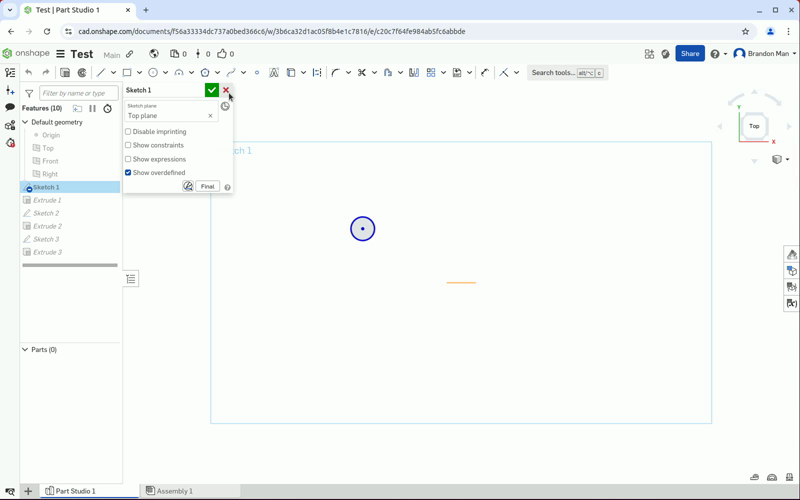
click(229, 92)
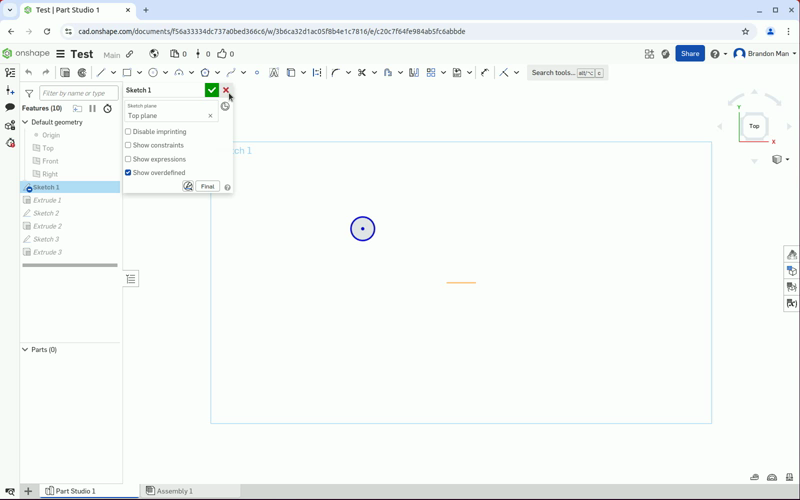
key(shift+s)
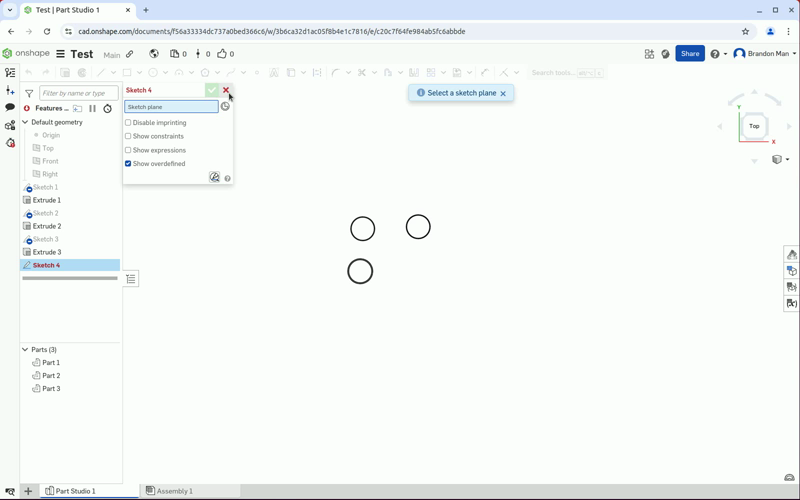
mouse_move(73, 150)
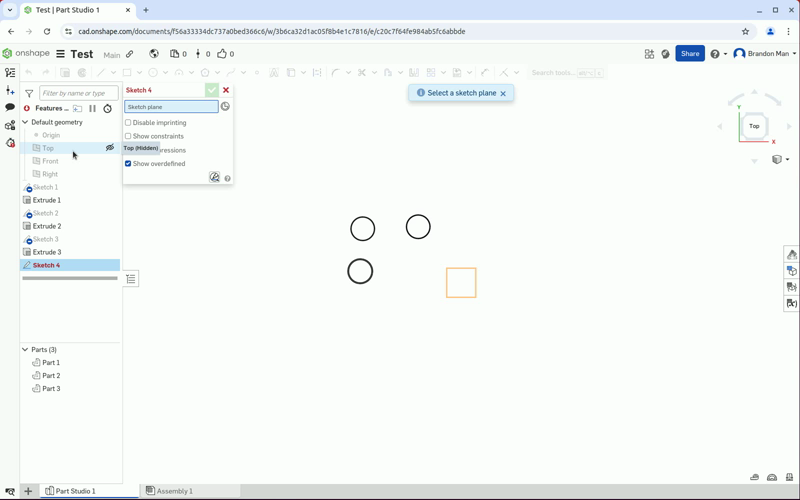
click(73, 150)
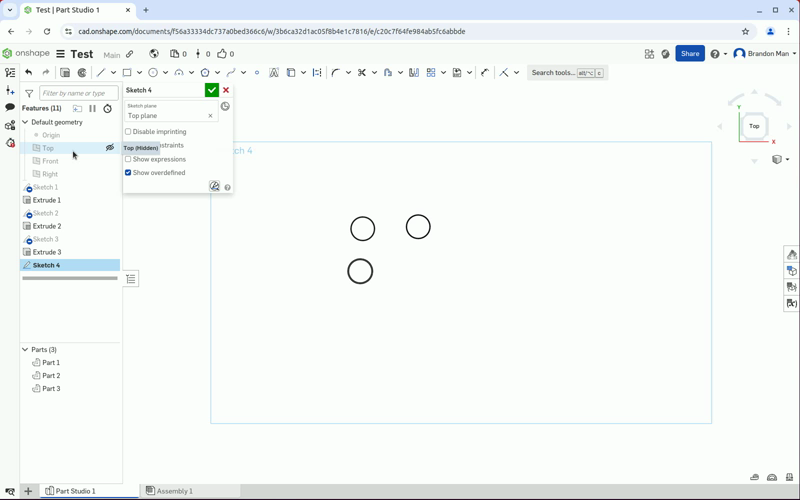
mouse_move(73, 352)
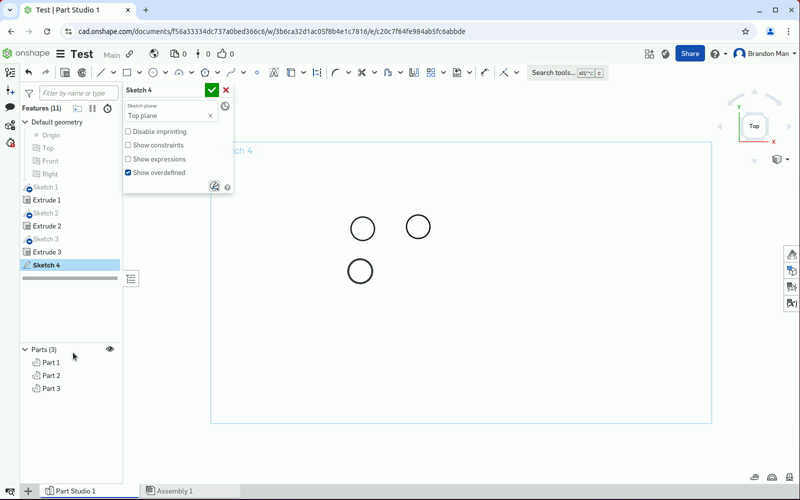
key(y)
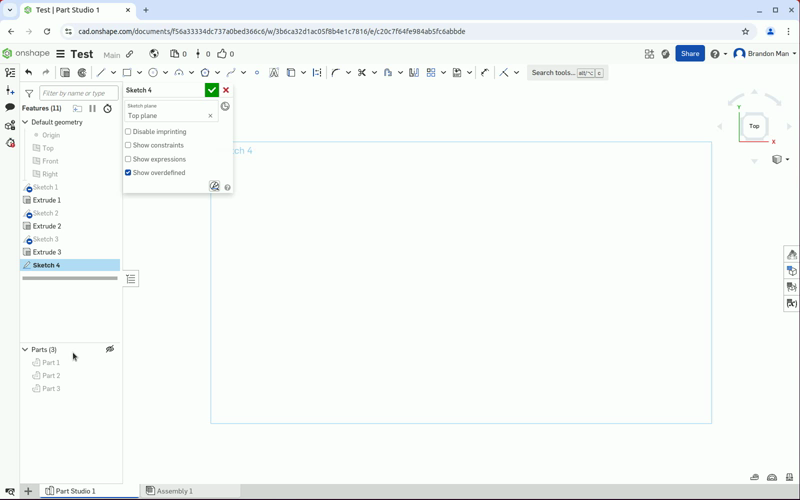
key(c)
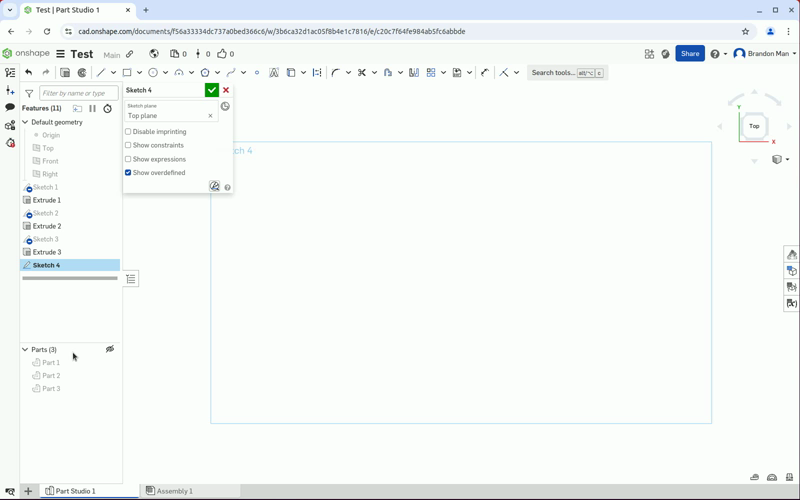
key_down(shift)
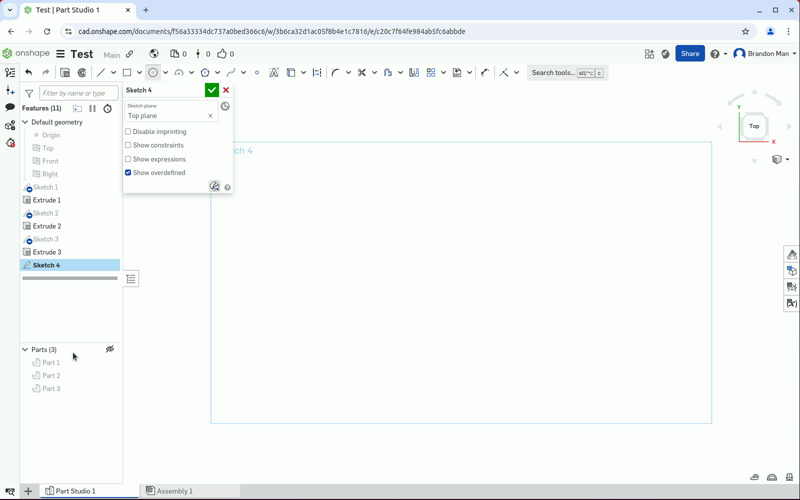
mouse_move(421, 267)
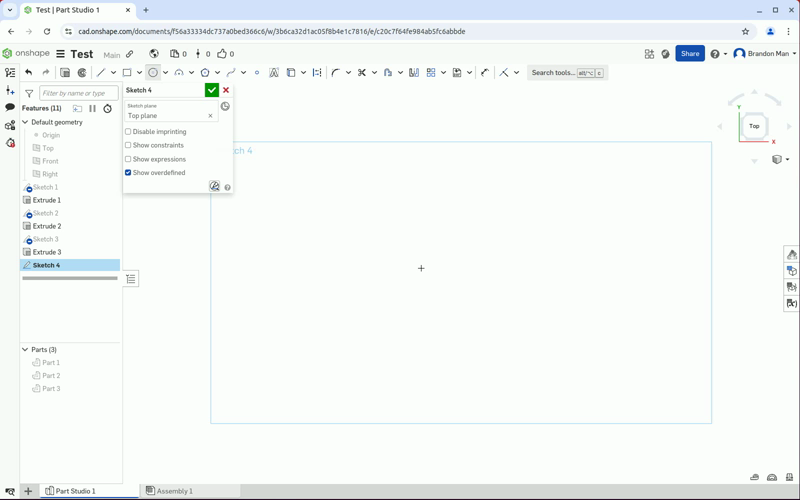
click(421, 267)
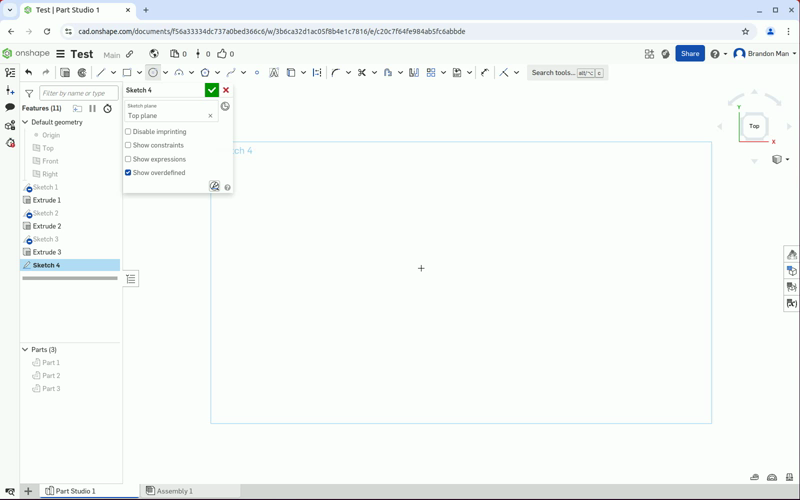
key_up(shift)
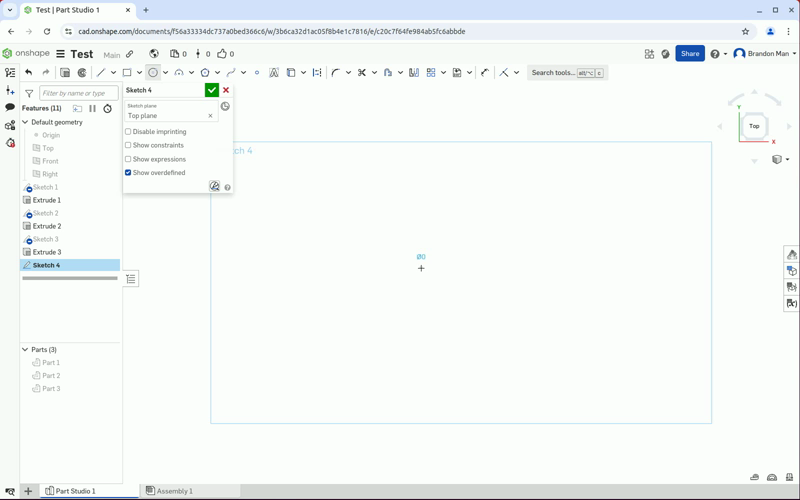
mouse_move(433, 267)
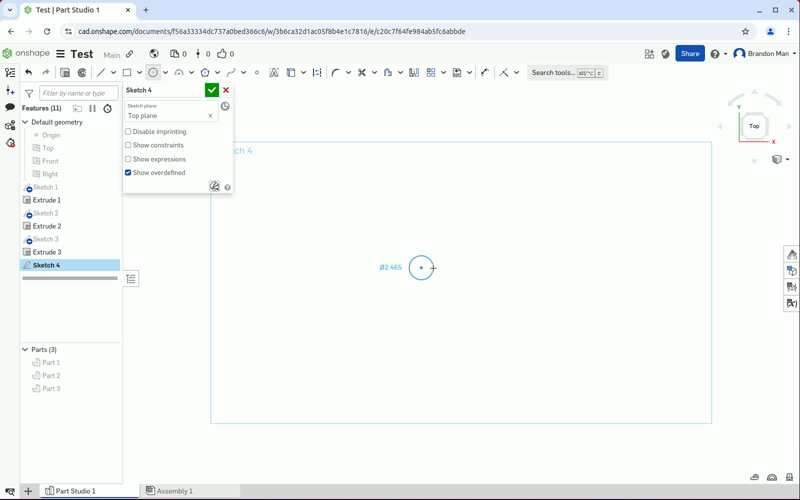
click(433, 267)
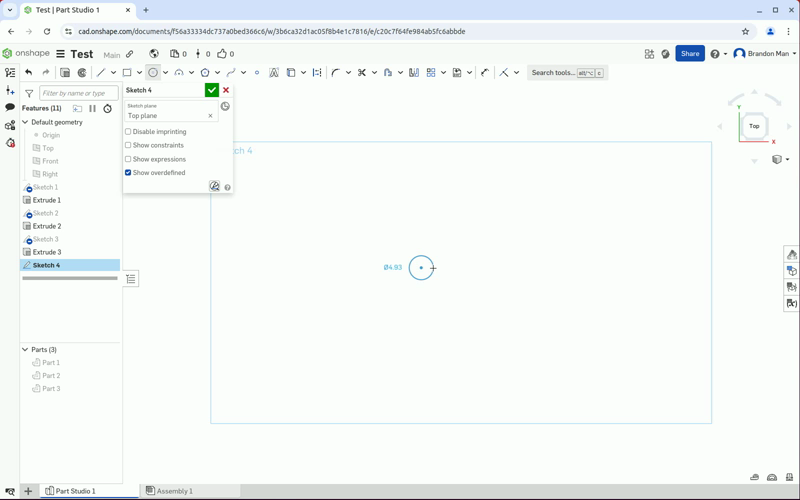
key(esc)
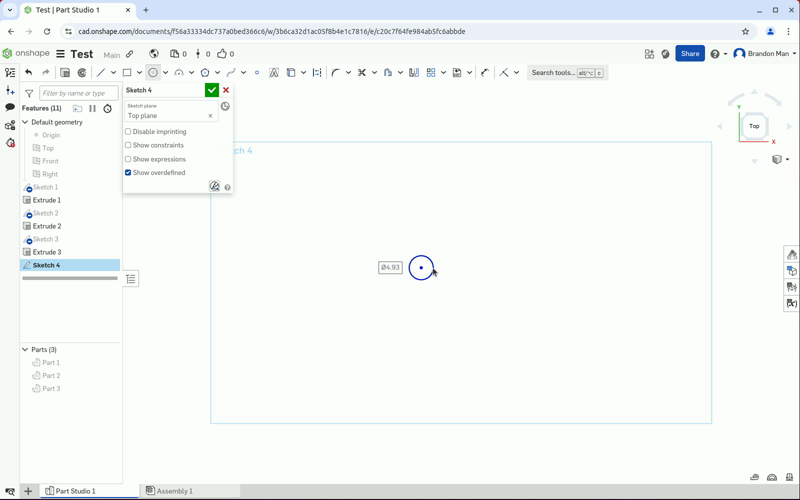
key(c)
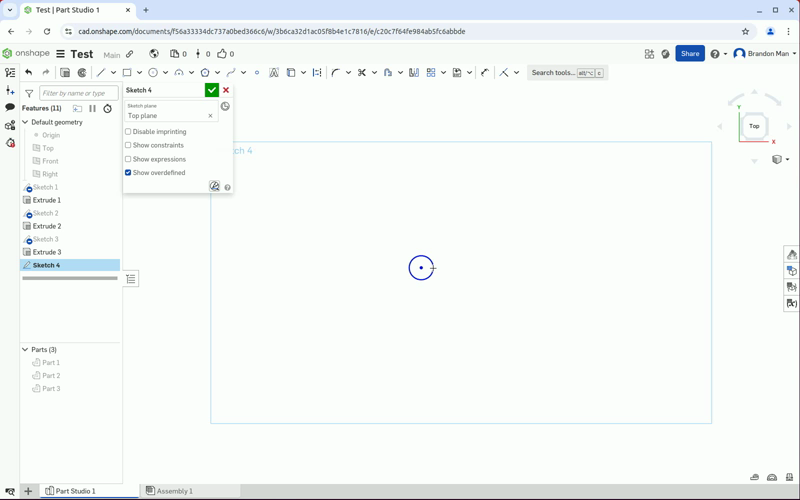
key_down(shift)
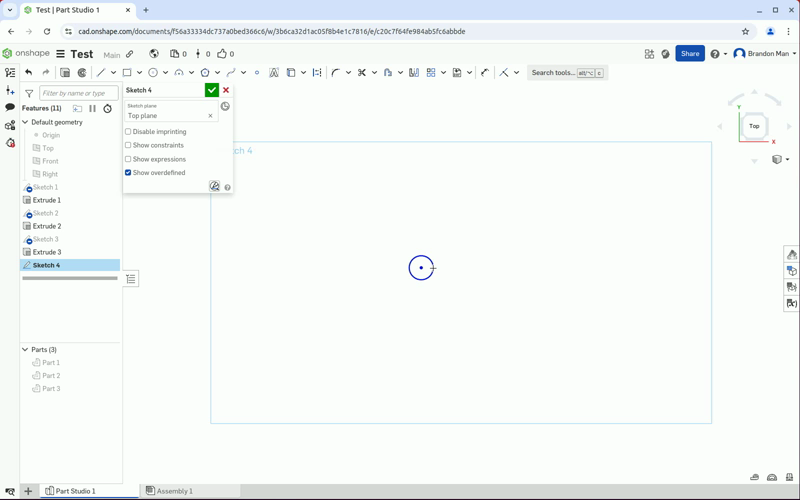
mouse_move(421, 267)
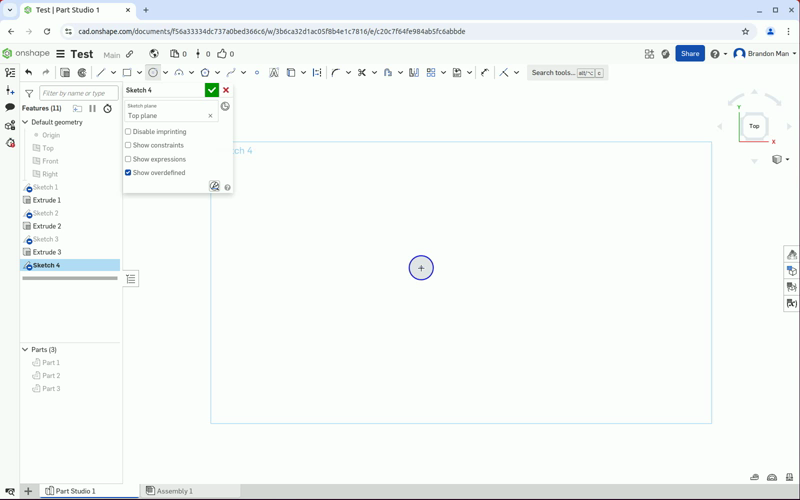
click(421, 267)
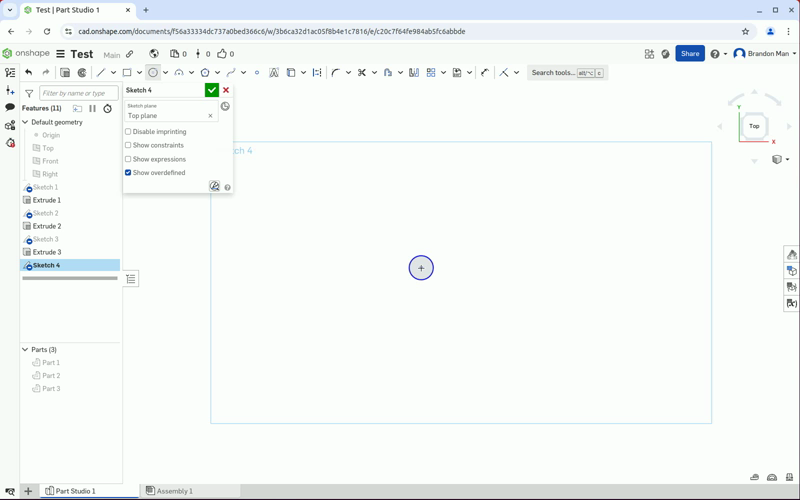
key_up(shift)
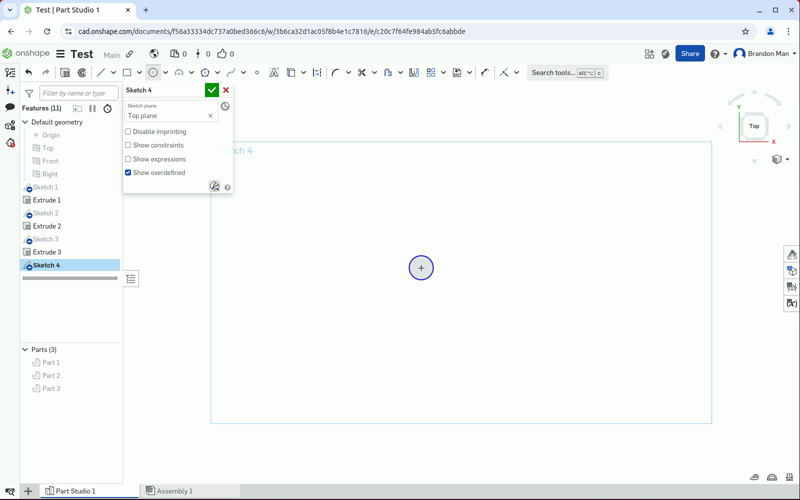
mouse_move(432, 267)
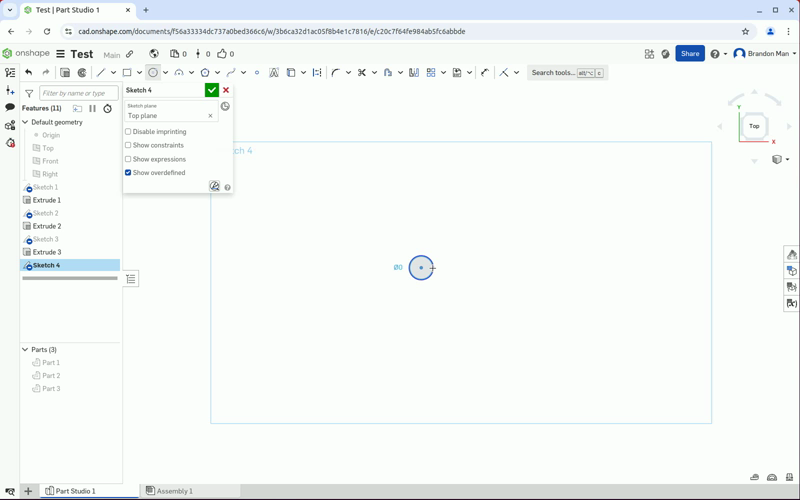
scroll(6)
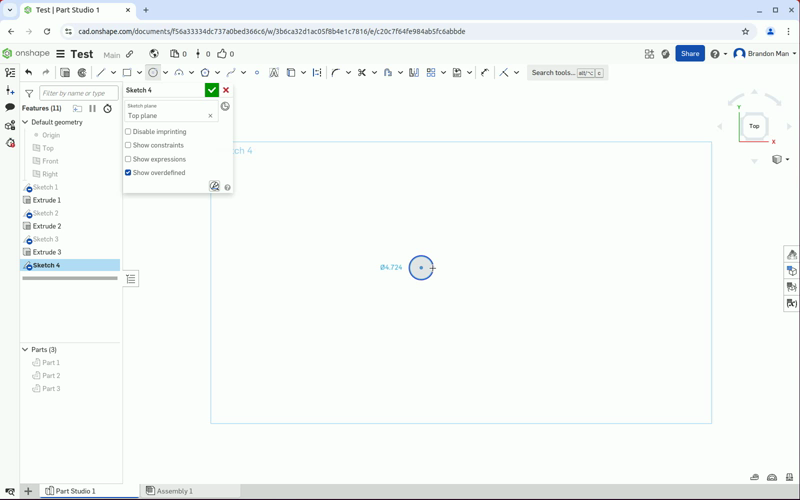
scroll(6)
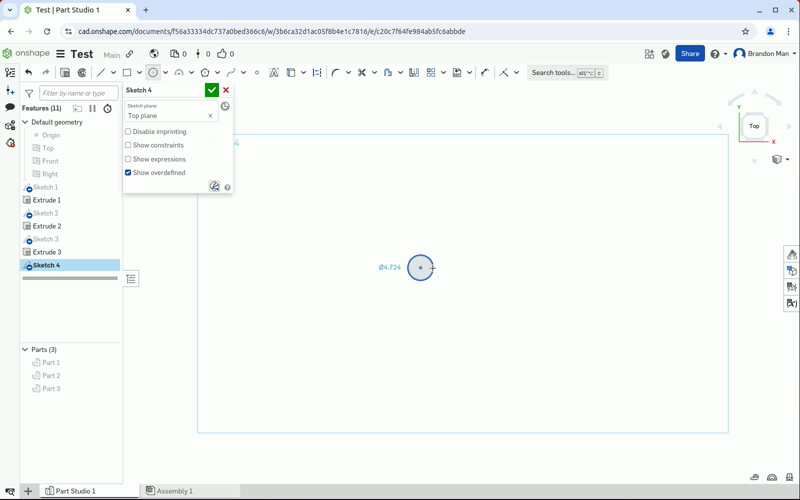
scroll(6)
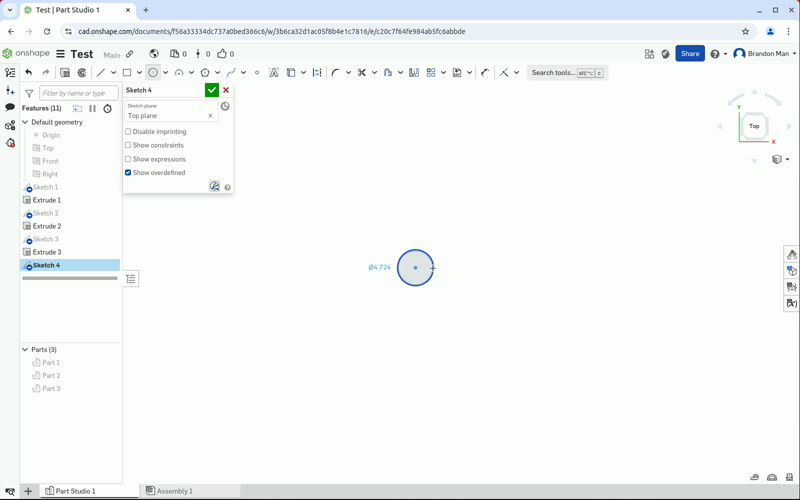
scroll(6)
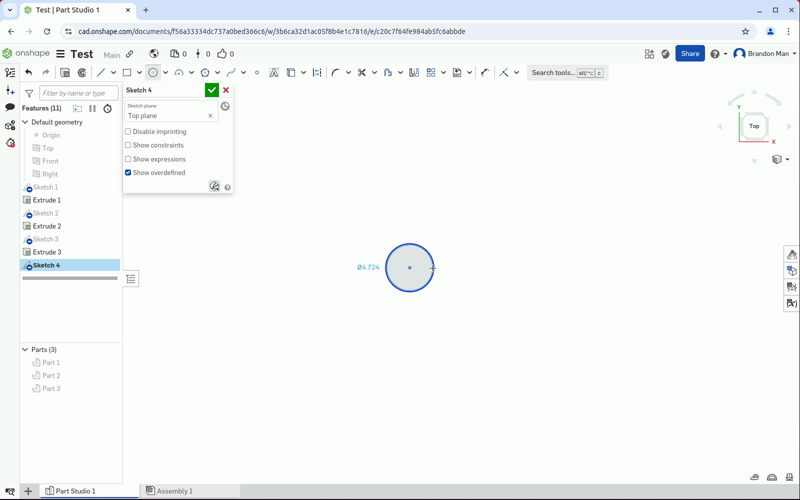
scroll(6)
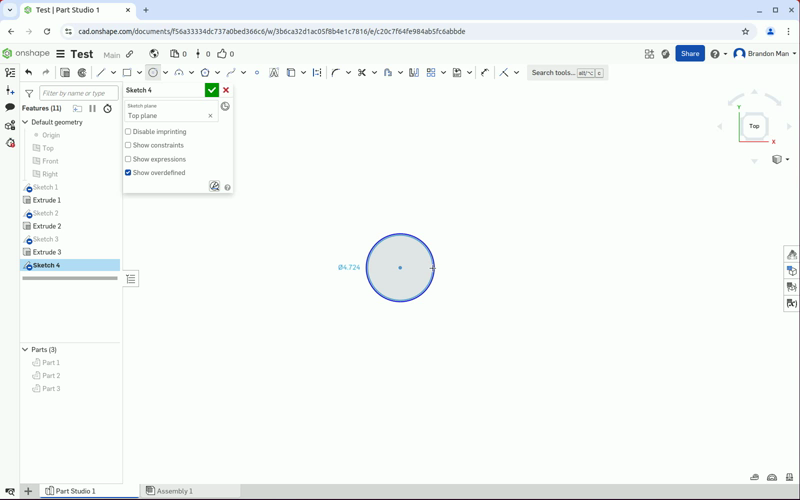
scroll(6)
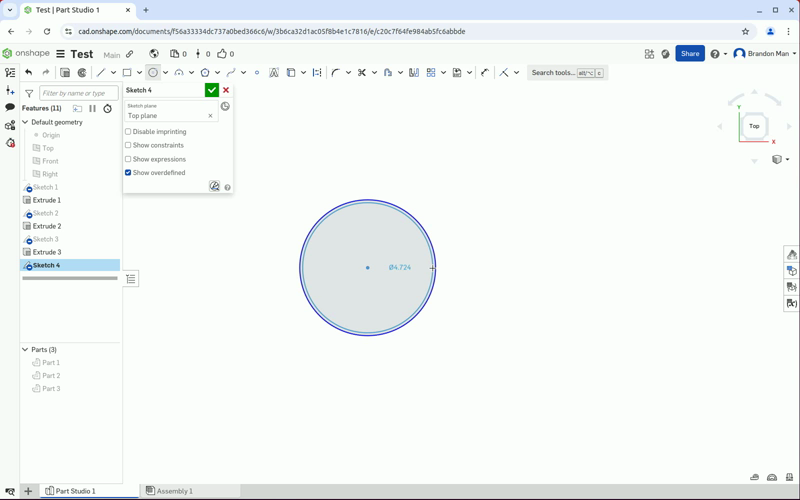
scroll(6)
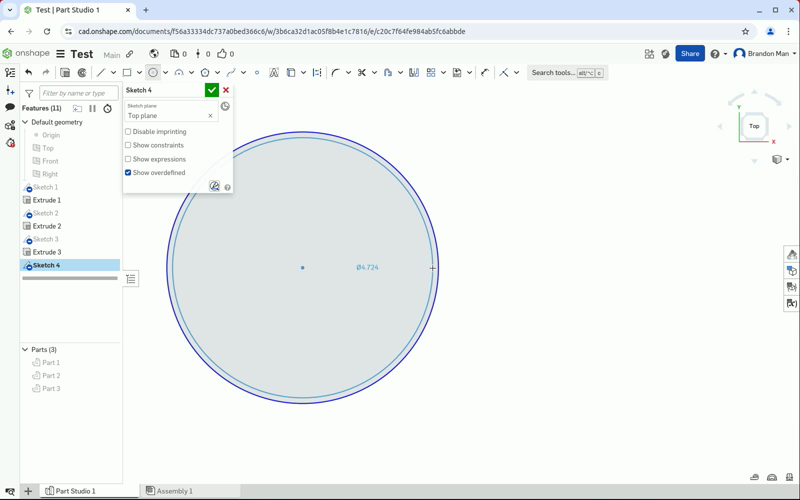
click(432, 267)
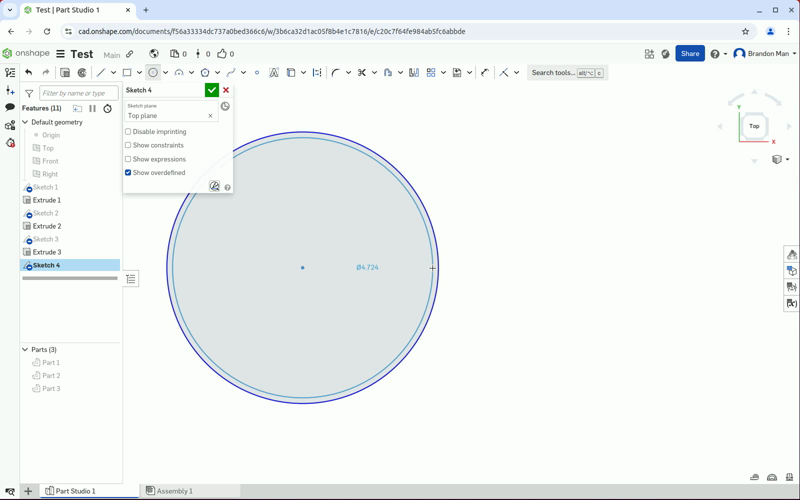
scroll(-6)
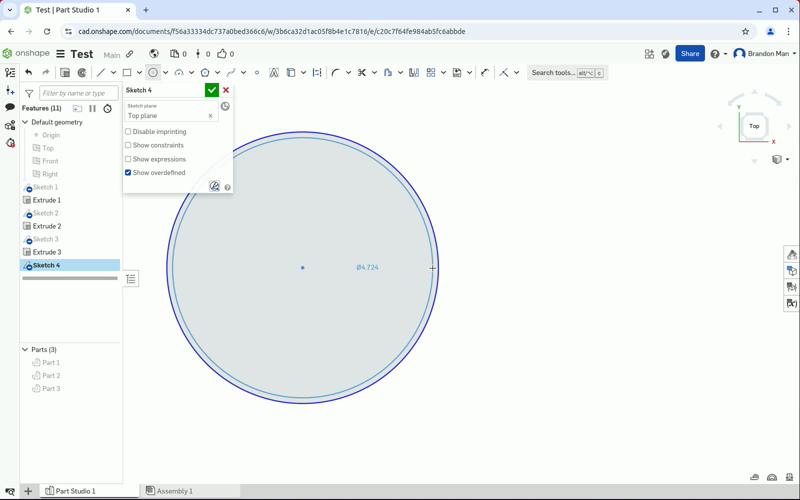
scroll(-6)
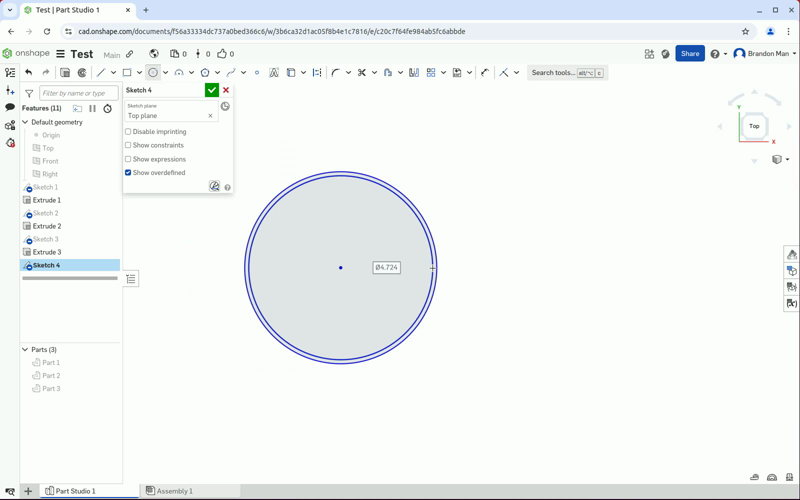
scroll(-6)
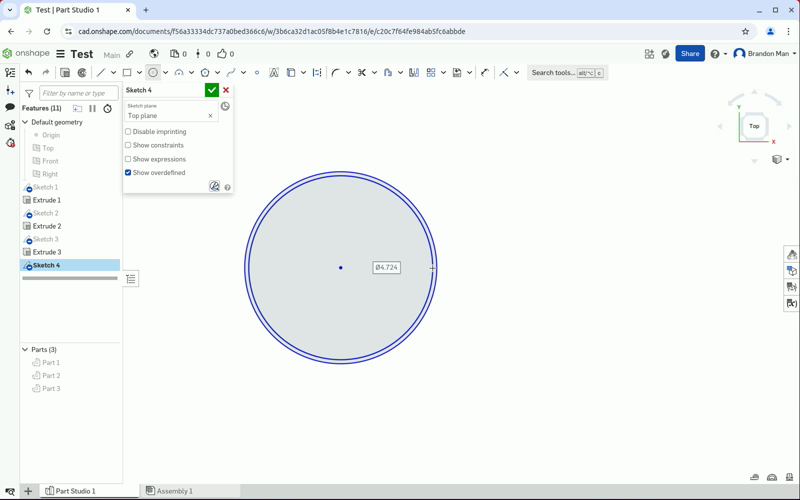
scroll(-6)
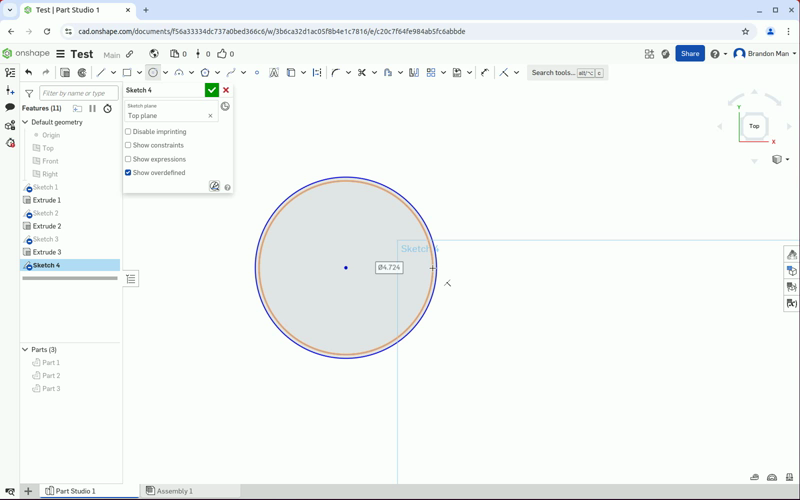
scroll(-6)
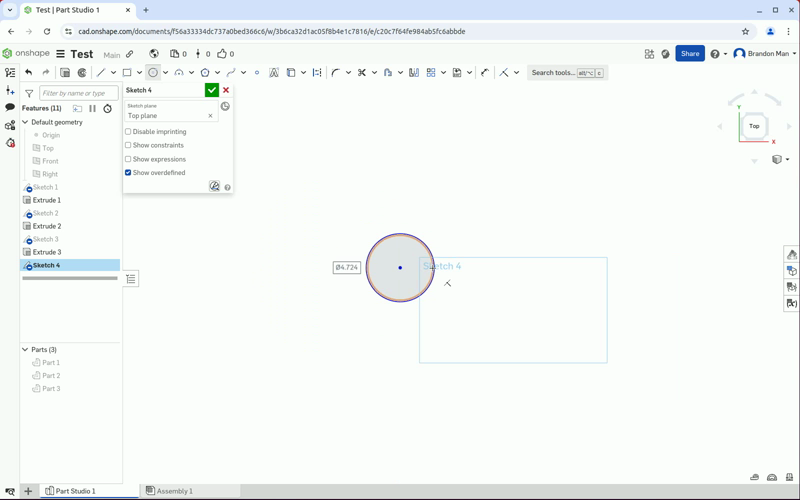
scroll(-6)
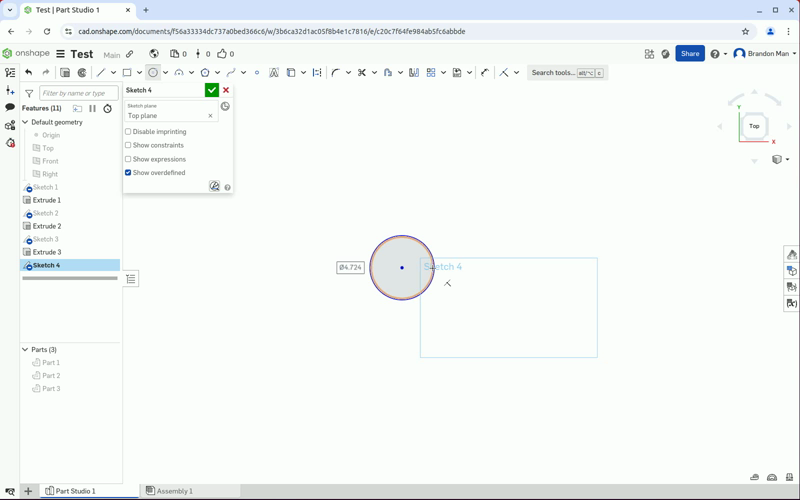
scroll(-6)
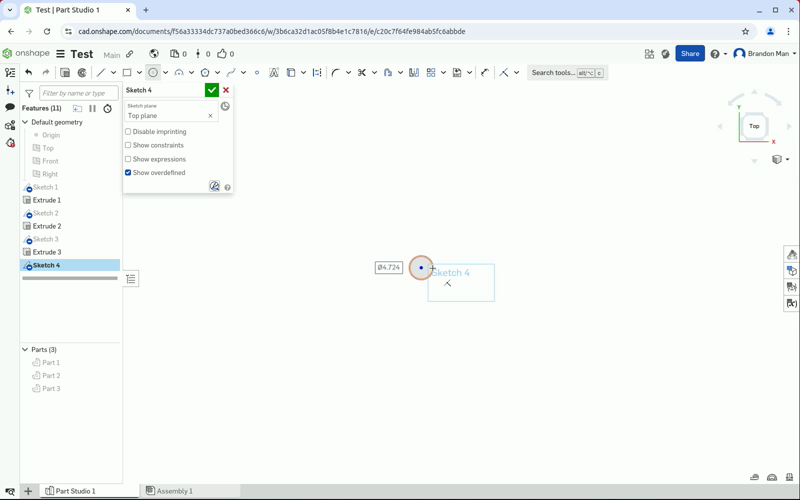
key(esc)
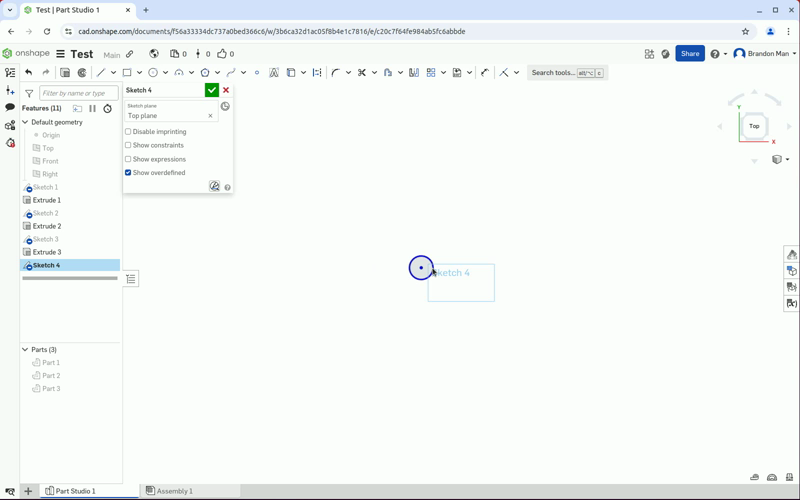
mouse_move(430, 275)
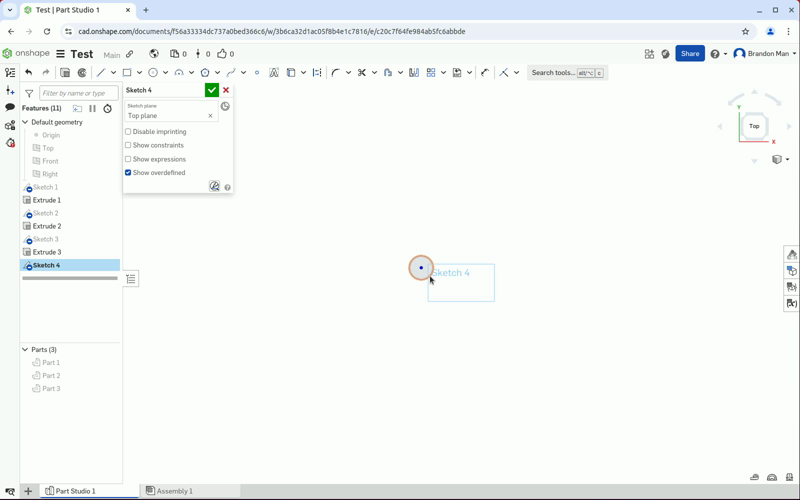
scroll(6)
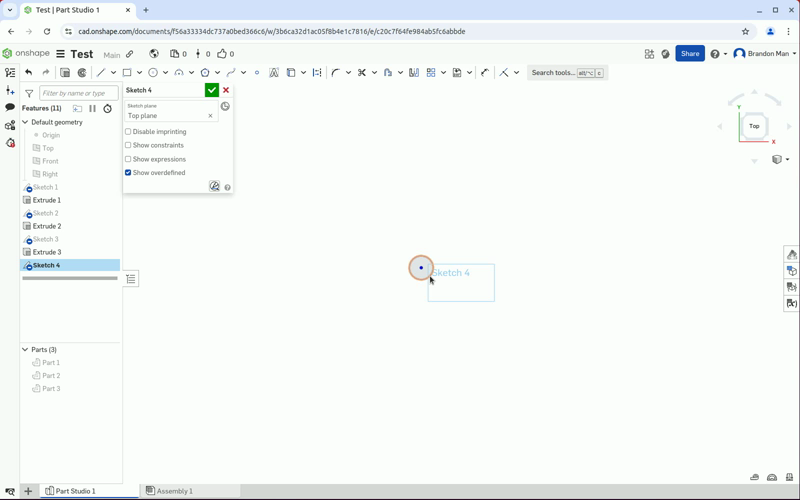
scroll(6)
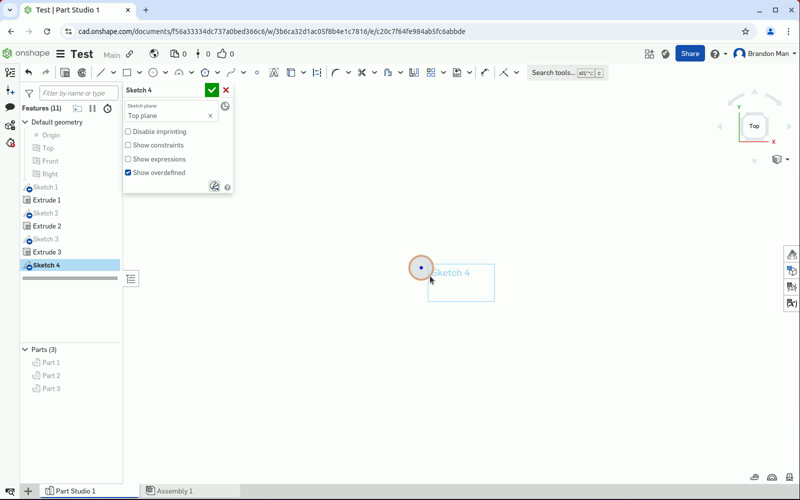
scroll(6)
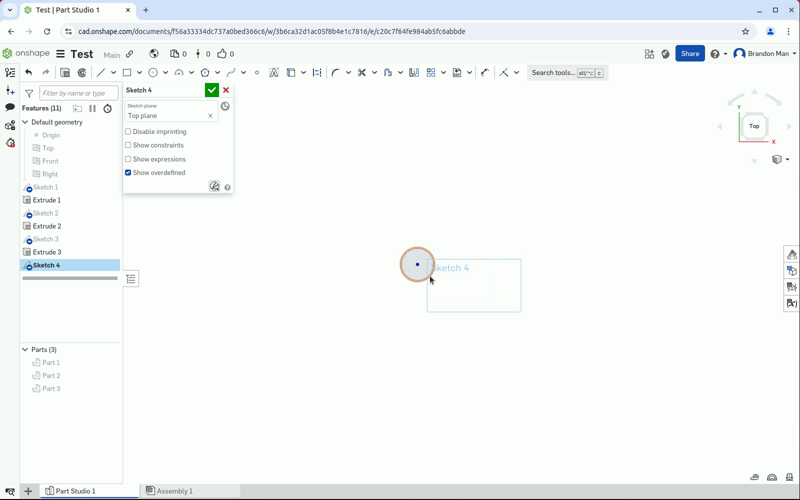
scroll(6)
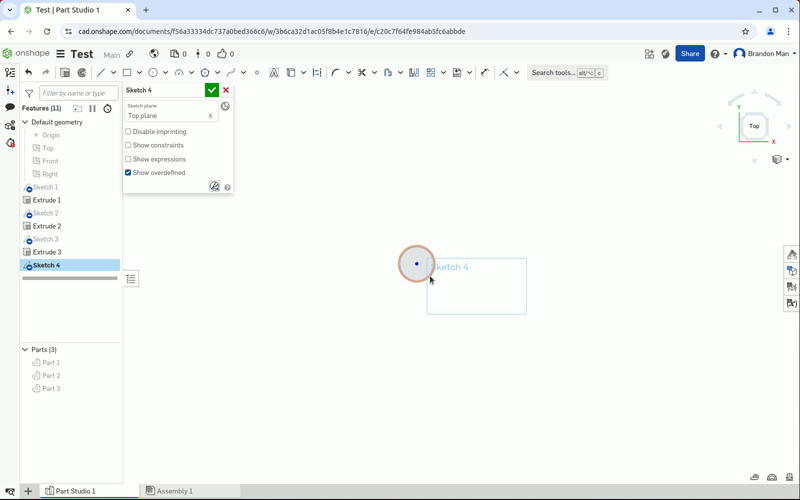
scroll(6)
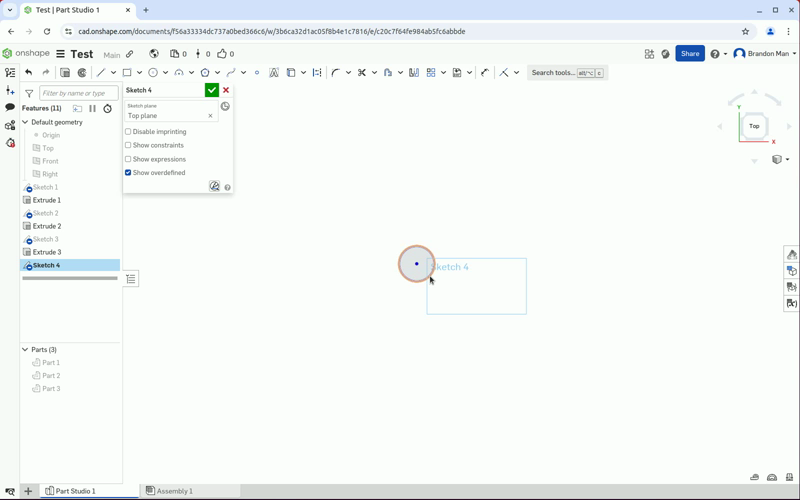
scroll(6)
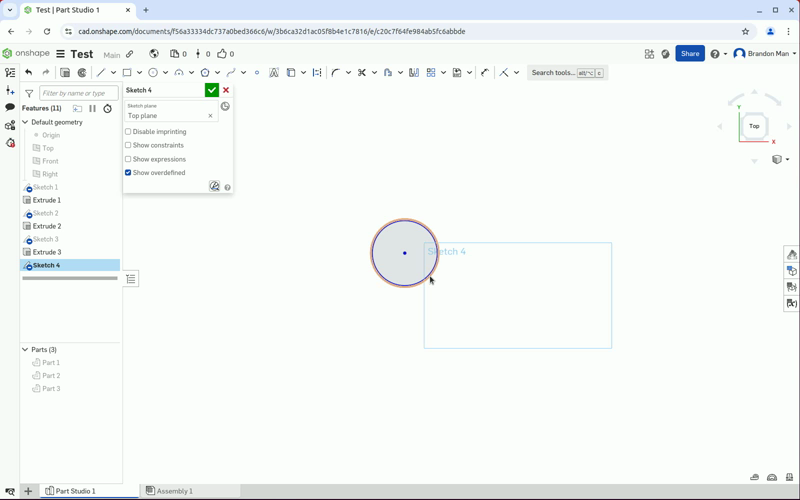
scroll(6)
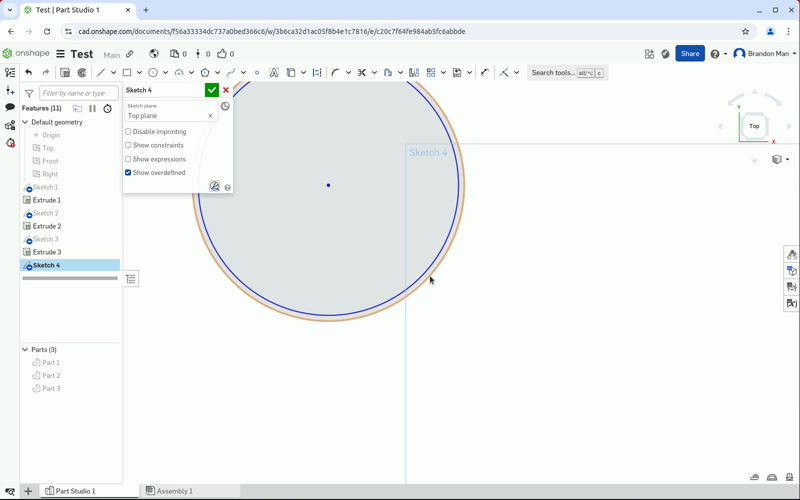
click(430, 275)
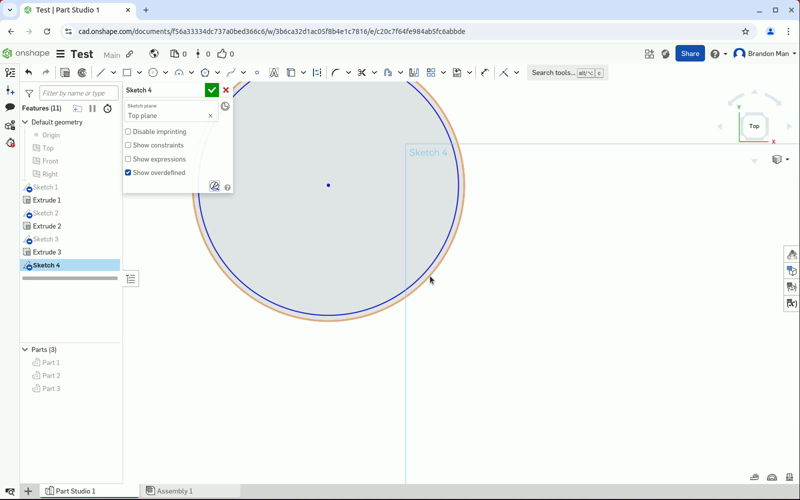
scroll(-6)
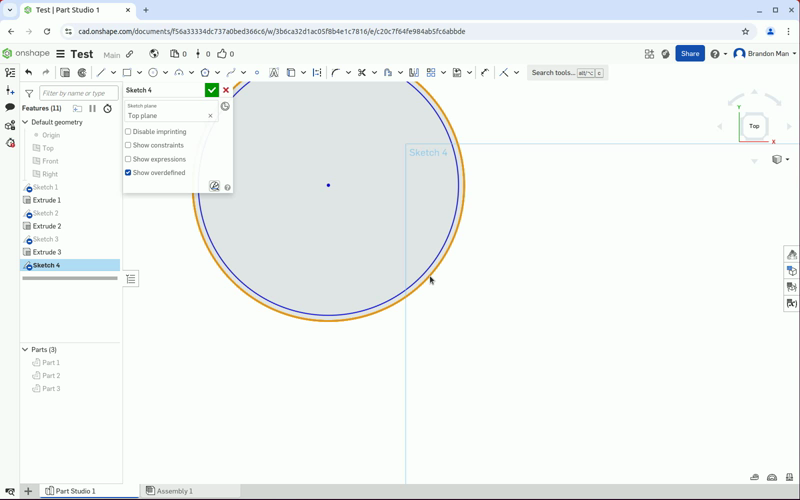
scroll(-6)
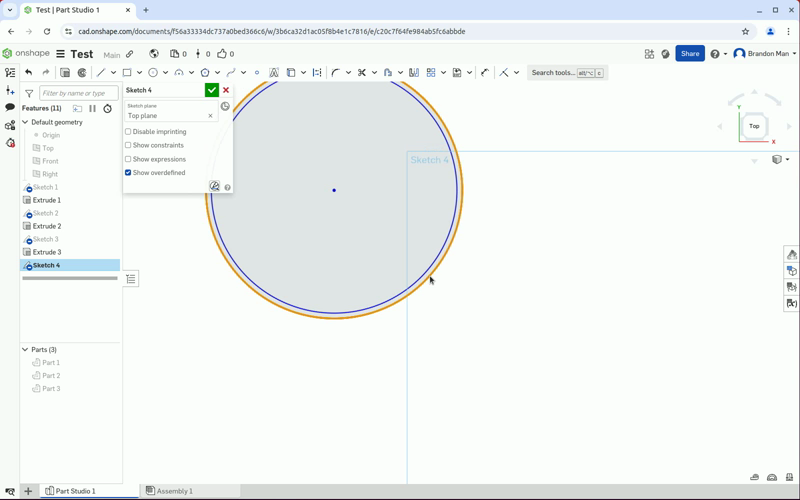
scroll(-6)
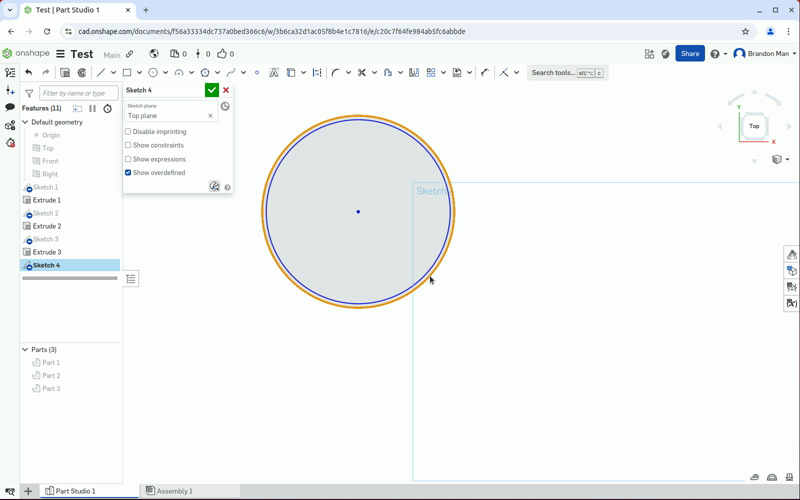
scroll(-6)
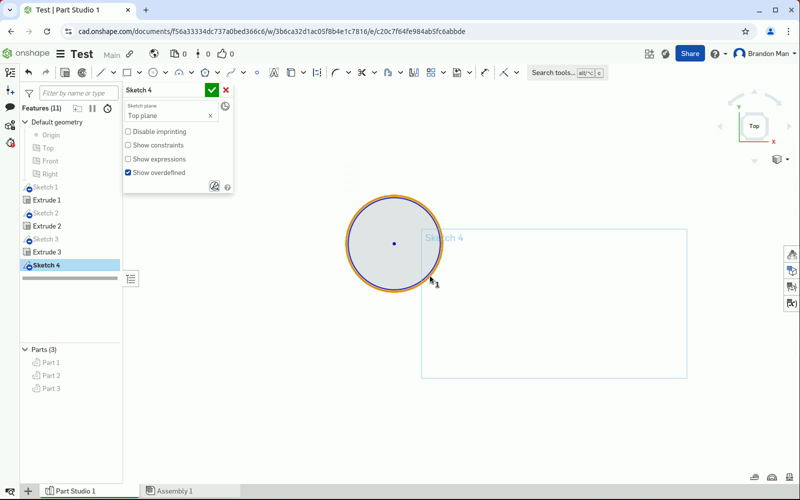
scroll(-6)
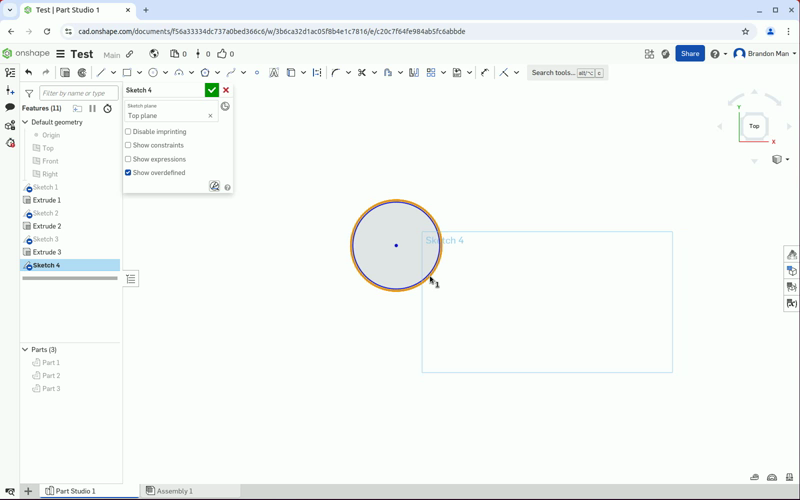
scroll(-6)
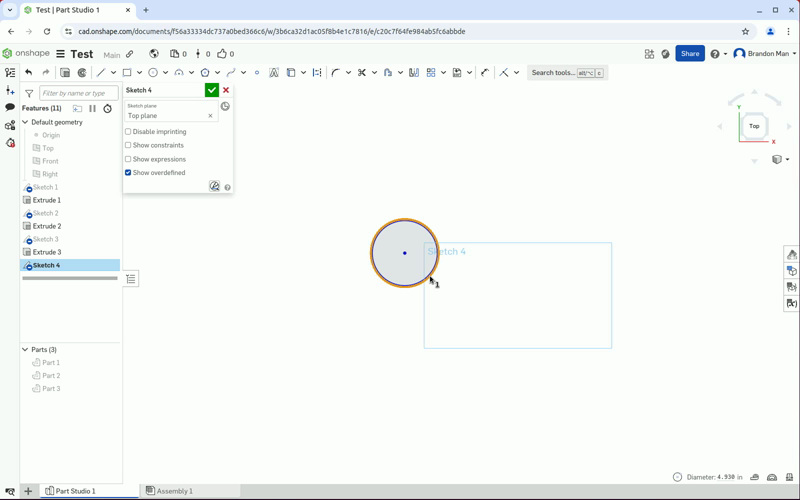
scroll(-6)
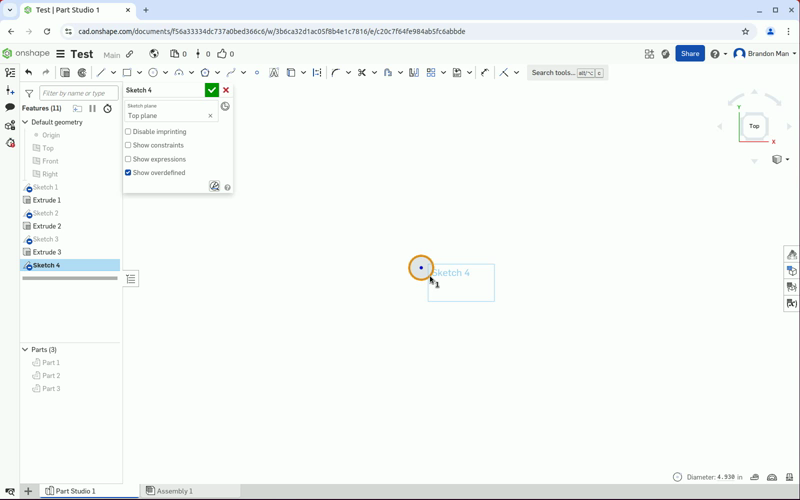
mouse_move(73, 352)
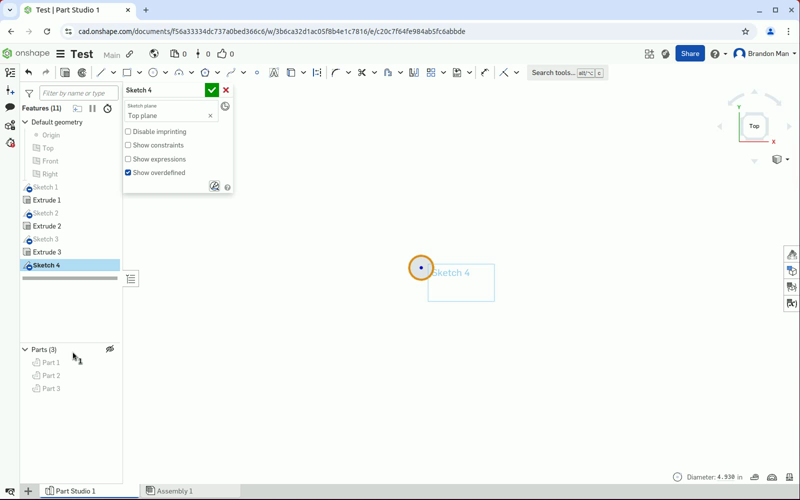
key(shift+y)
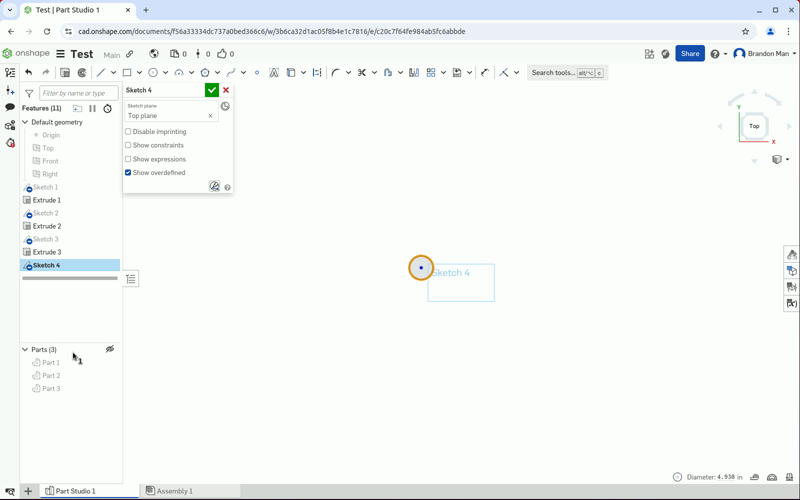
key(shift+e)
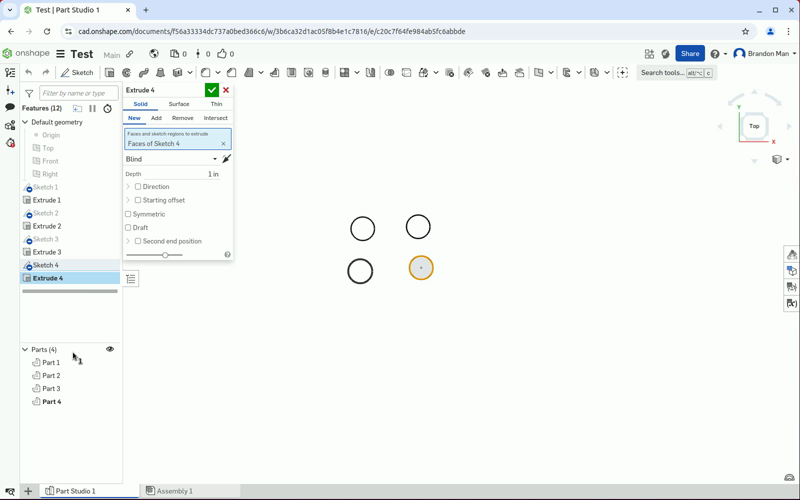
mouse_move(143, 106)
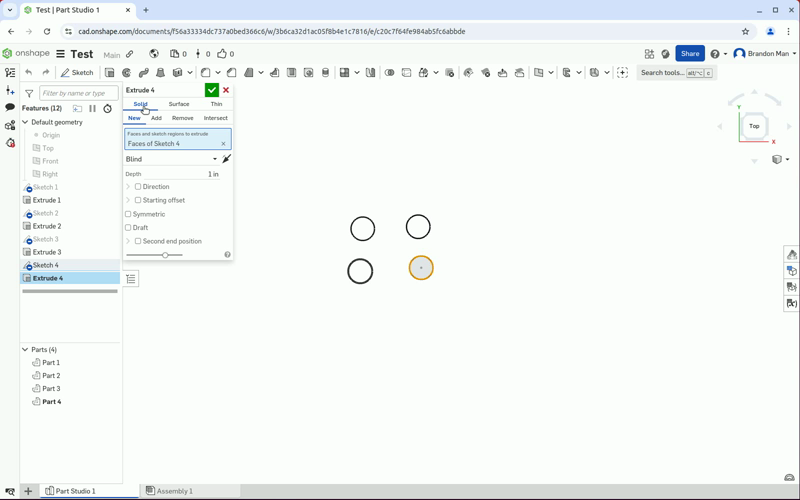
click(143, 106)
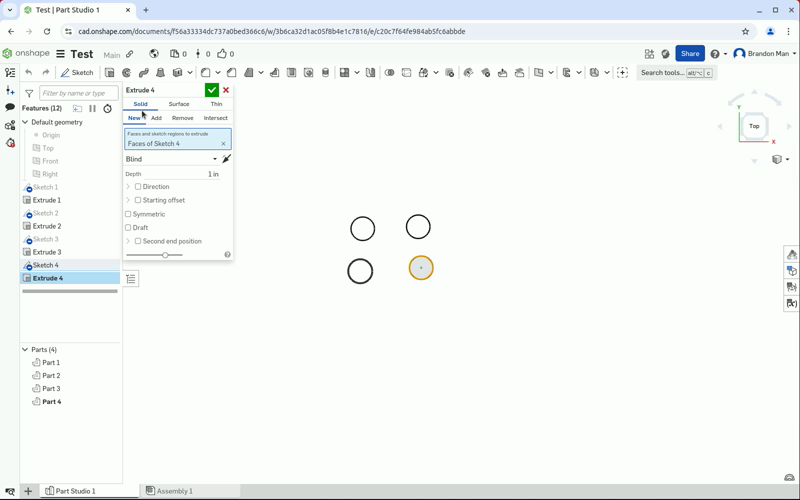
mouse_move(137, 120)
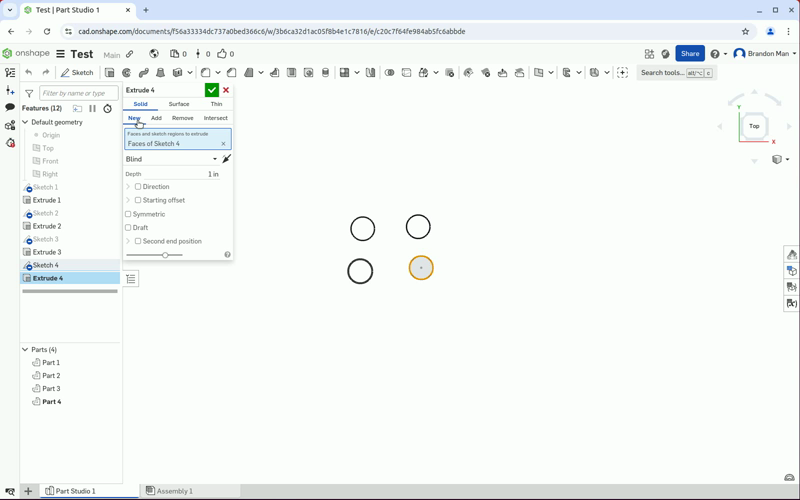
click(137, 120)
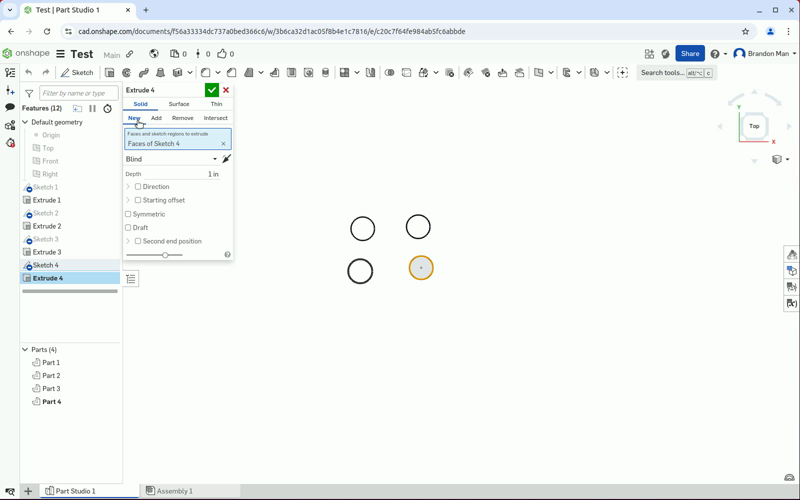
key(tab, 4)
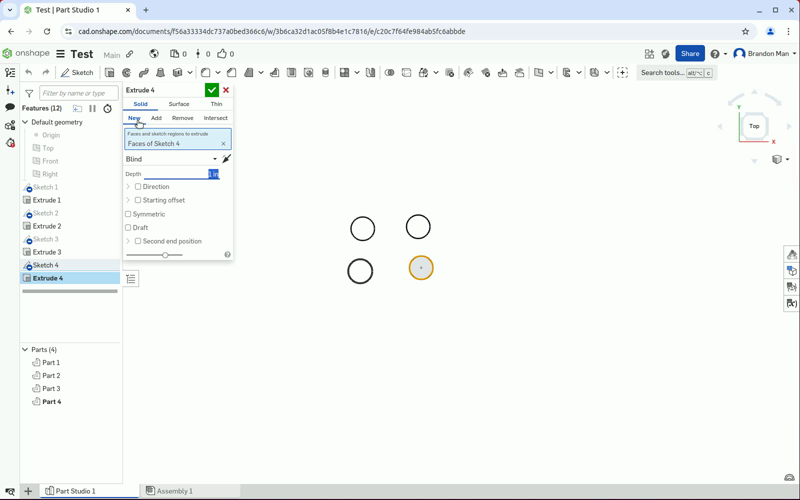
text(8.184)
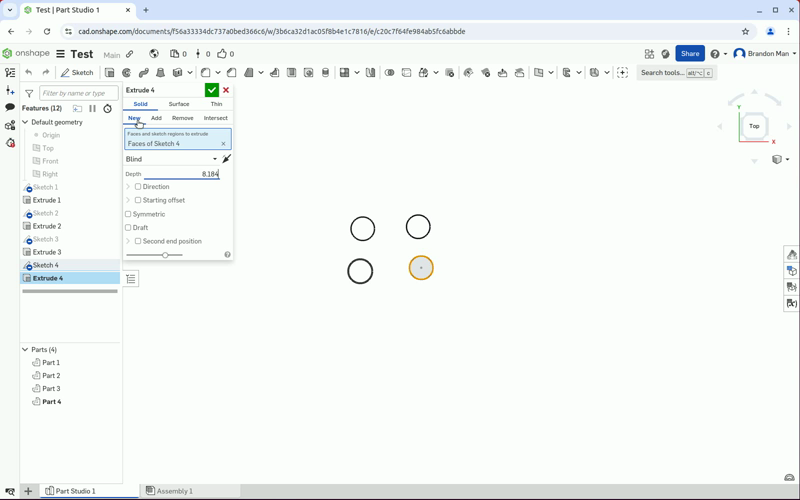
key(enter)
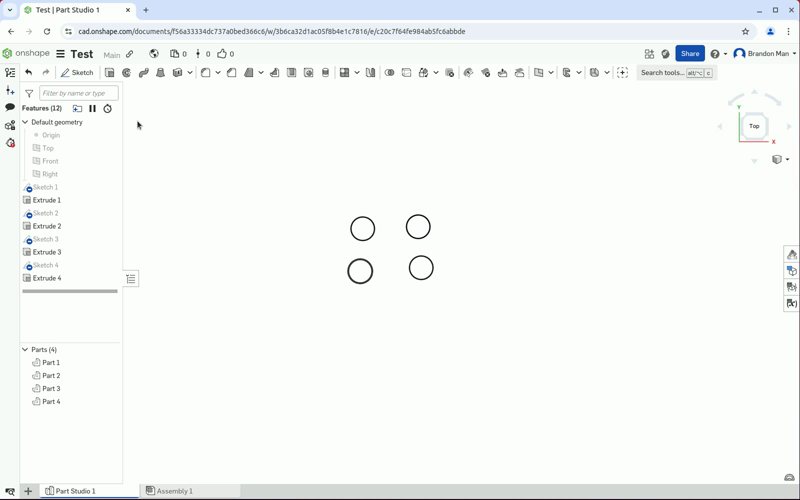
key(shift+h)
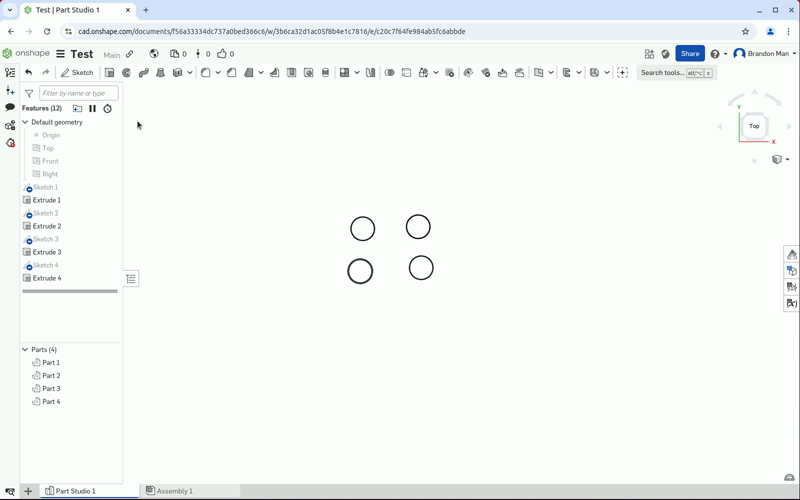
key(shift+h)
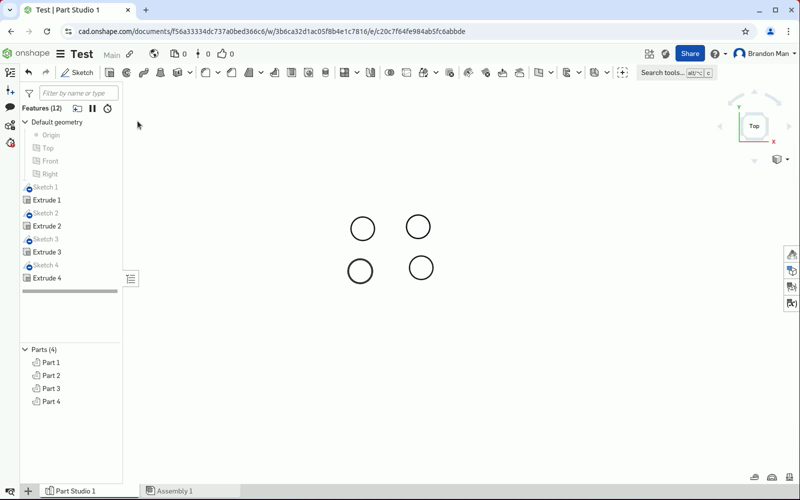
key(shift+7)
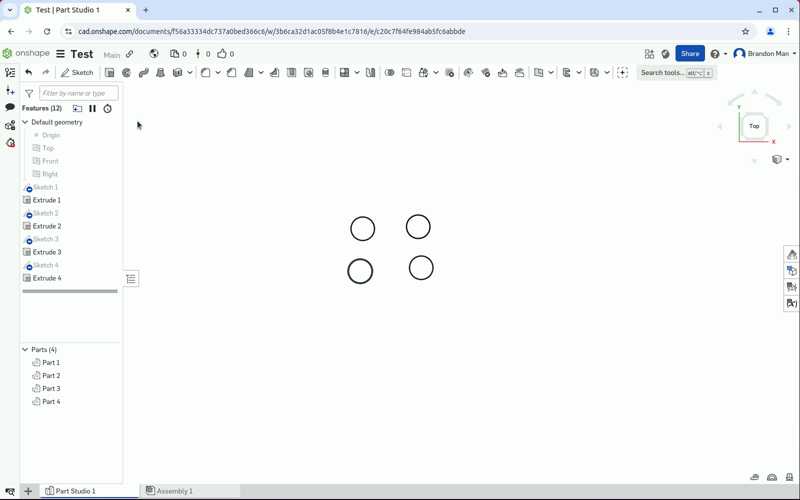
key(up, 3)
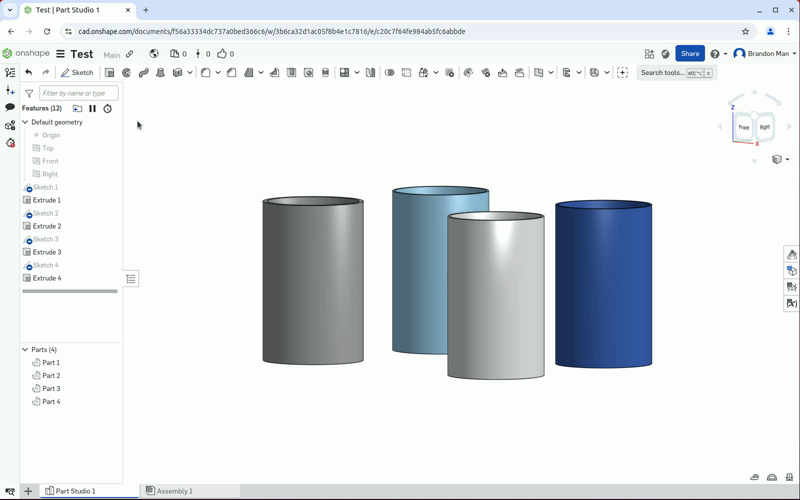
key(left, 3)
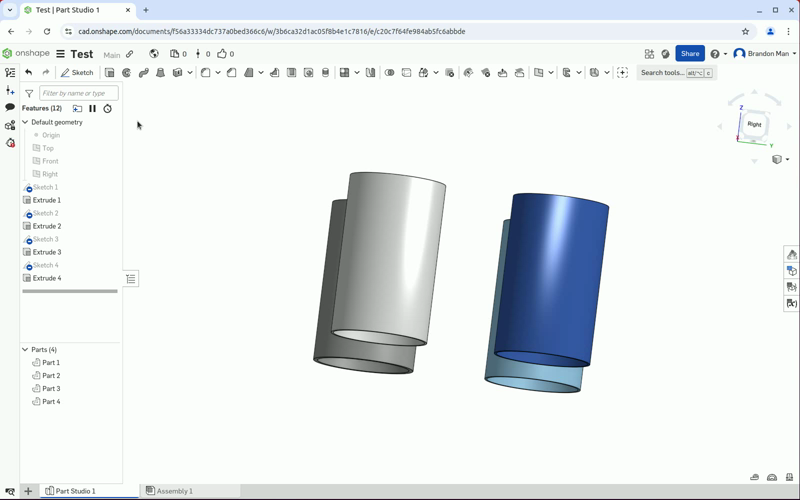
key(right, 3)
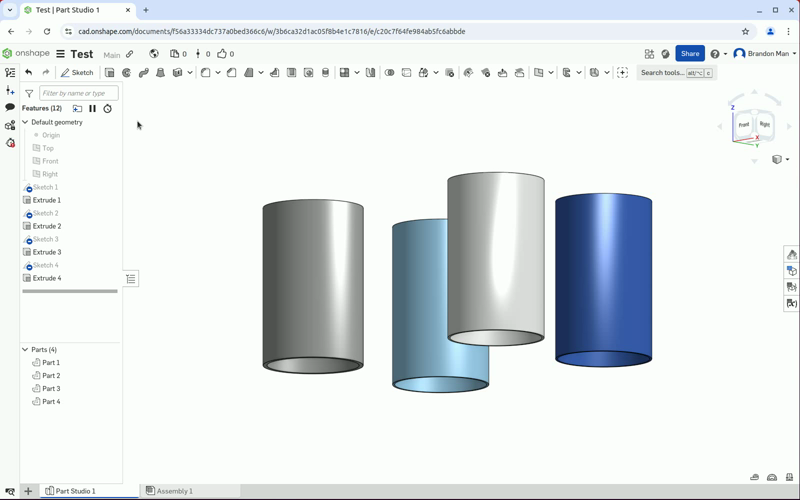
key(down, 3)
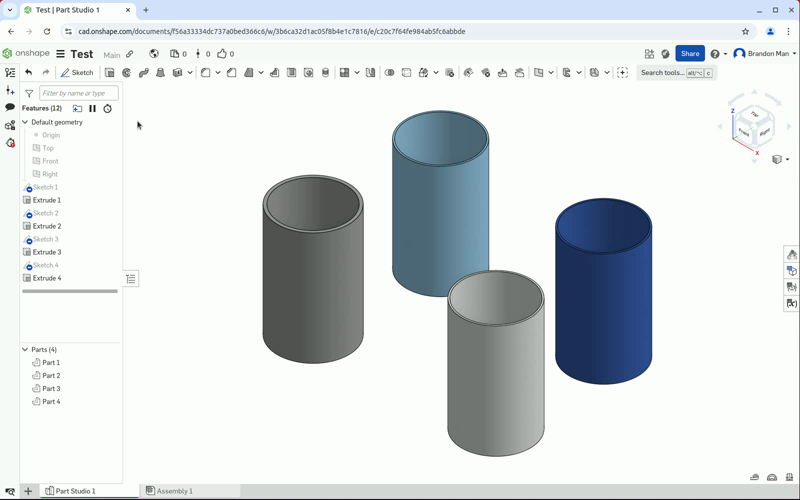
mouse_move(73, 189)
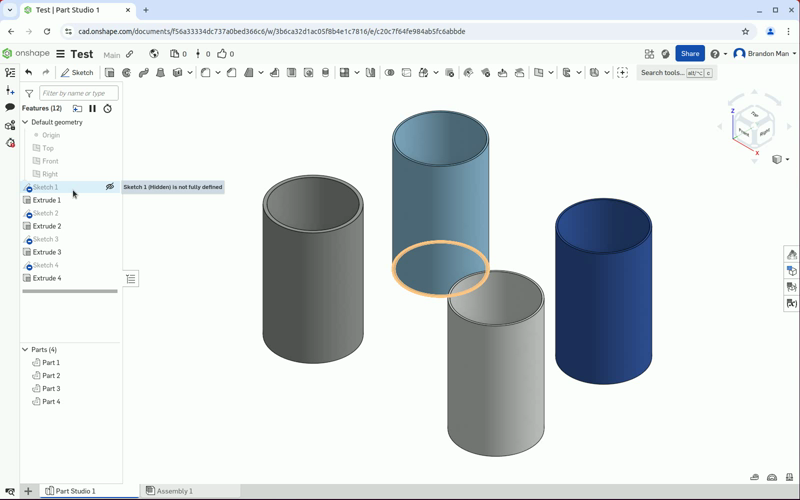
click(73, 189)